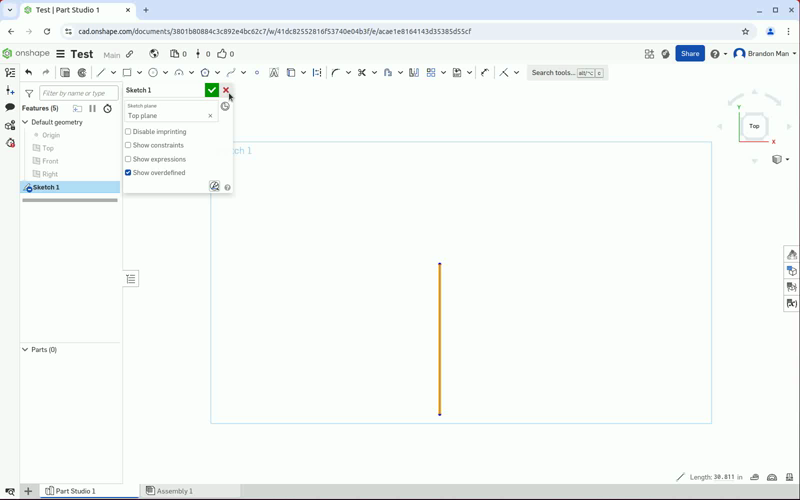
key(shift+h)
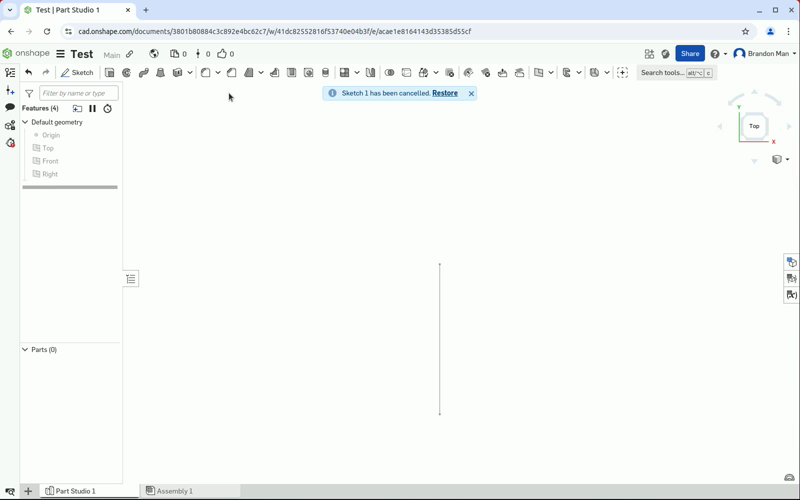
mouse_move(73, 352)
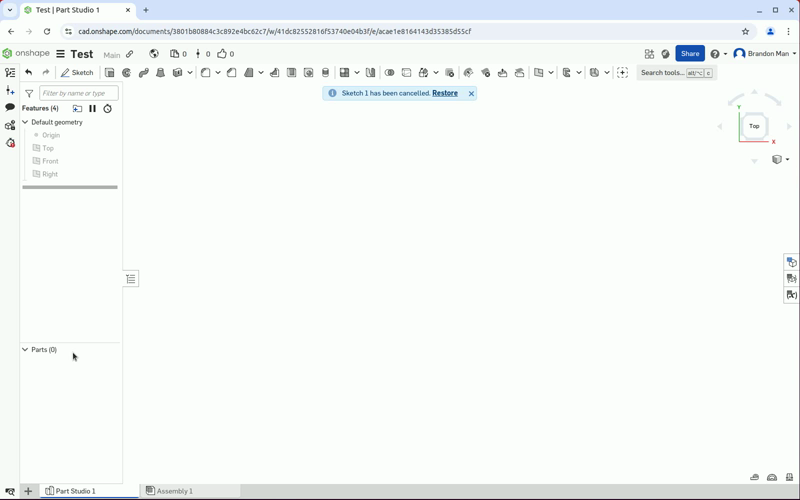
key(y)
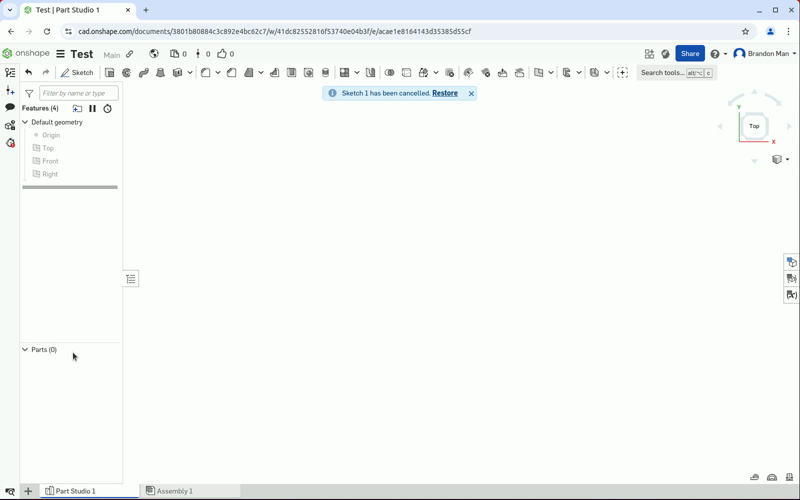
key(shift+p)
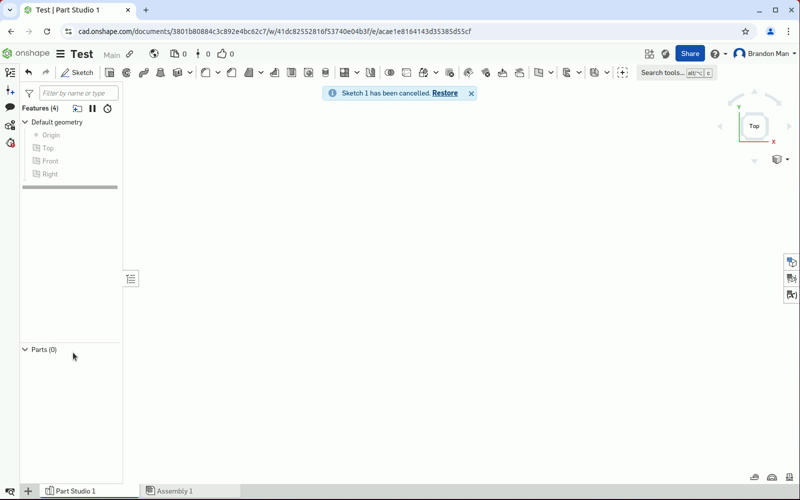
key(space)
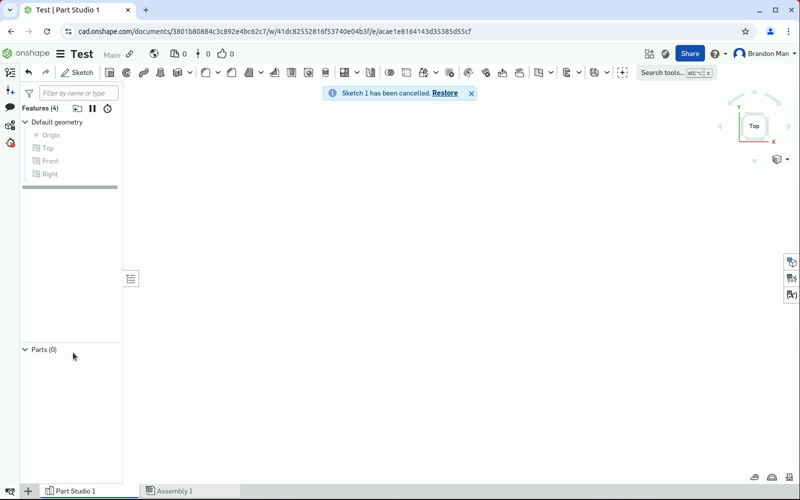
key_down(shift)
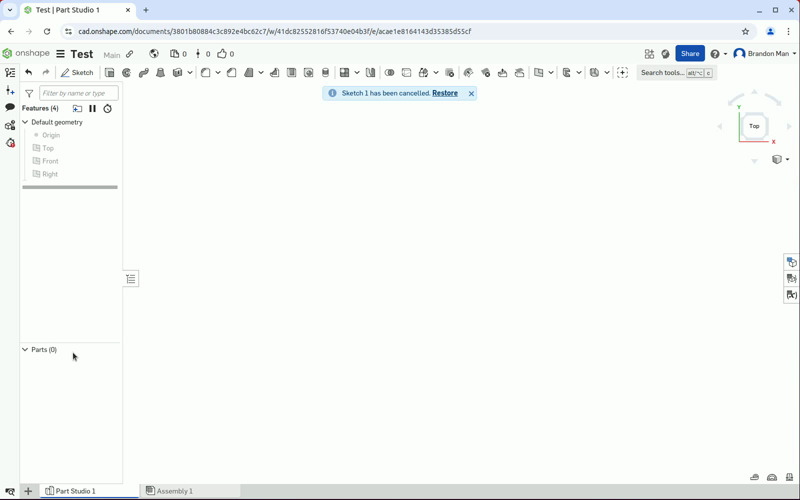
key(up)
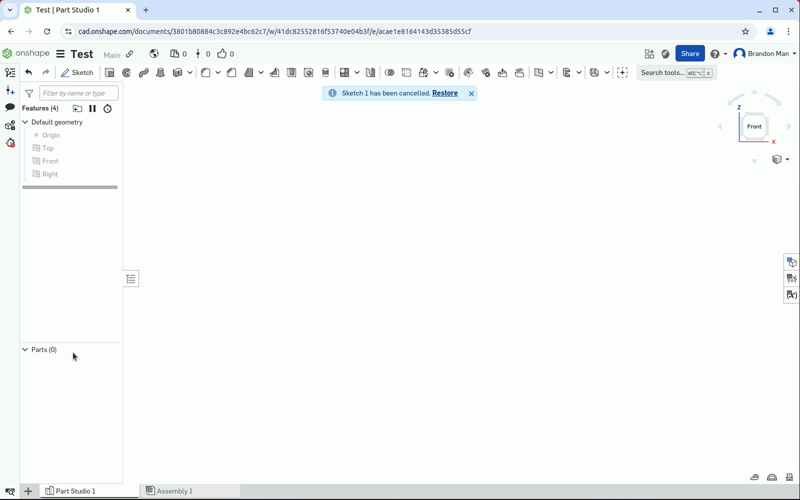
key_up(shift)
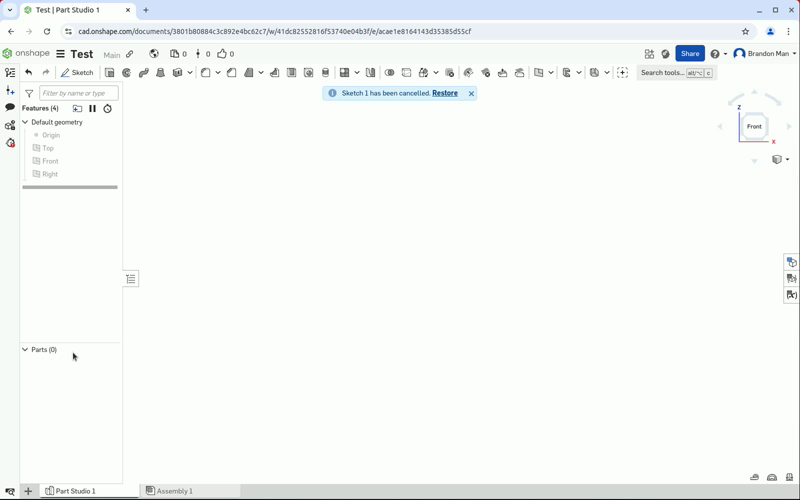
mouse_move(73, 352)
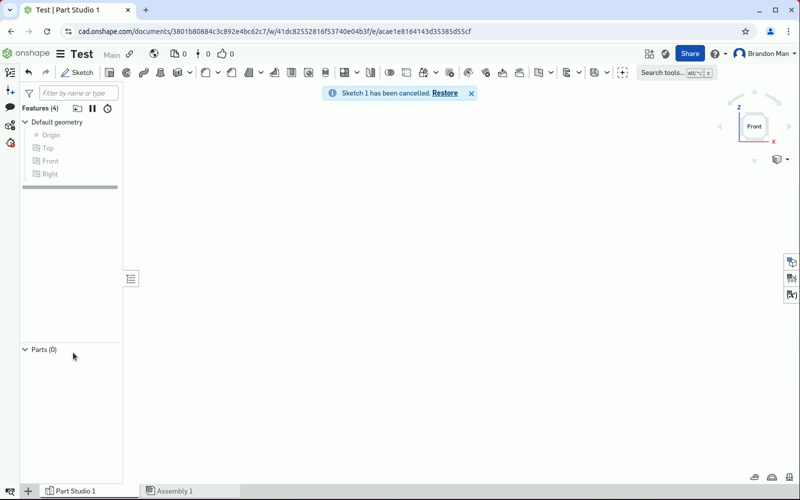
key(shift+y)
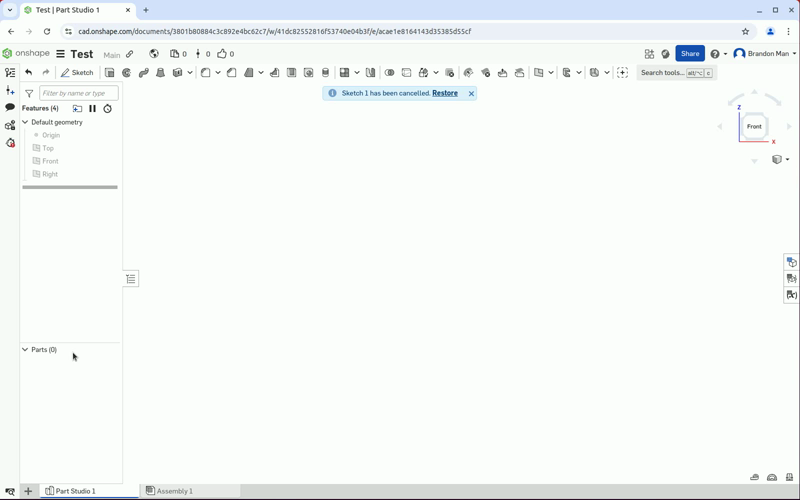
key(shift+s)
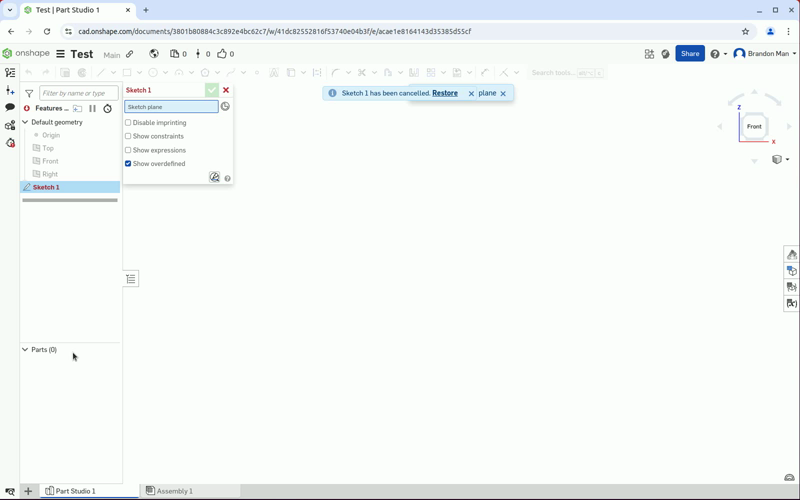
mouse_move(73, 163)
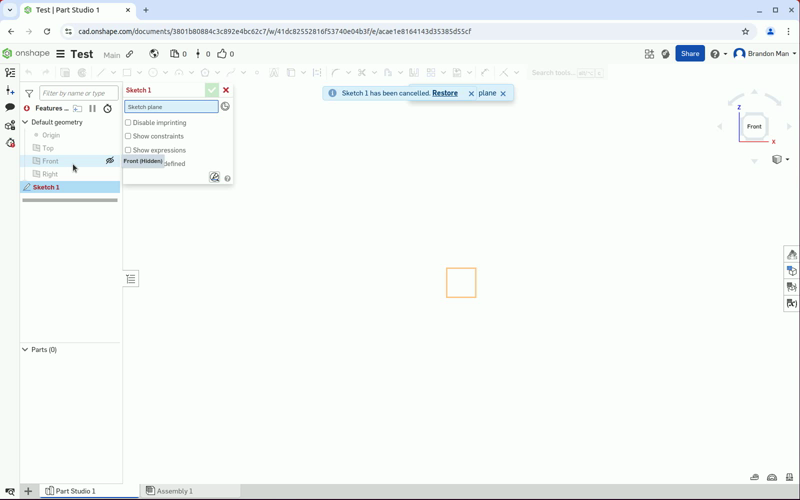
click(73, 163)
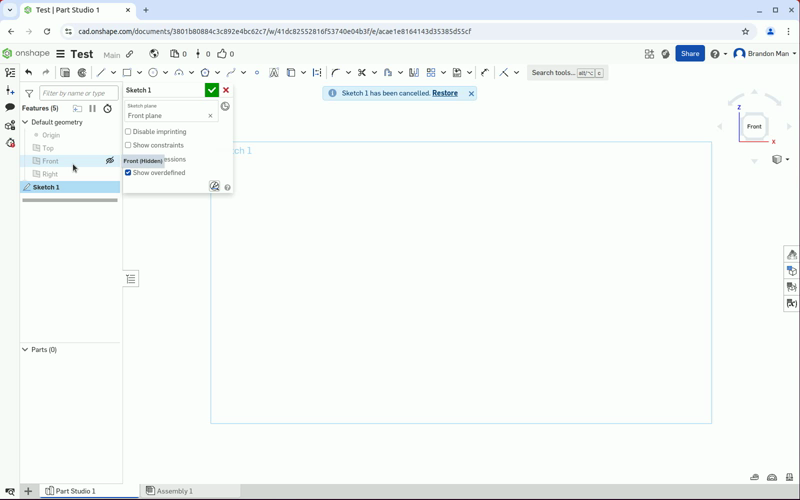
mouse_move(73, 352)
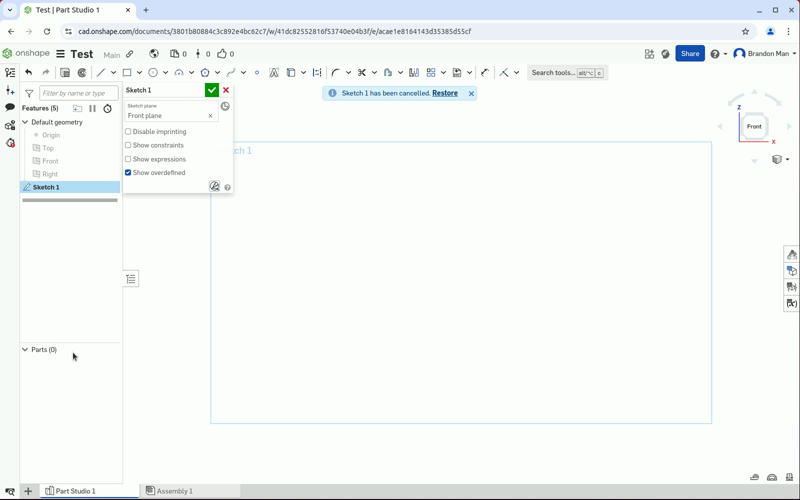
key(y)
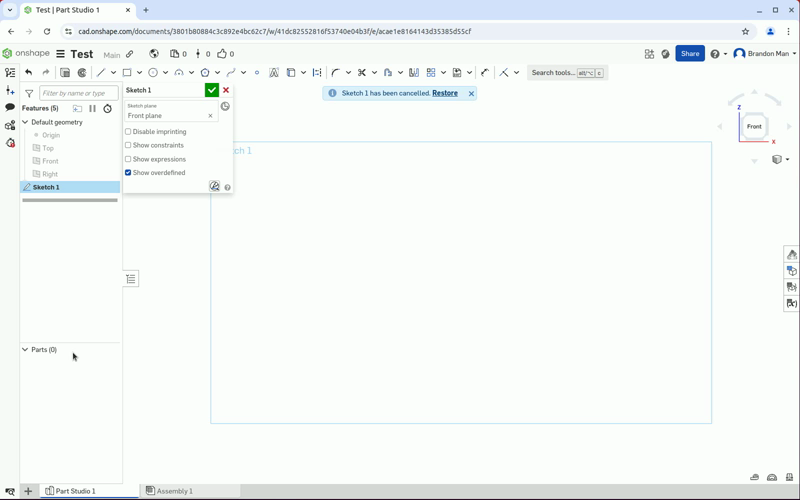
key(l)
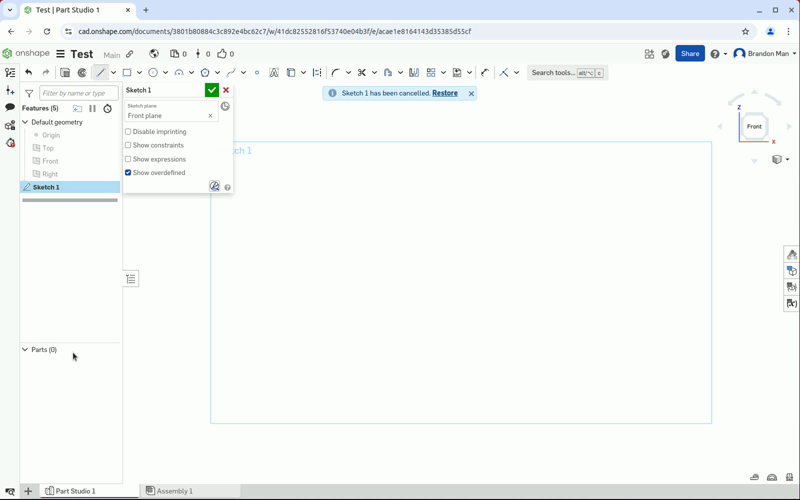
key_down(shift)
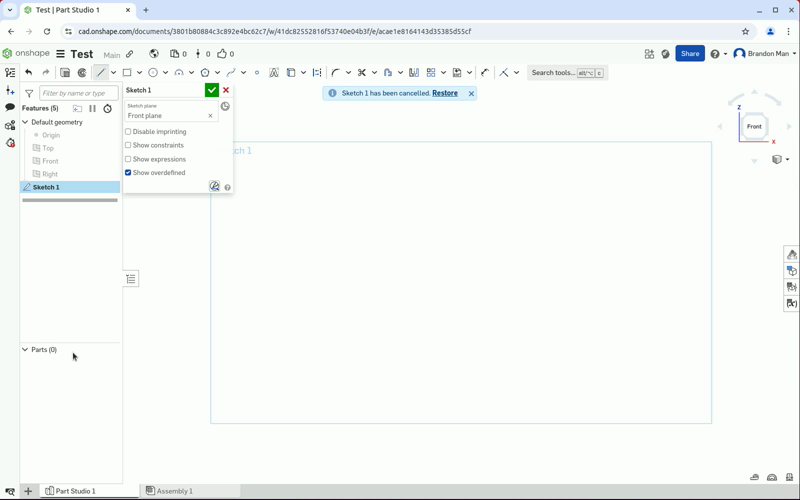
mouse_move(386, 303)
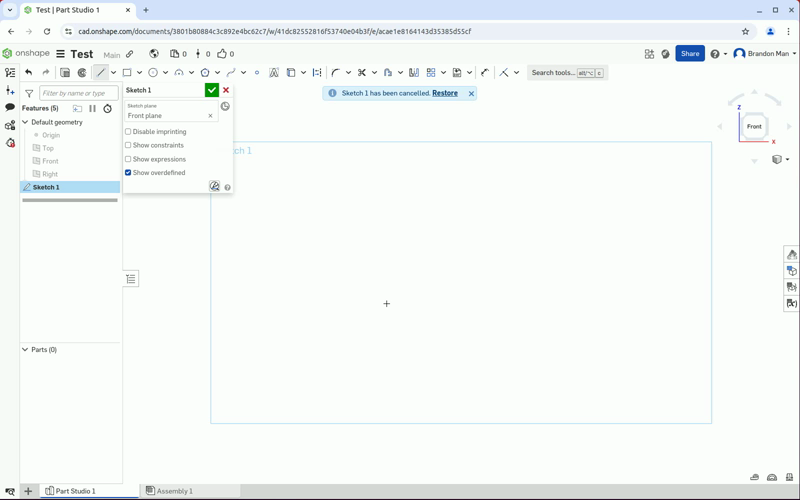
click(386, 303)
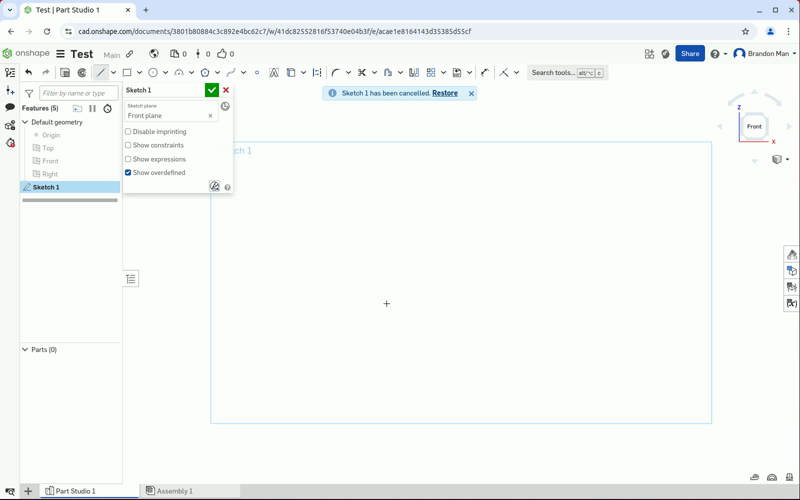
key_up(shift)
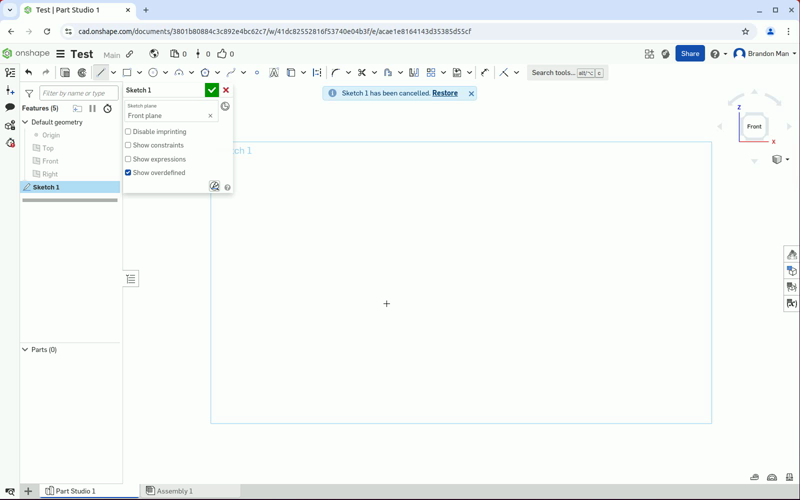
key_down(shift)
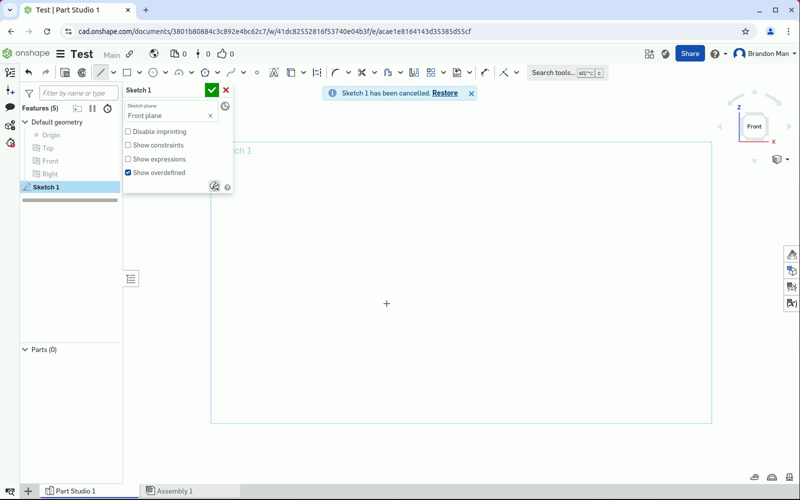
mouse_move(417, 303)
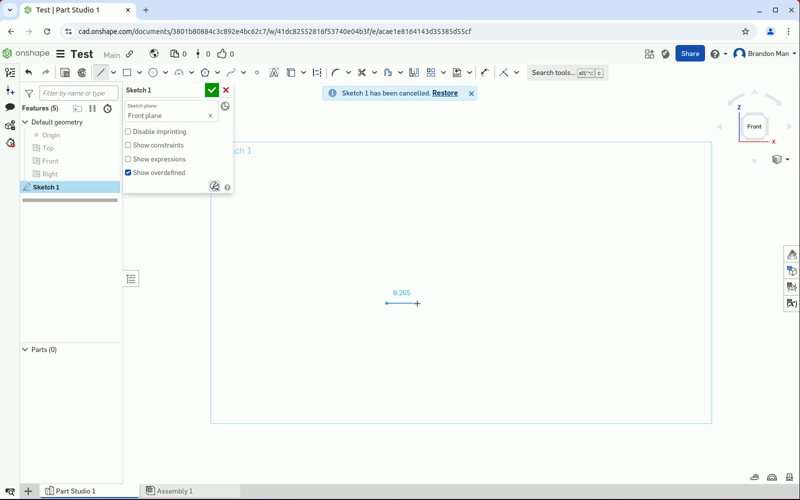
mouse_move(402, 303)
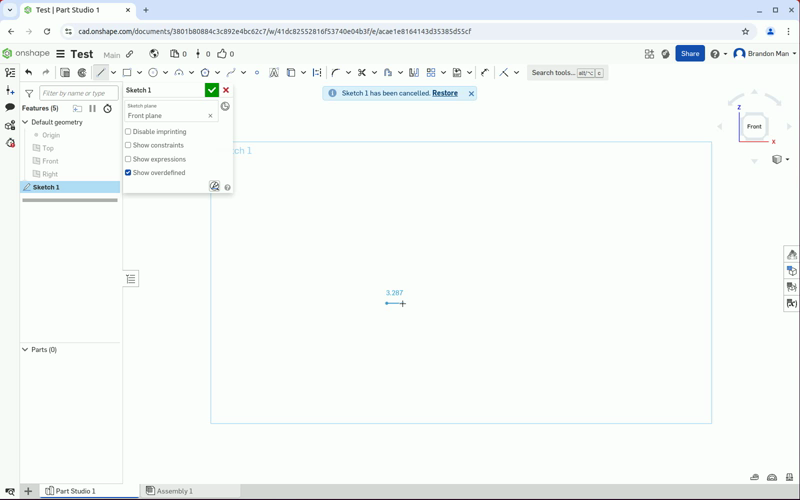
click(402, 303)
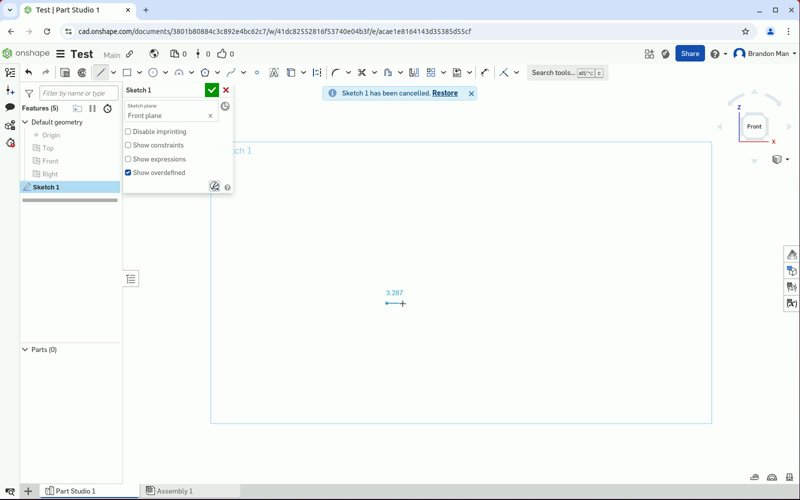
key_up(shift)
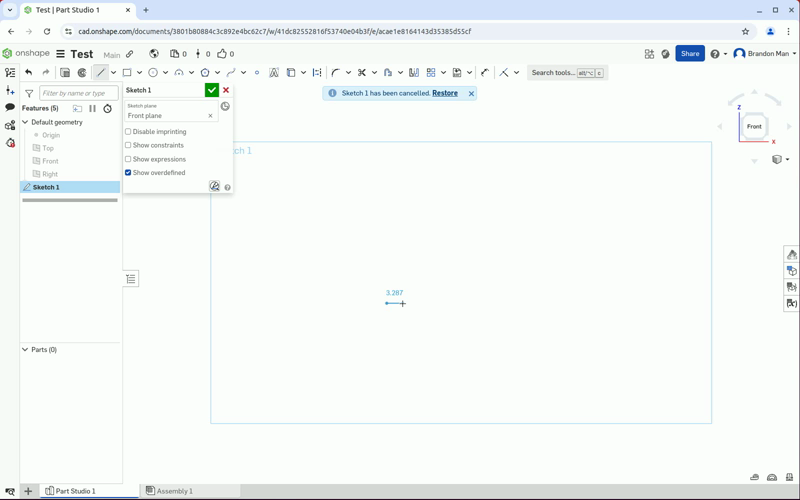
key_down(shift)
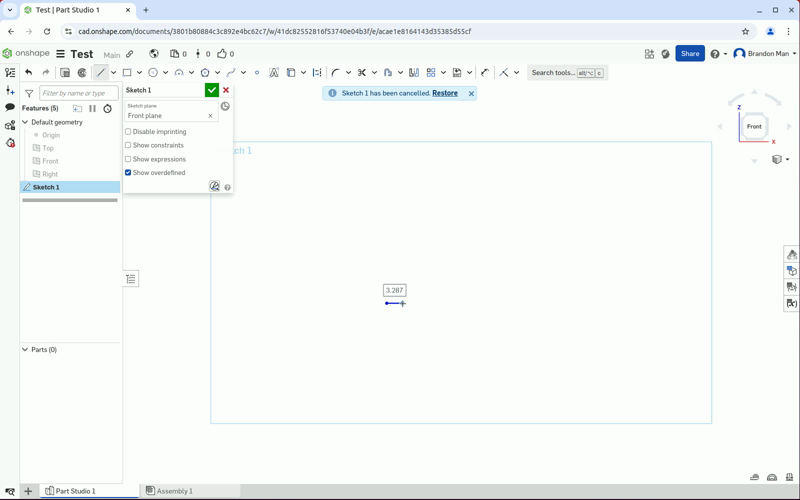
mouse_move(432, 303)
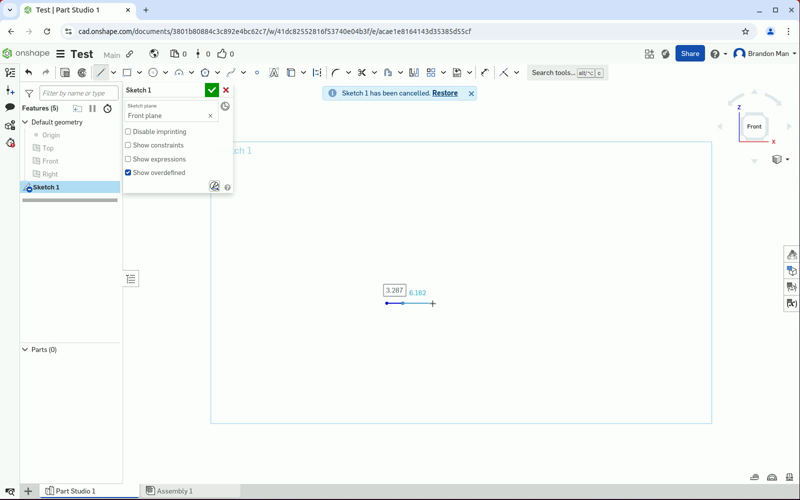
mouse_move(435, 283)
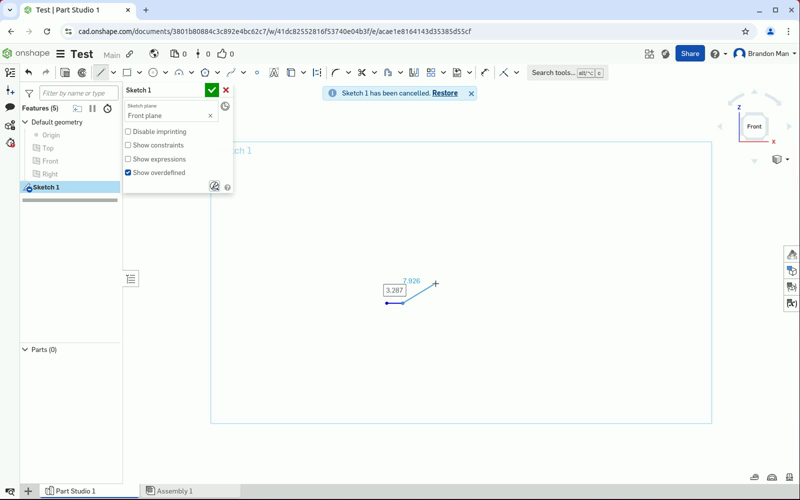
click(435, 283)
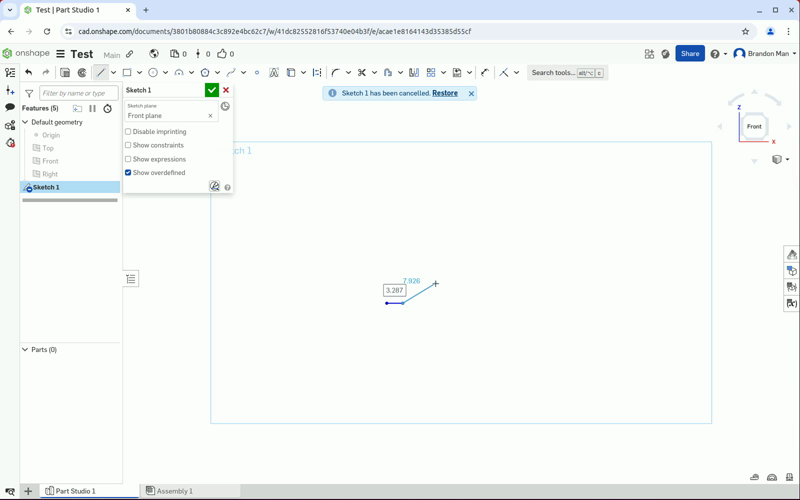
key_up(shift)
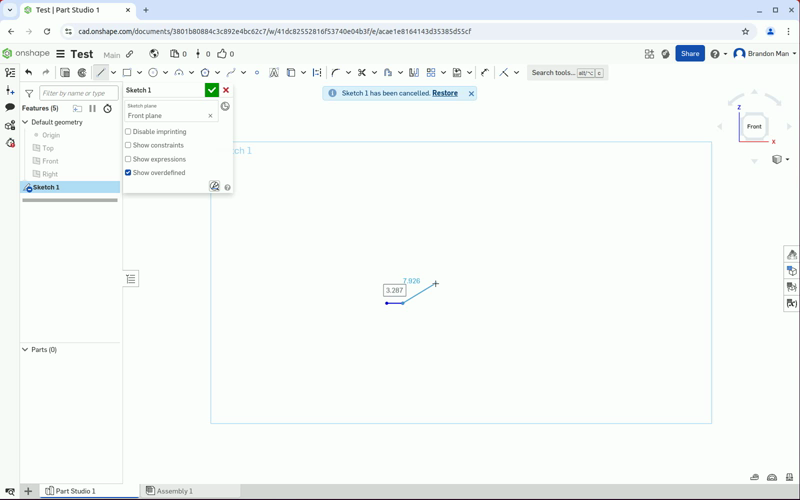
key_down(shift)
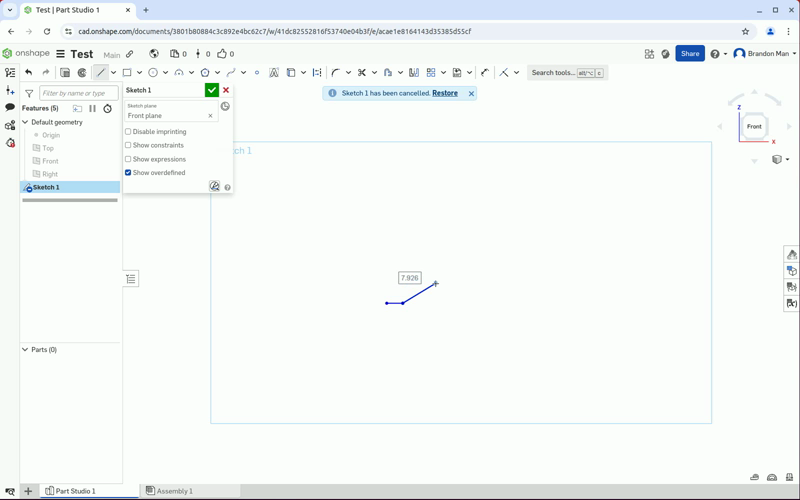
mouse_move(523, 283)
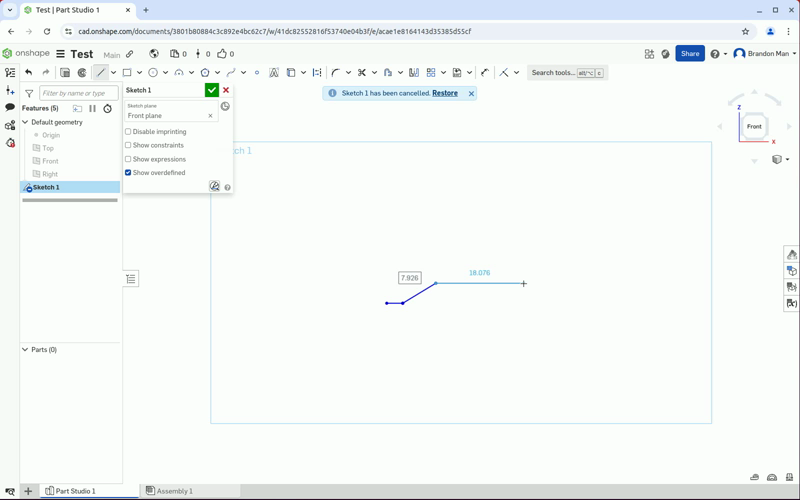
click(523, 283)
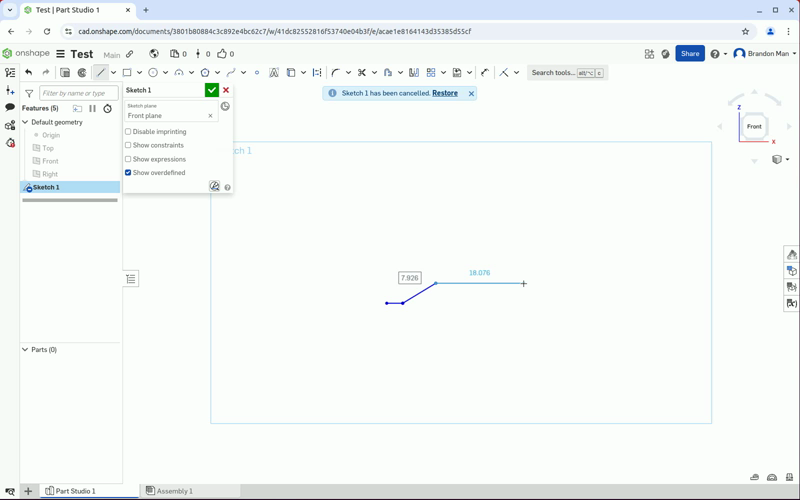
key_up(shift)
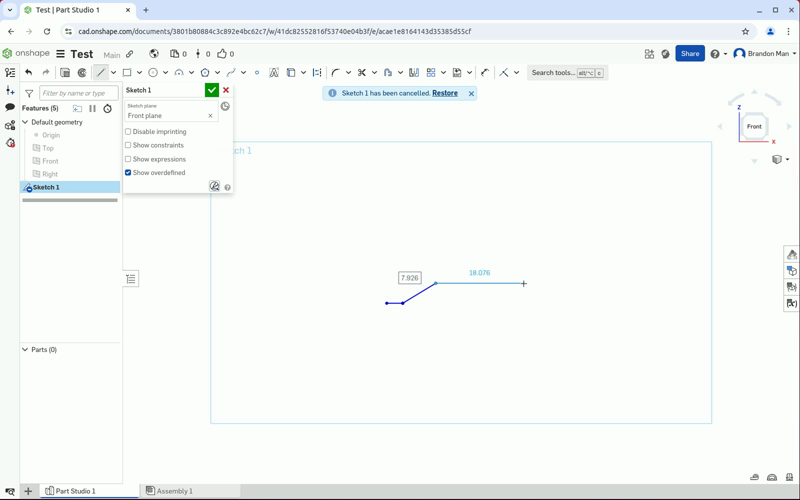
key_down(shift)
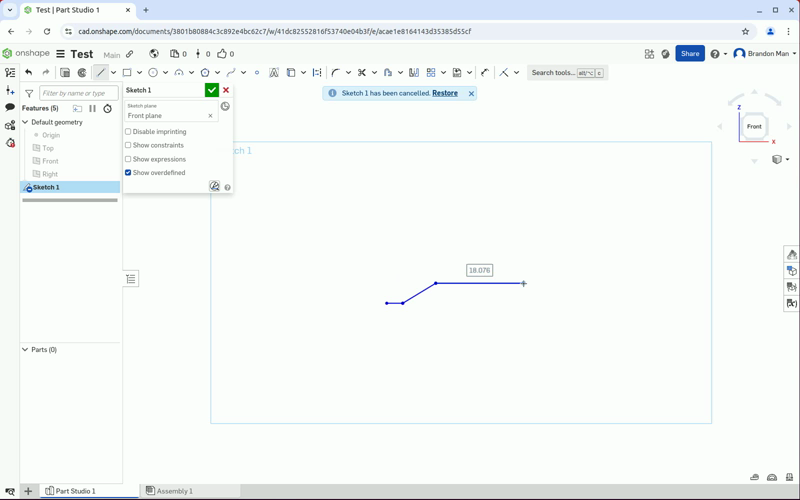
mouse_move(553, 283)
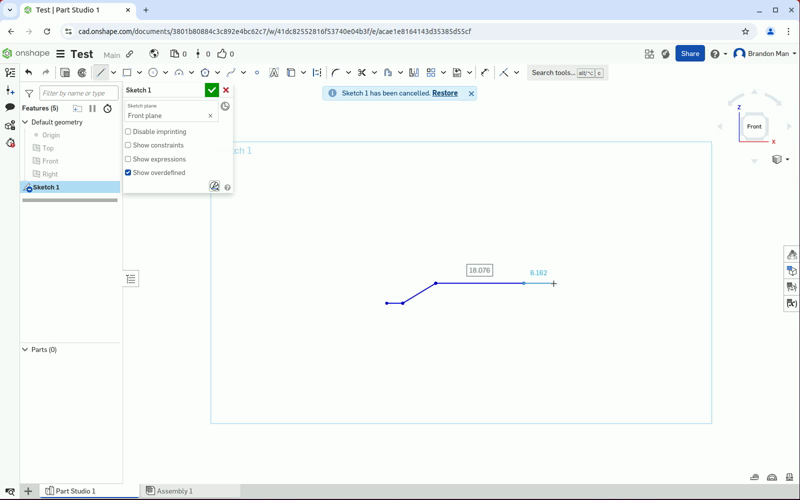
mouse_move(558, 303)
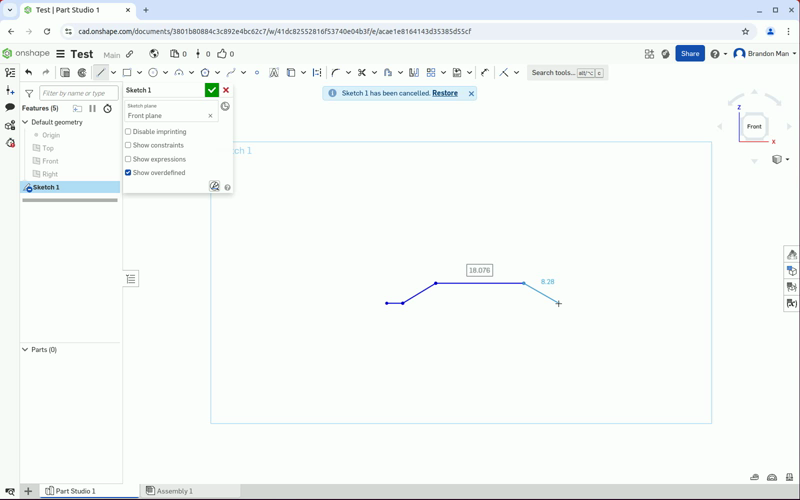
click(558, 303)
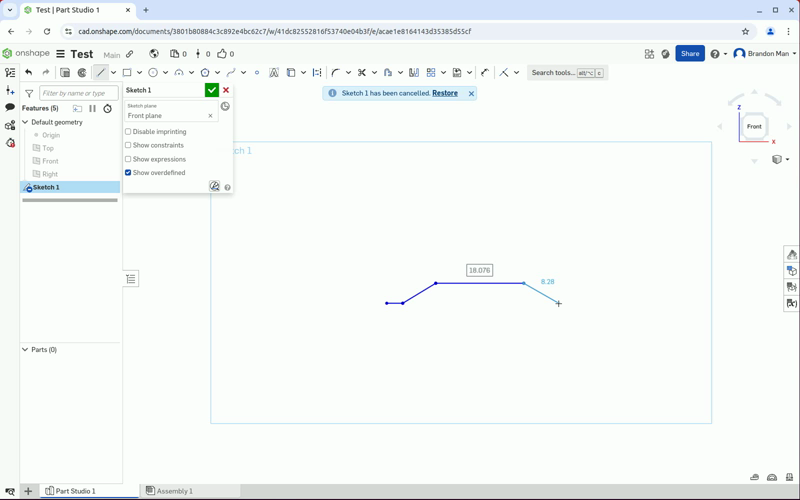
key_up(shift)
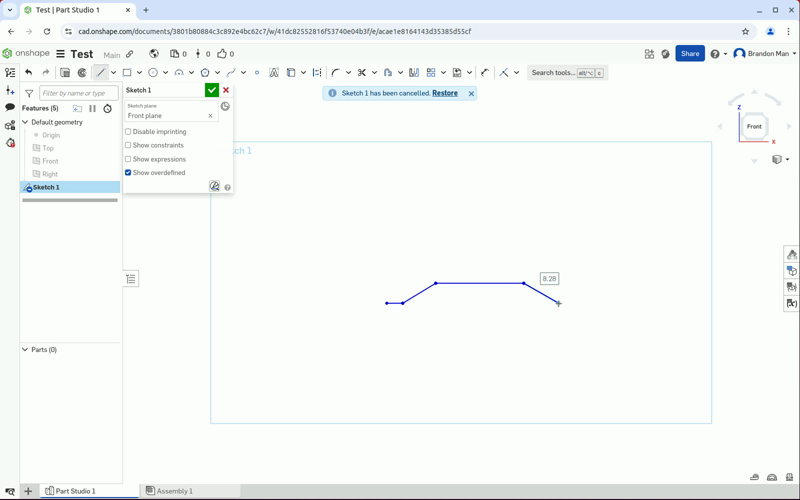
key_down(shift)
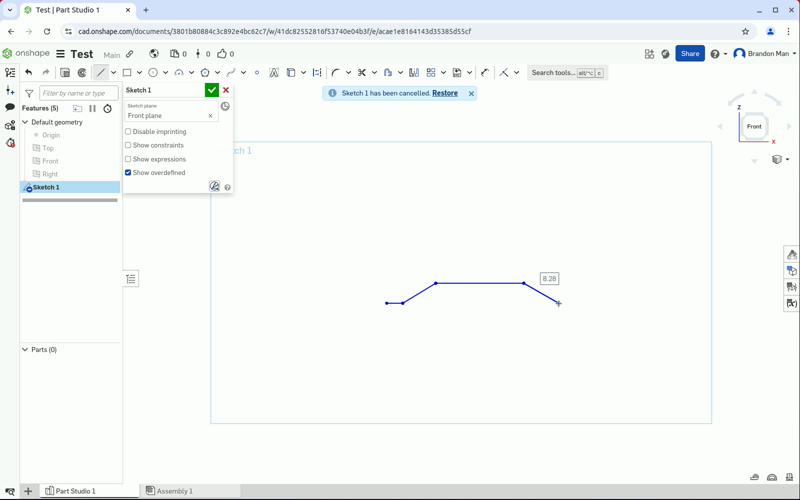
mouse_move(588, 303)
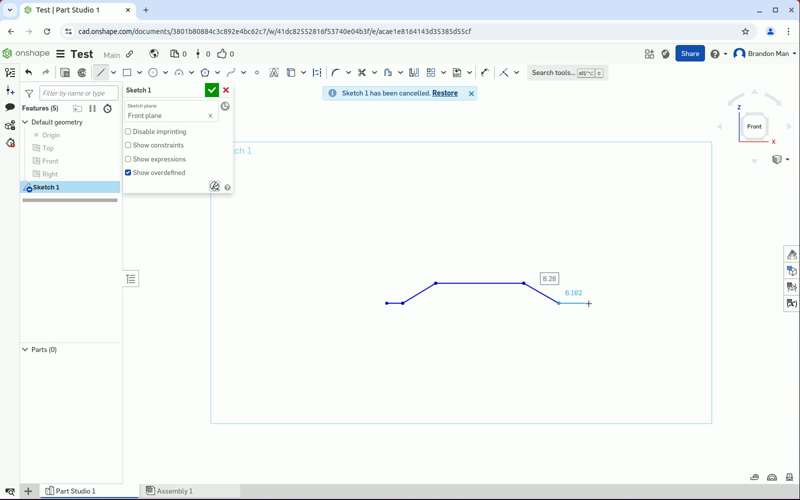
mouse_move(572, 303)
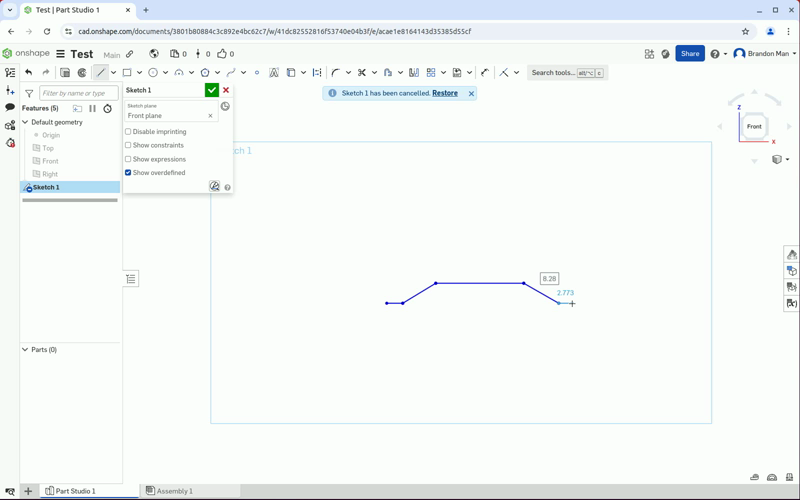
click(572, 303)
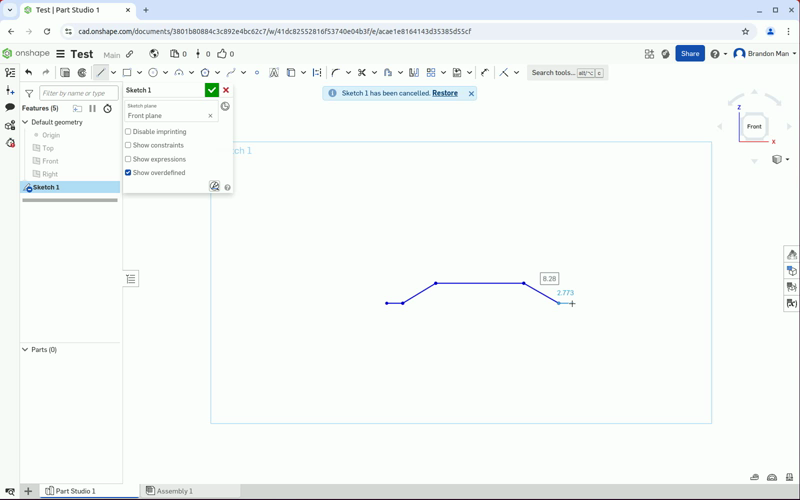
key_up(shift)
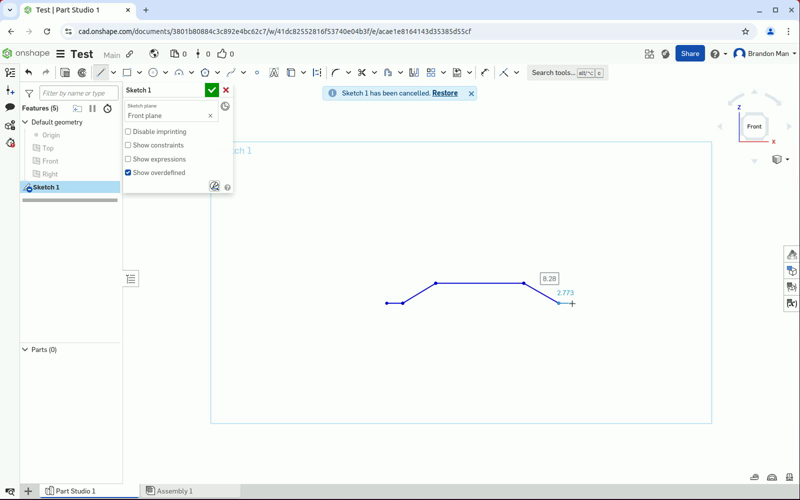
key_down(shift)
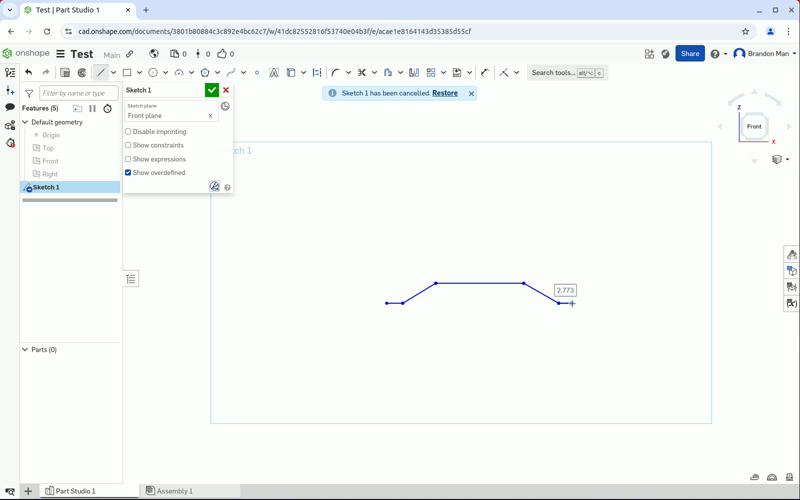
mouse_move(589, 303)
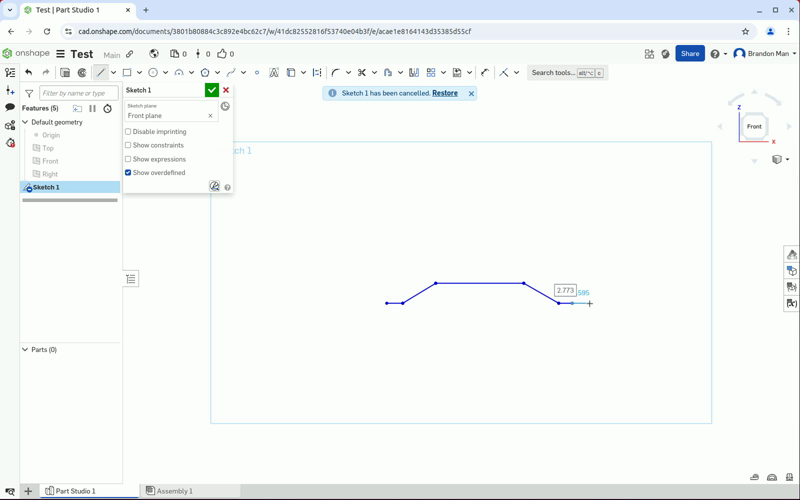
mouse_move(572, 283)
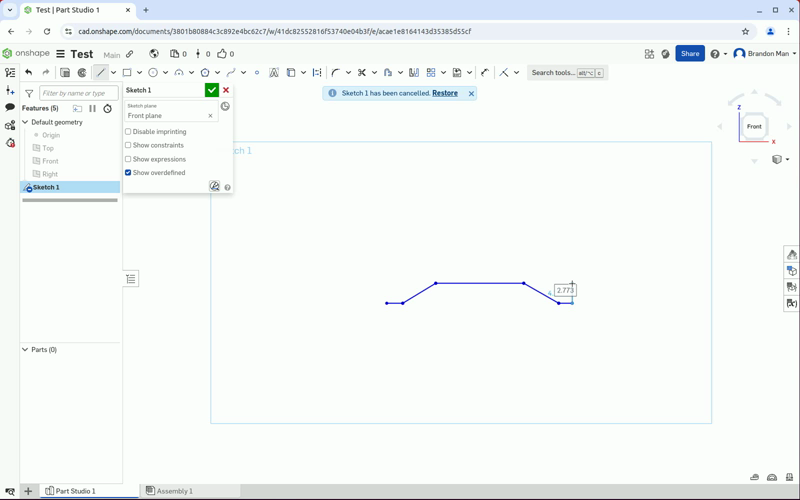
click(572, 283)
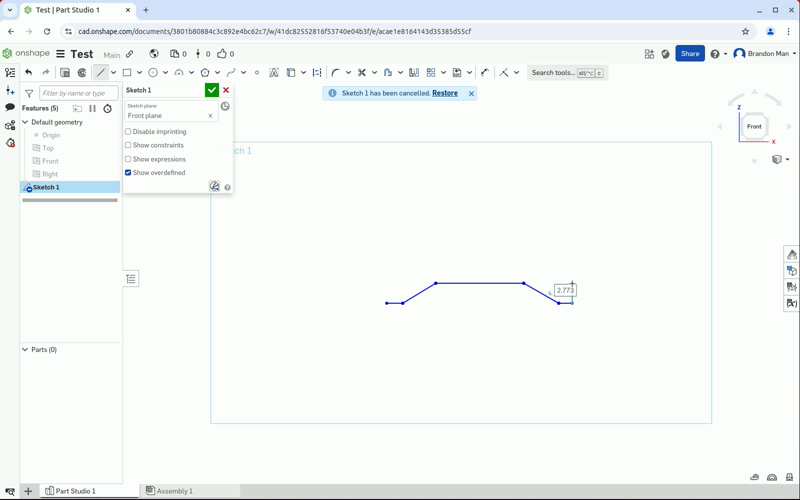
key_up(shift)
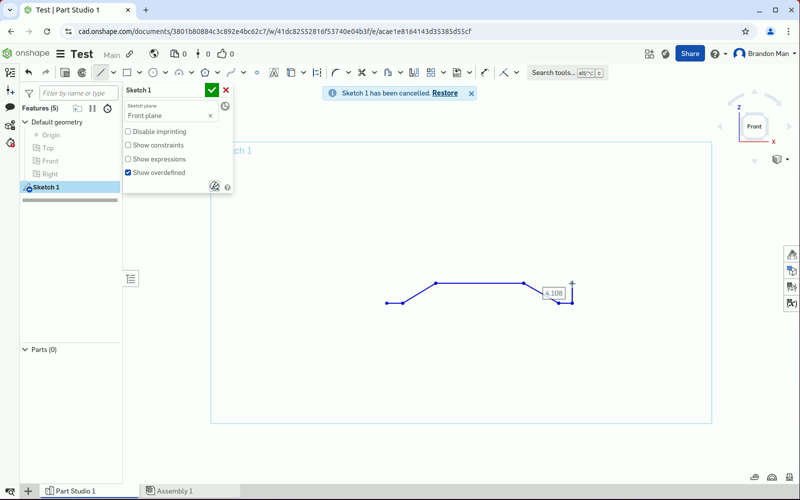
key_down(shift)
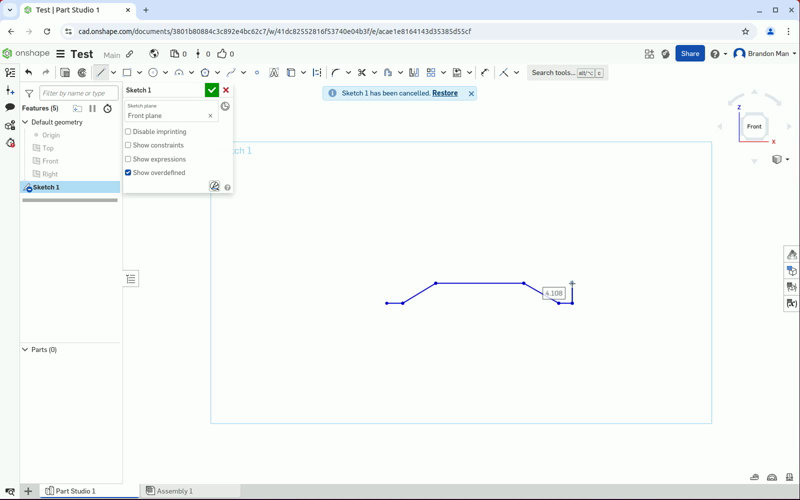
mouse_move(461, 240)
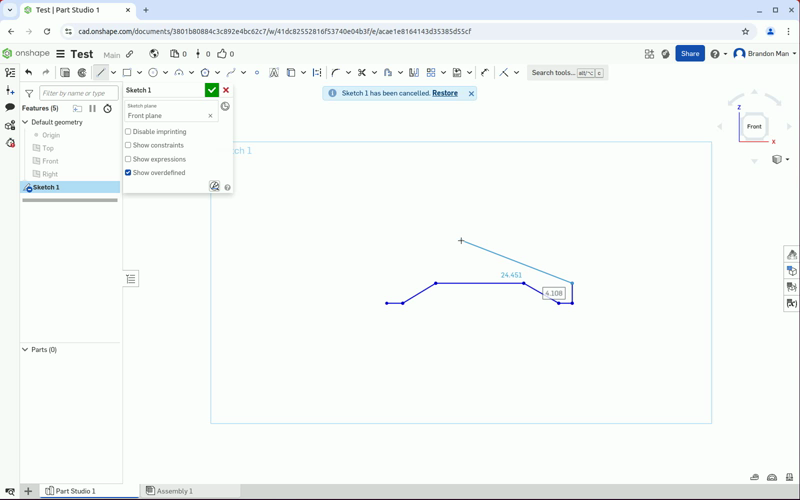
click(461, 240)
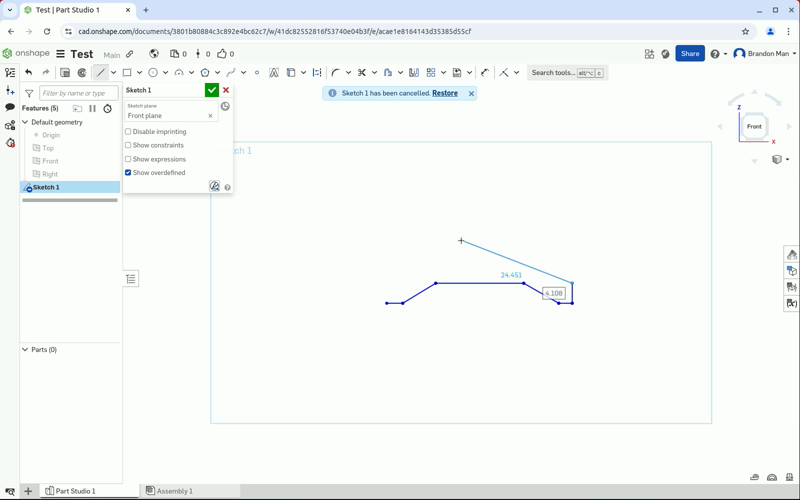
key_up(shift)
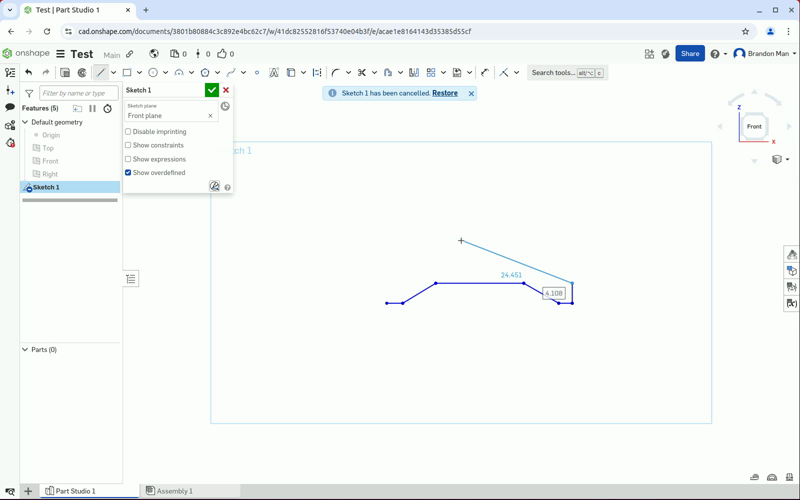
key_down(shift)
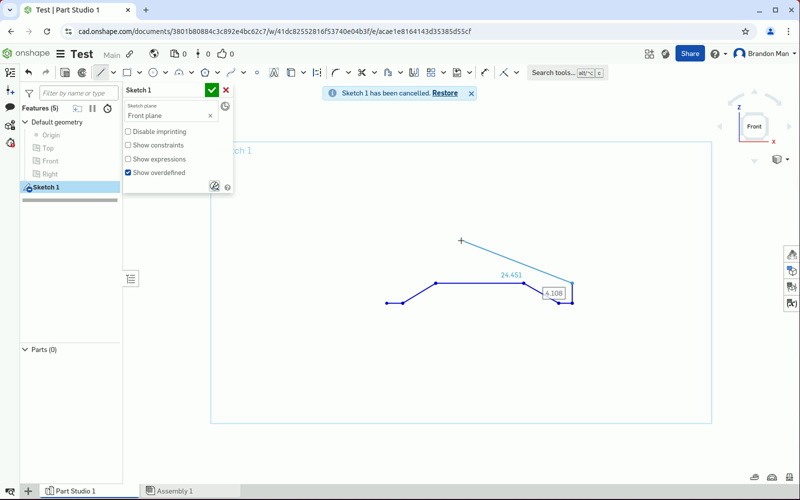
mouse_move(386, 283)
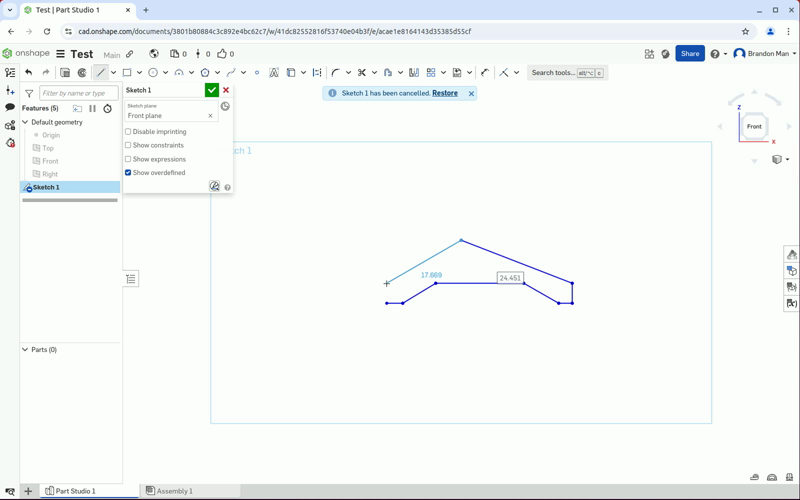
click(386, 283)
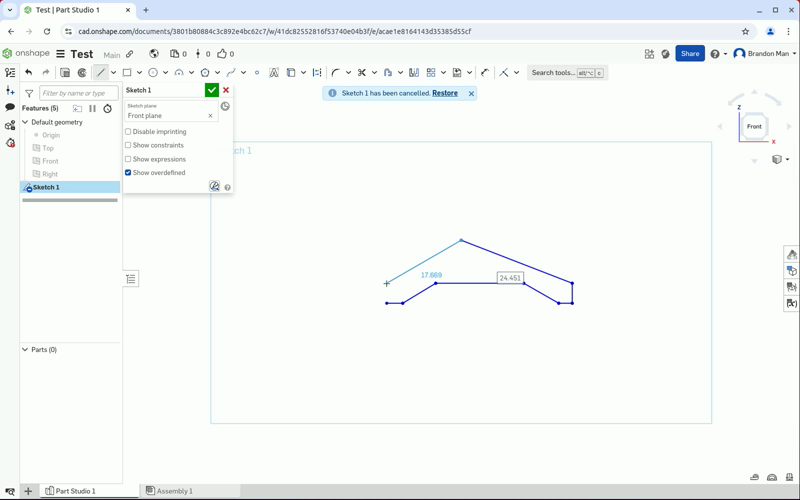
key_up(shift)
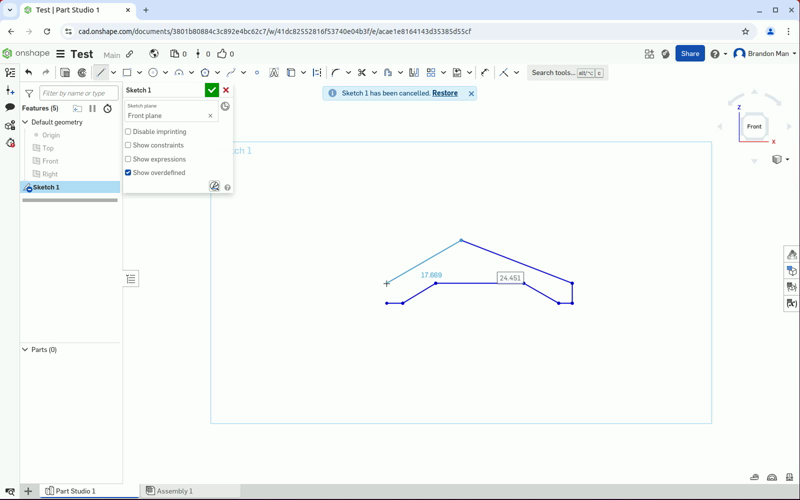
mouse_move(417, 283)
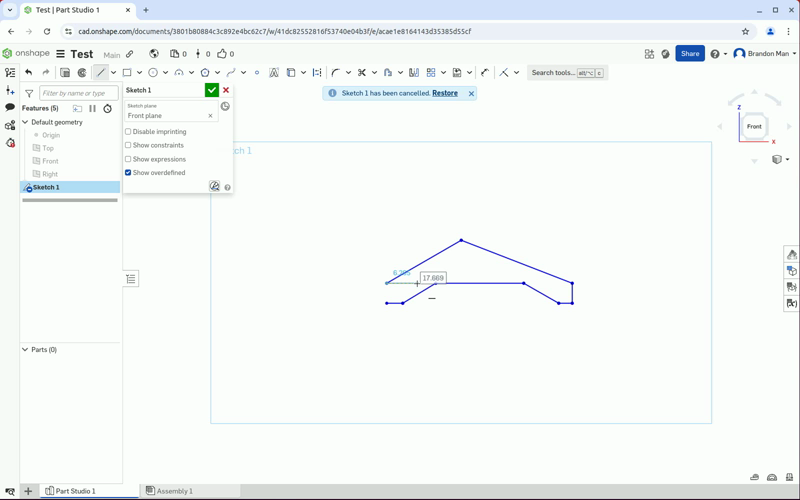
key_down(shift)
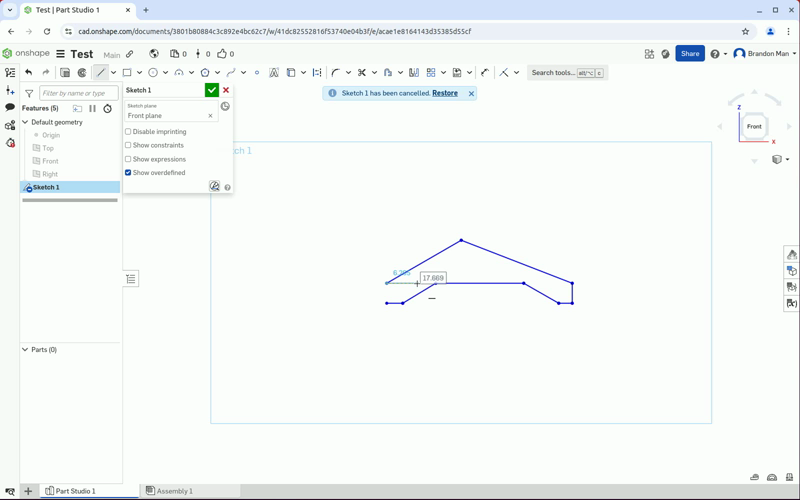
mouse_move(386, 303)
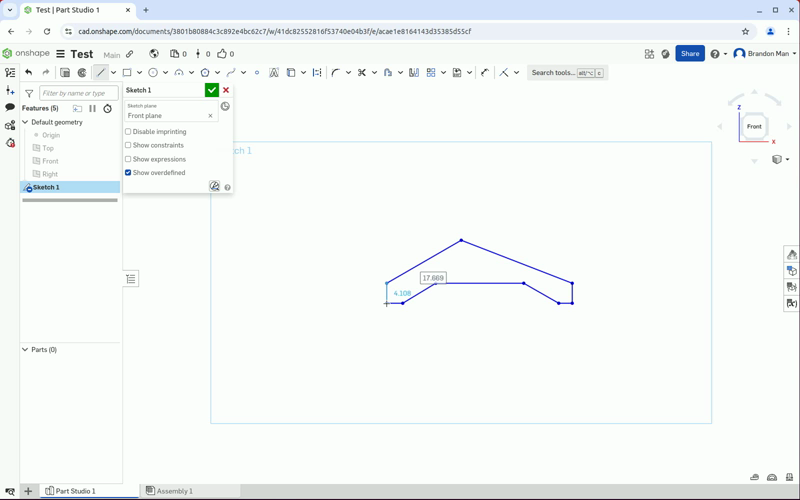
key_up(shift)
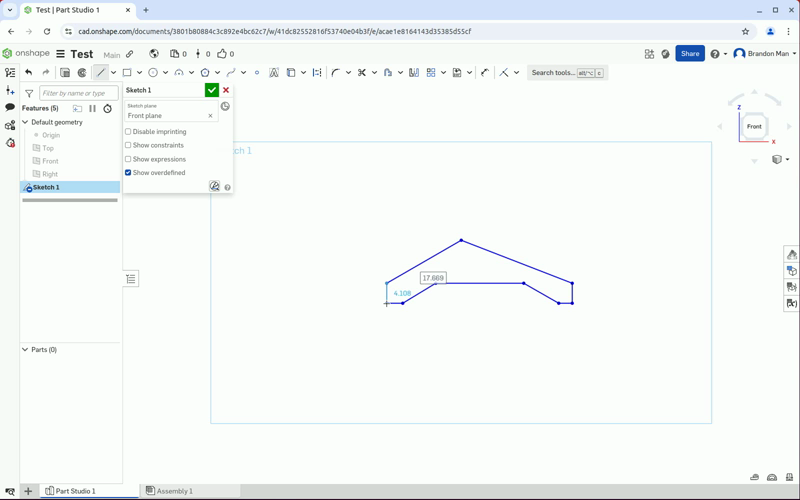
click(386, 303)
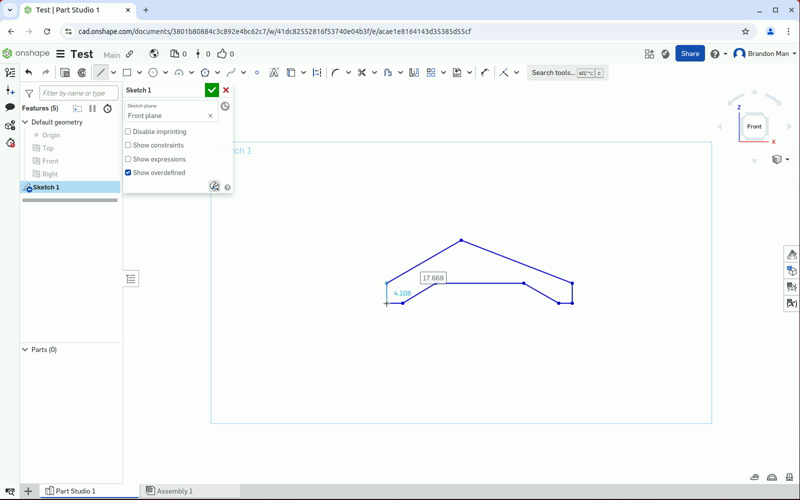
key(esc)
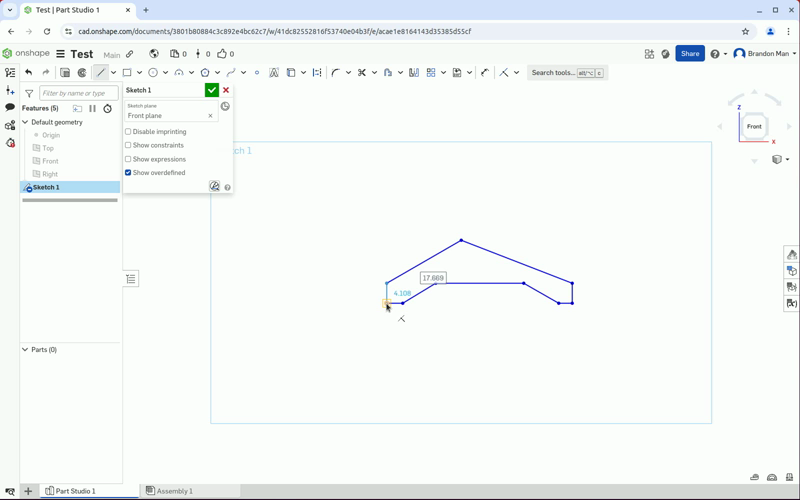
mouse_move(495, 278)
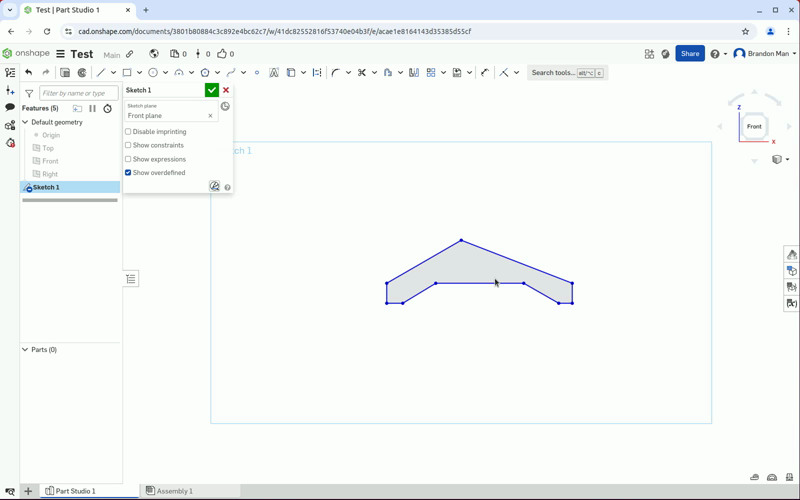
click(495, 278)
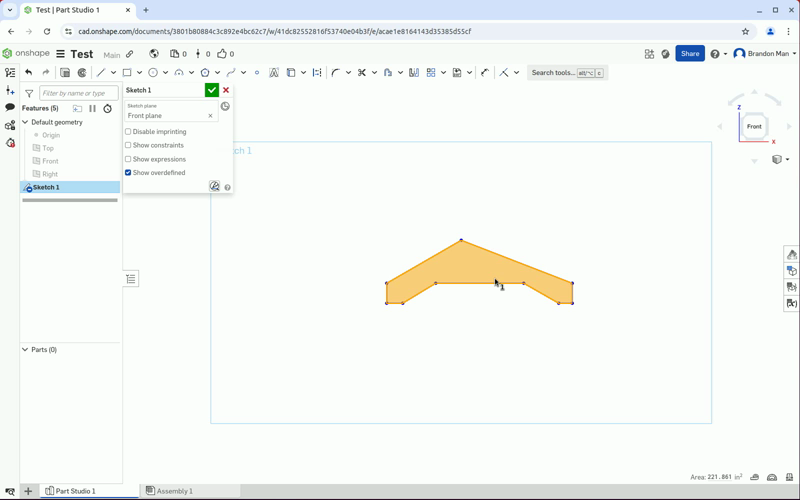
mouse_move(73, 352)
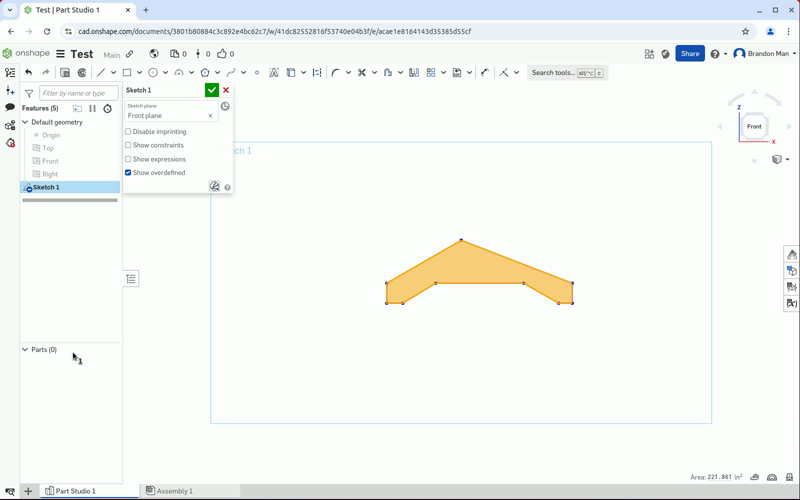
key(shift+y)
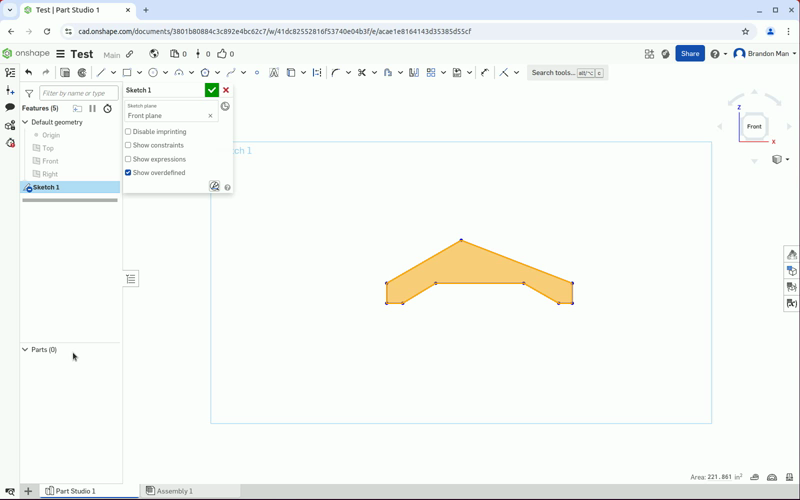
key(shift+e)
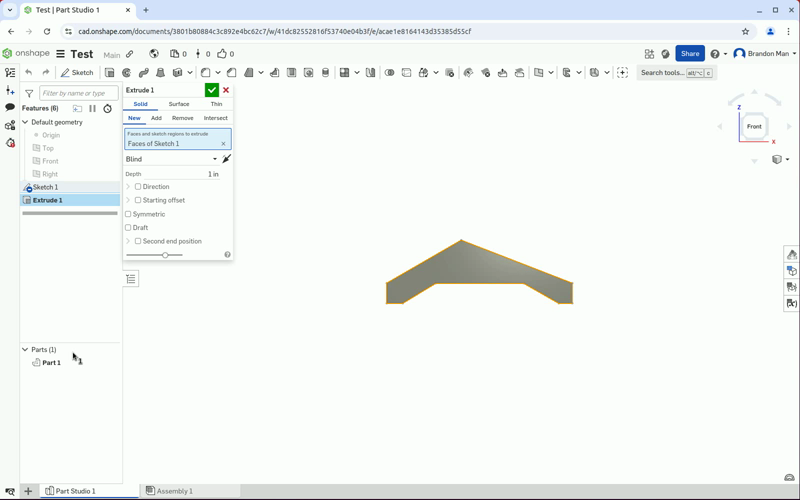
mouse_move(143, 106)
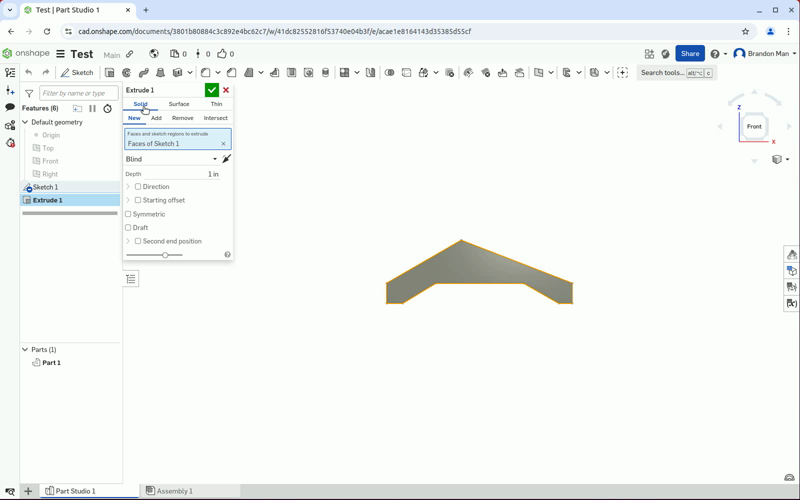
click(143, 106)
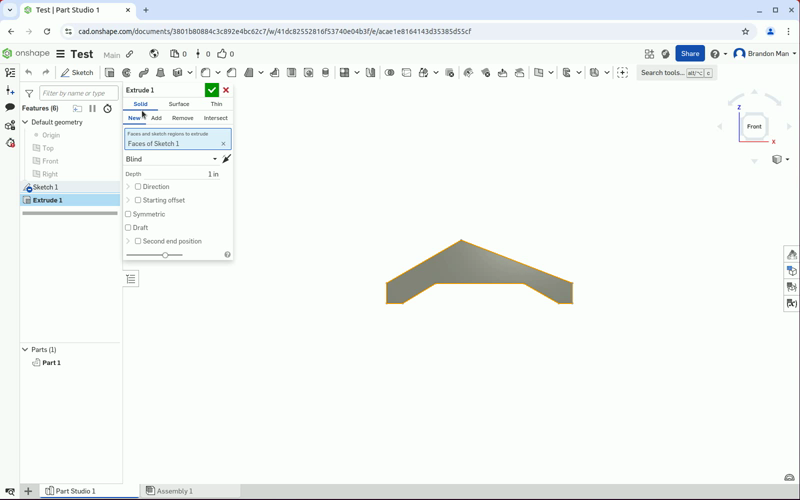
mouse_move(137, 120)
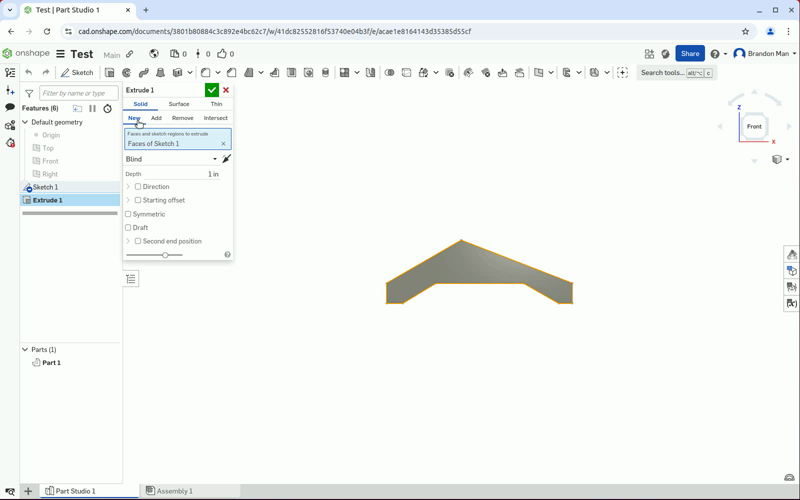
click(137, 120)
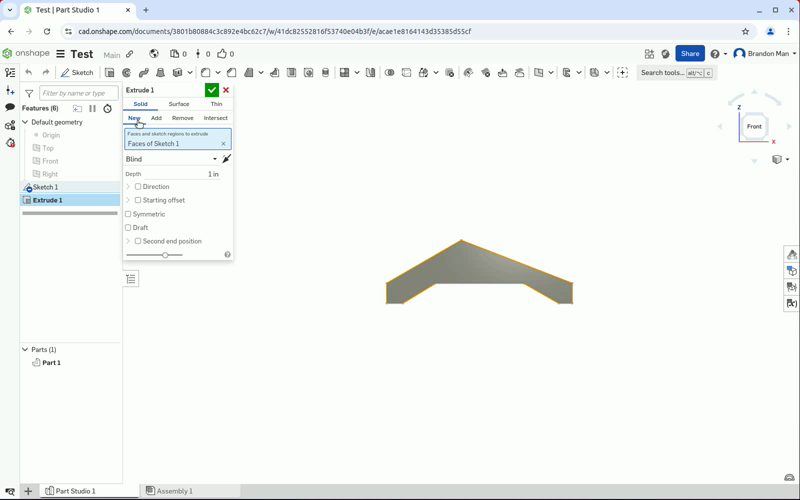
key(tab, 4)
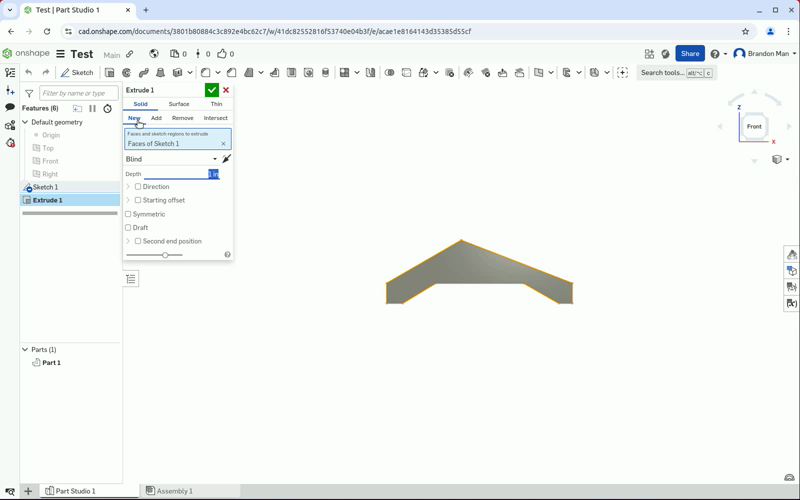
text(0.481)
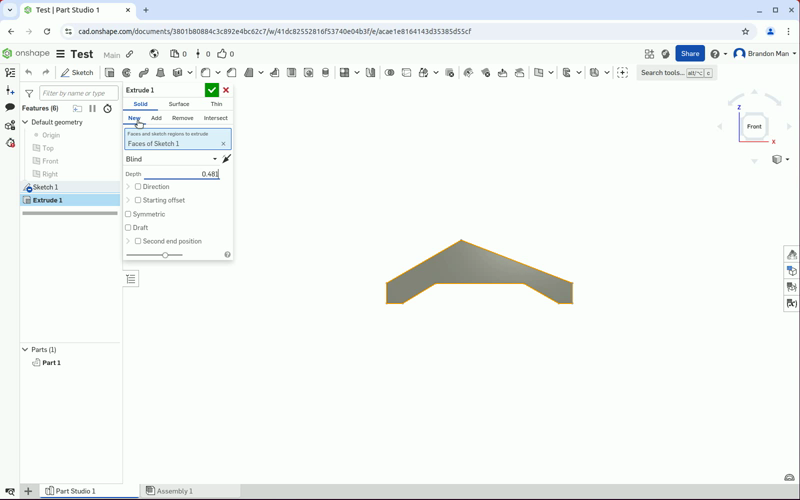
key(enter)
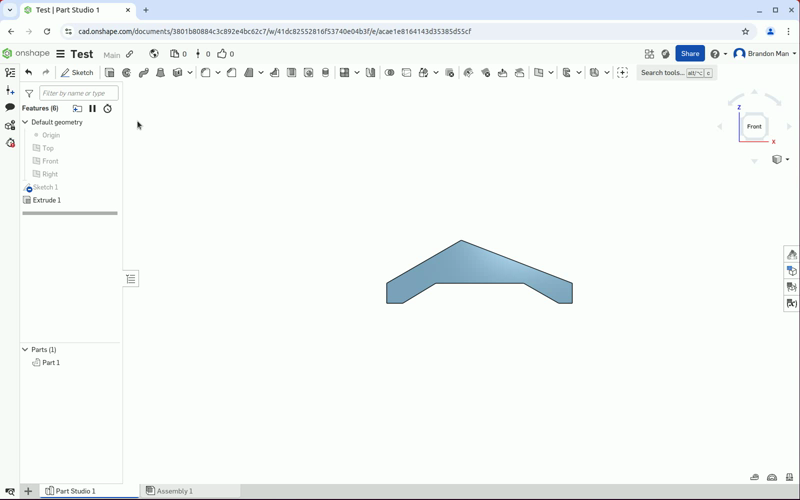
key(shift+h)
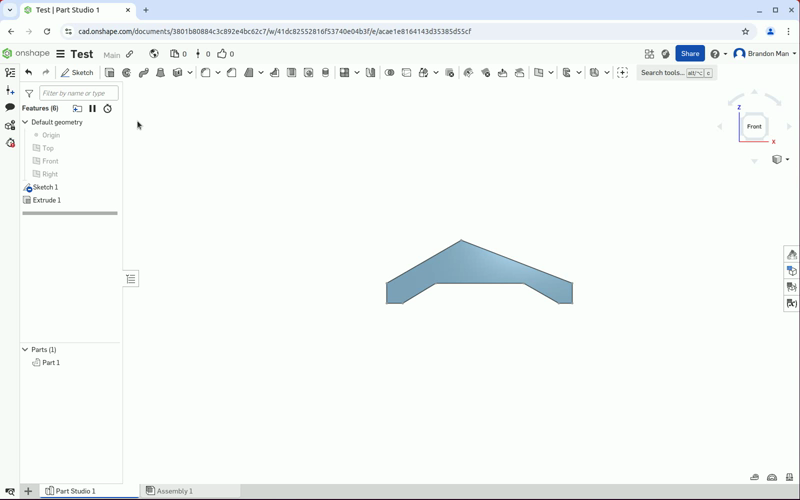
key(shift+h)
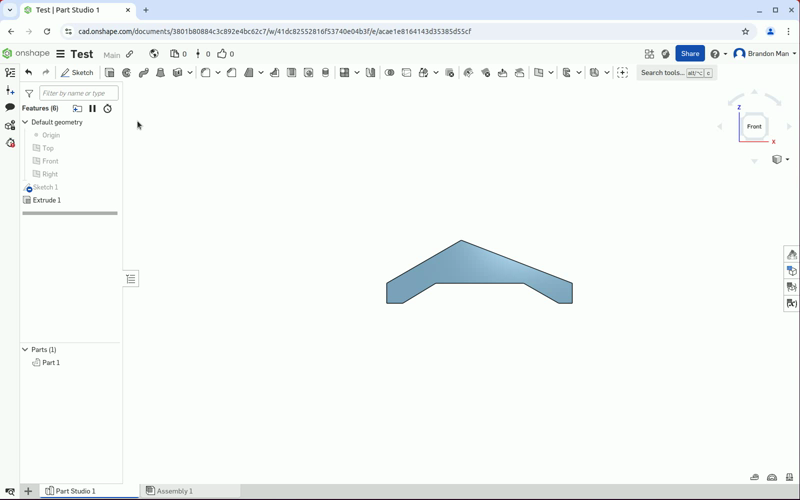
mouse_move(73, 189)
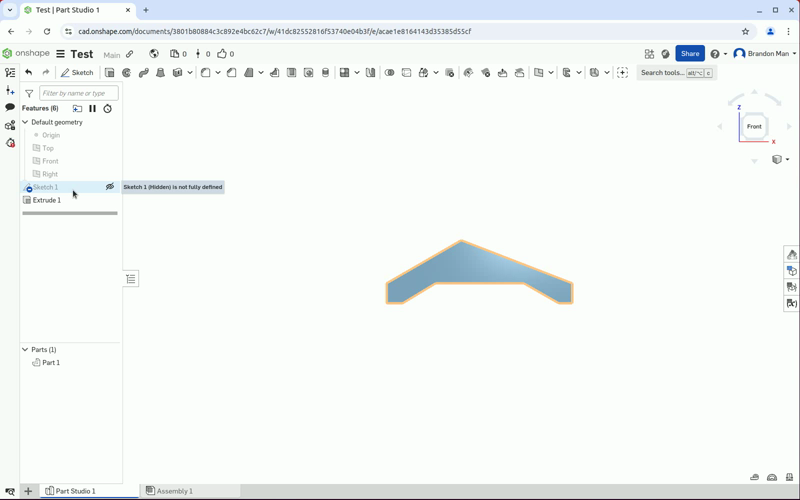
click(73, 189)
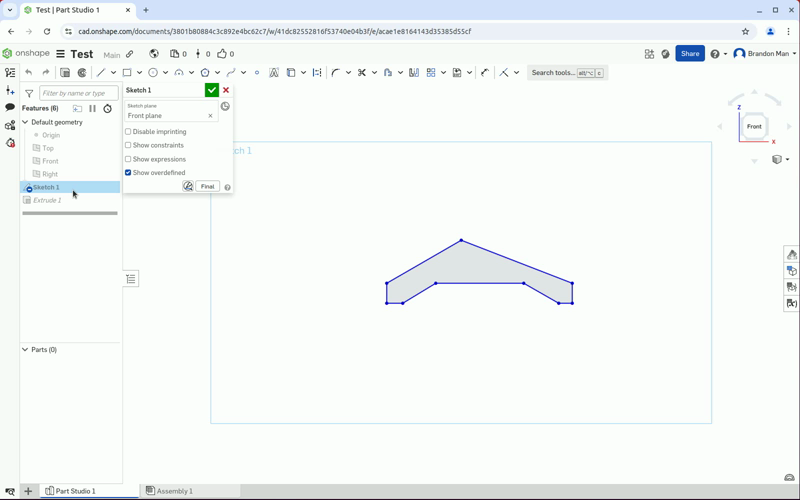
mouse_move(229, 92)
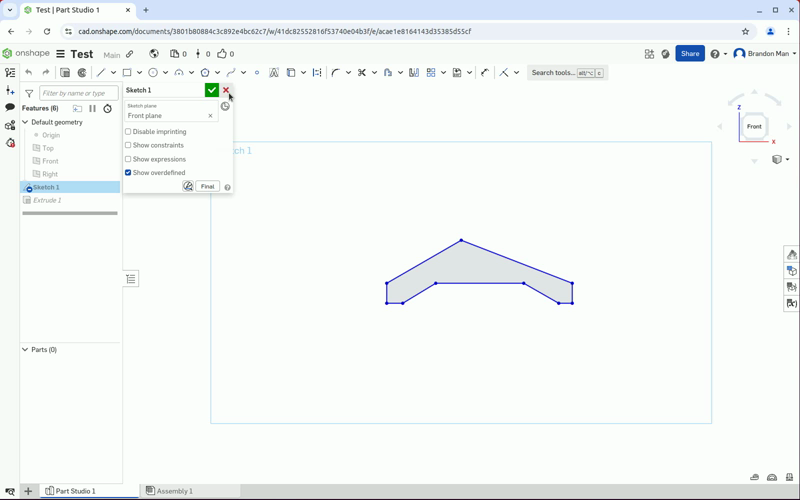
click(229, 92)
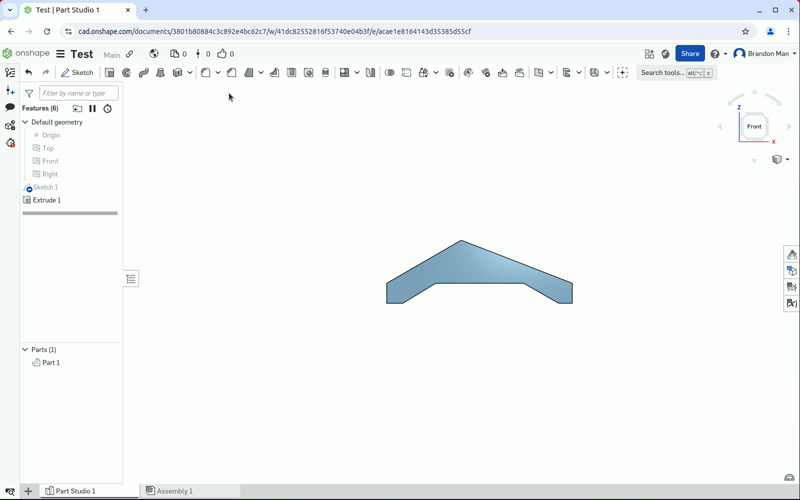
mouse_move(541, 75)
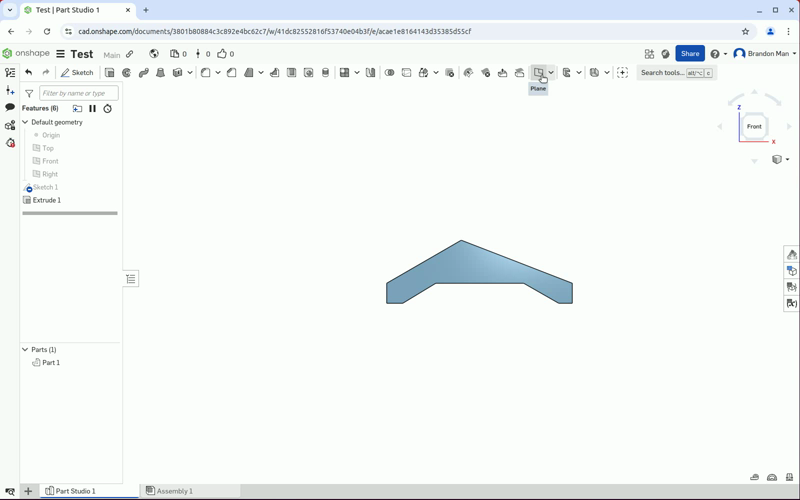
click(541, 75)
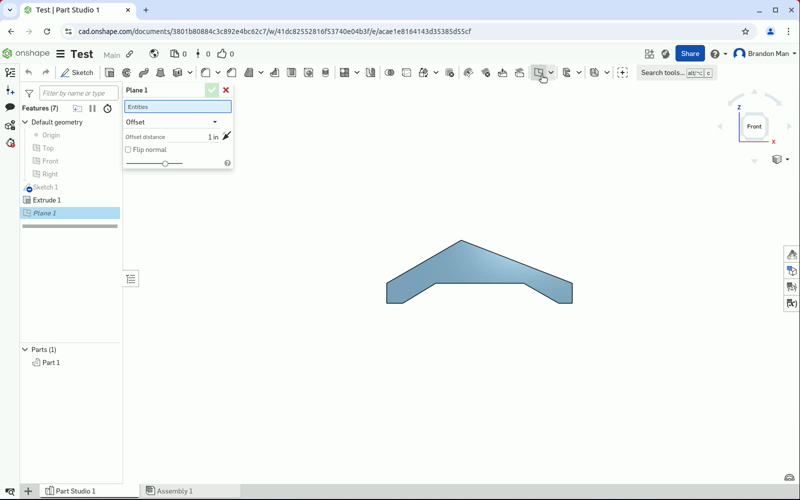
mouse_move(73, 163)
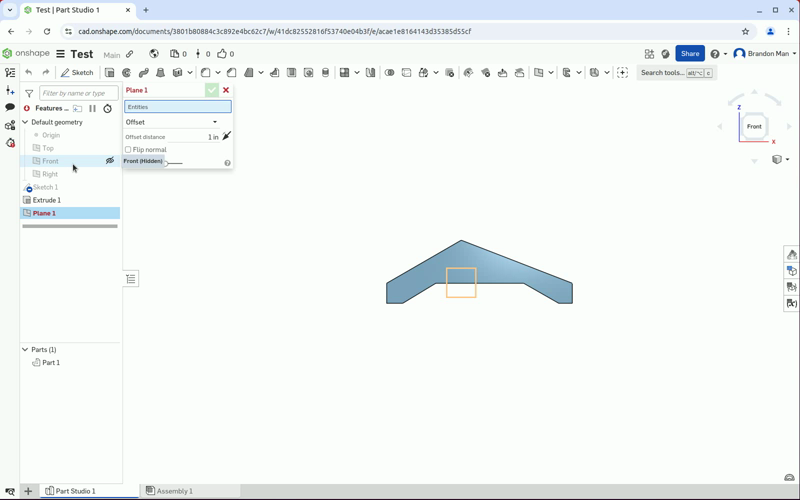
click(73, 163)
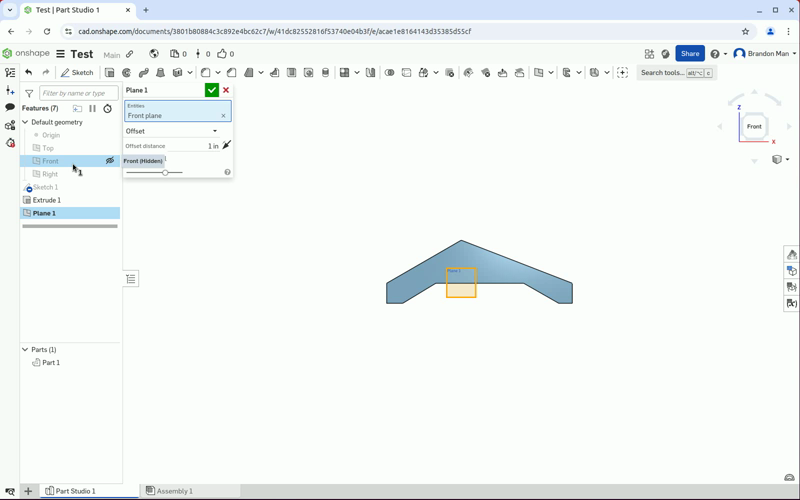
key(tab, 2)
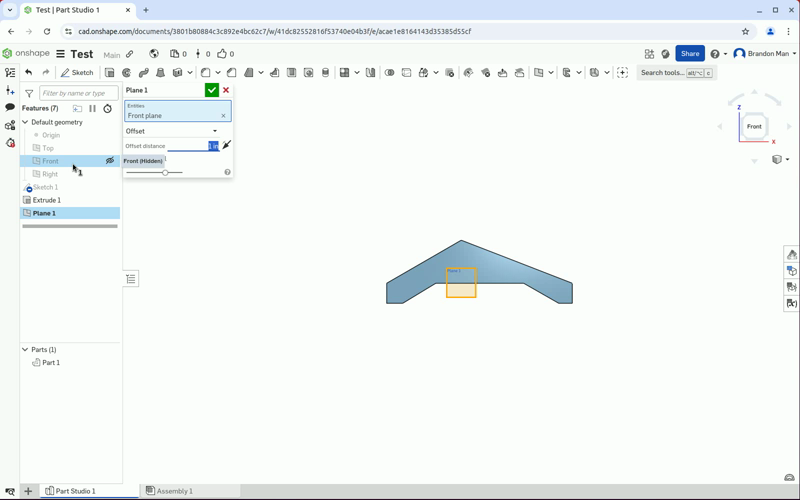
text(0.493)
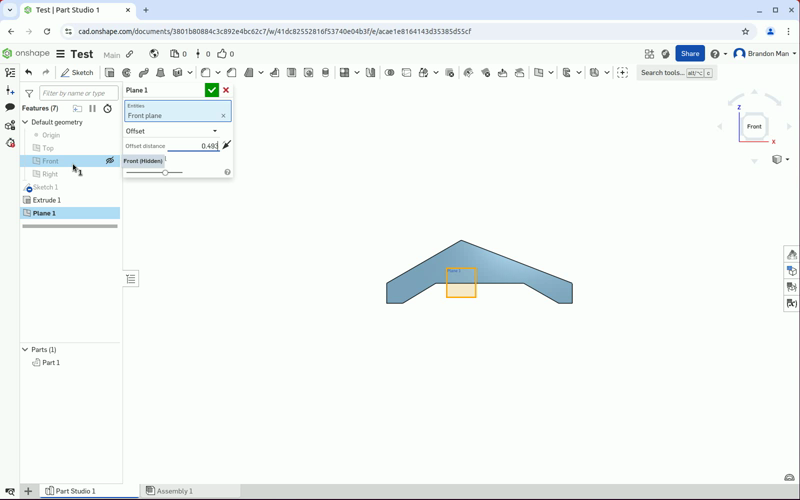
key(enter, 2)
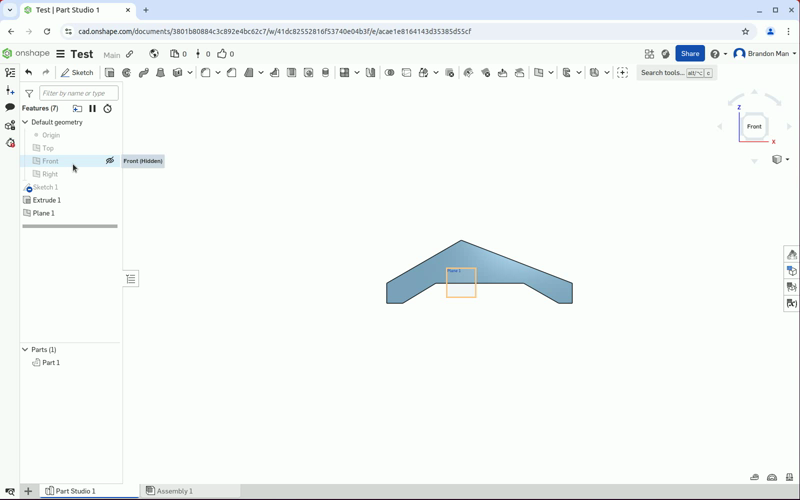
key(shift+s)
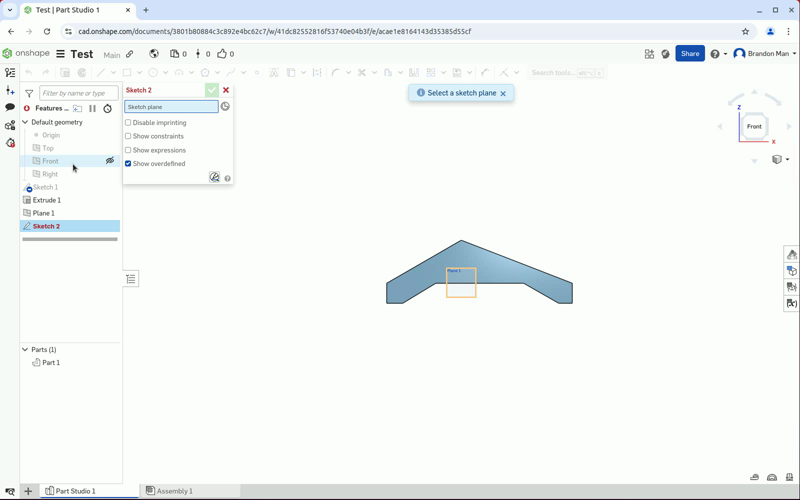
mouse_move(73, 215)
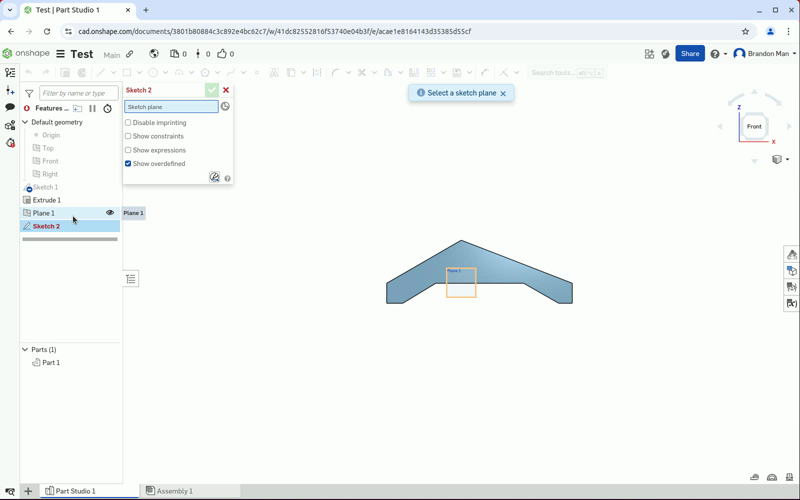
click(73, 215)
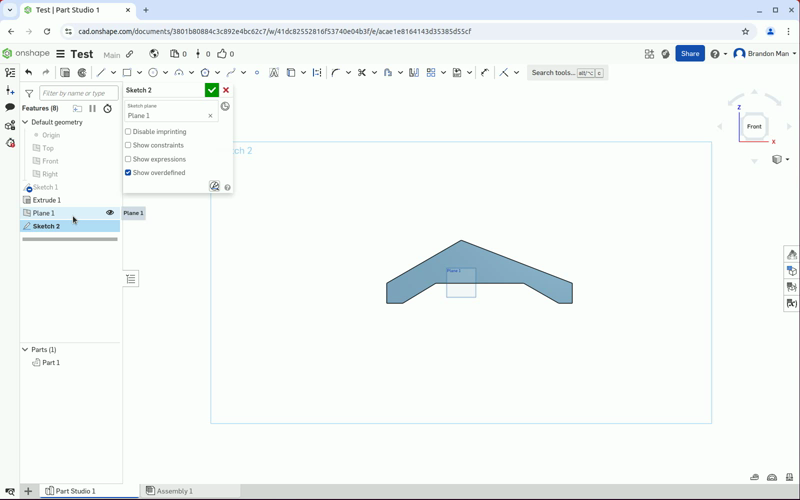
mouse_move(73, 352)
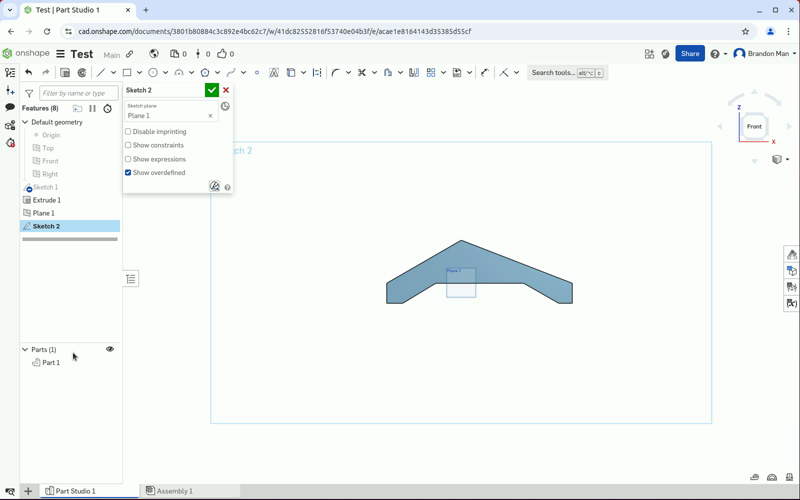
key(y)
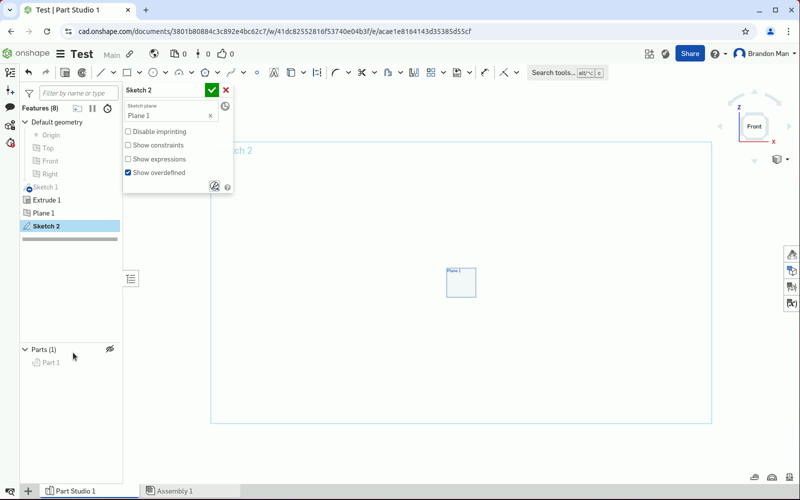
key(c)
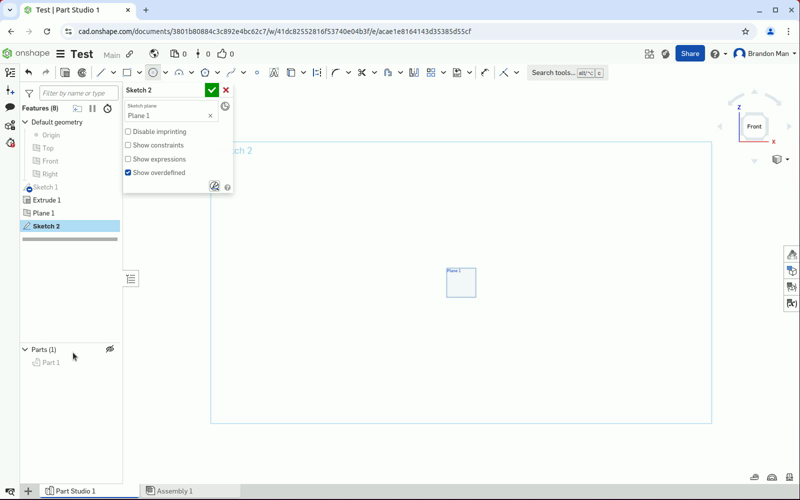
key_down(shift)
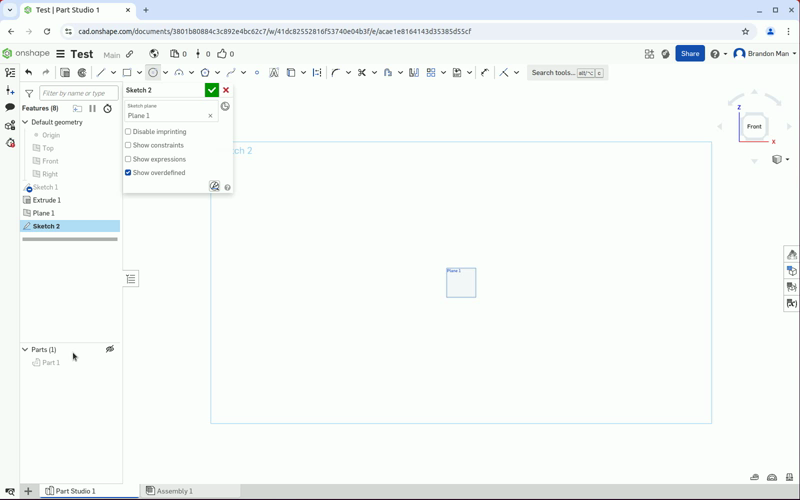
mouse_move(460, 247)
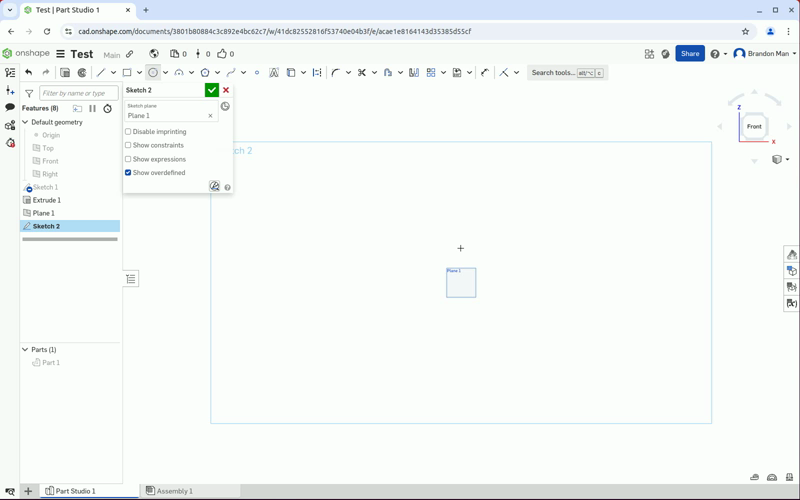
click(460, 247)
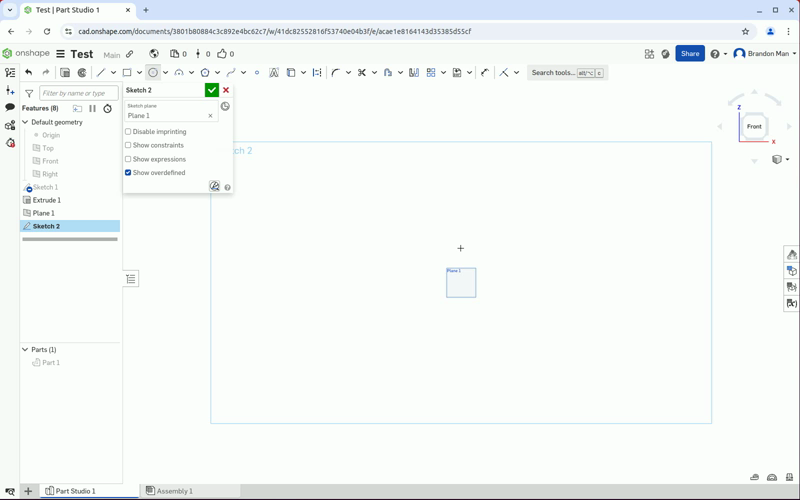
key_up(shift)
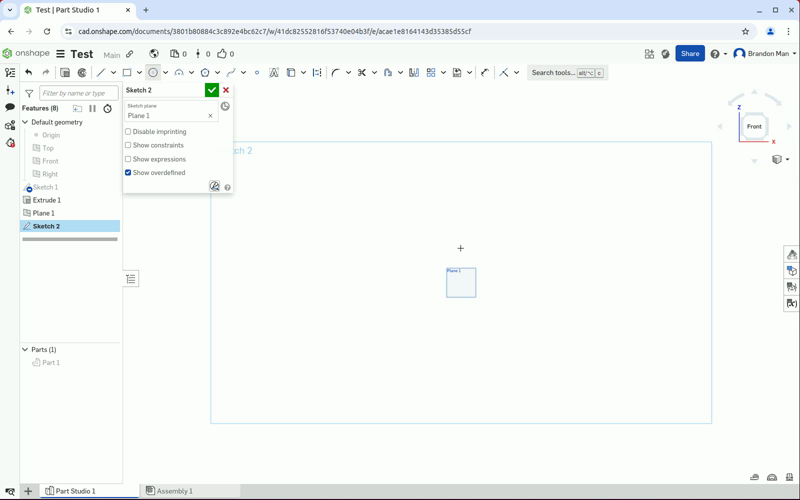
mouse_move(464, 247)
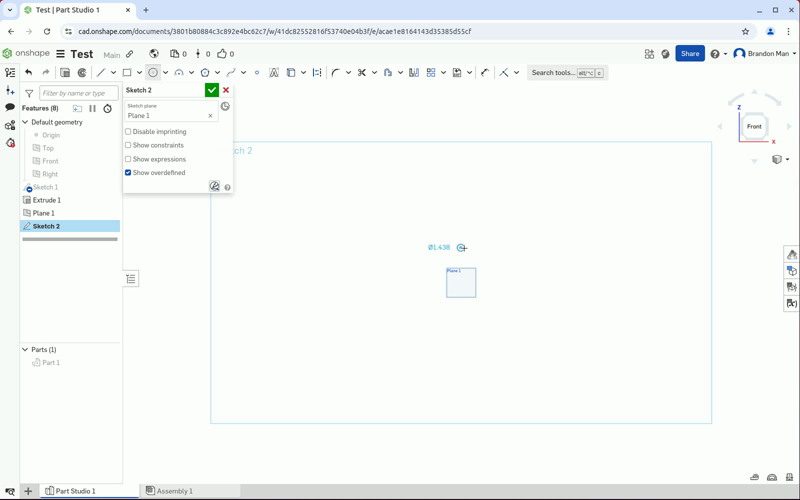
click(464, 247)
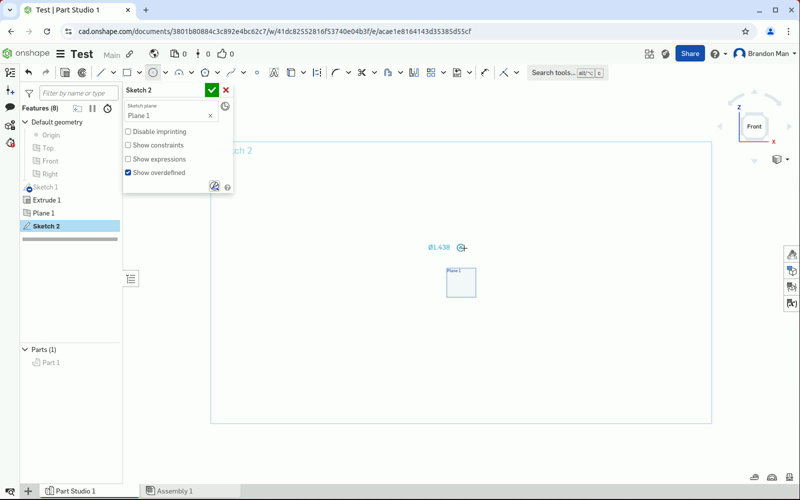
key(esc)
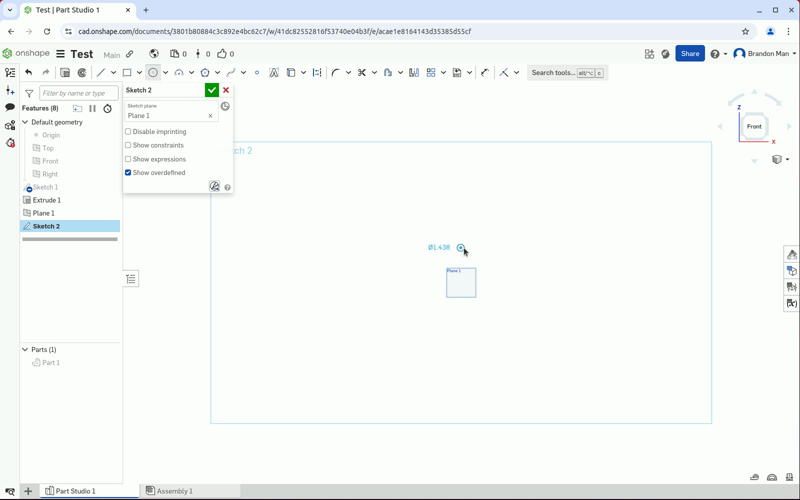
mouse_move(462, 249)
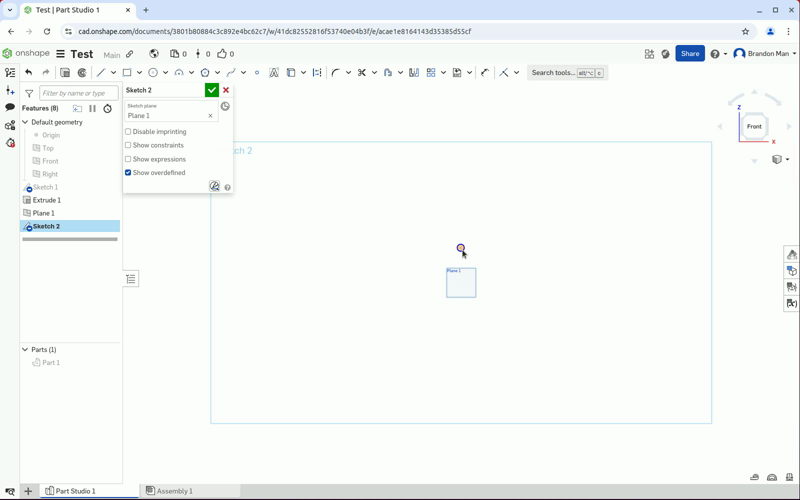
scroll(6)
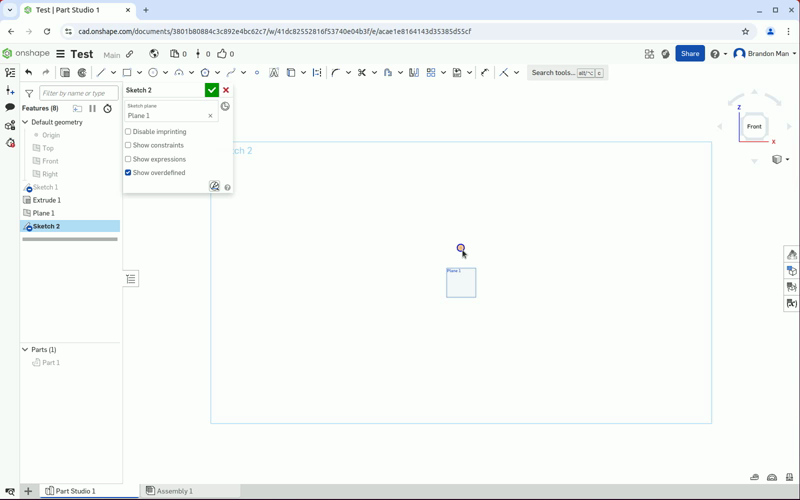
scroll(6)
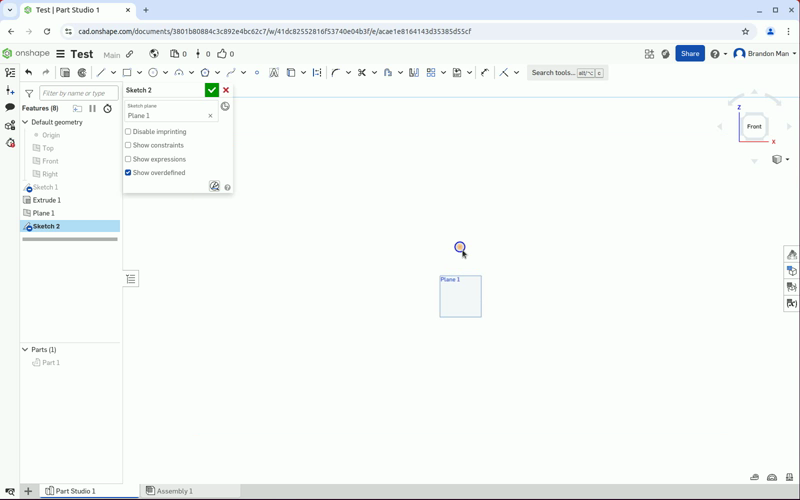
scroll(6)
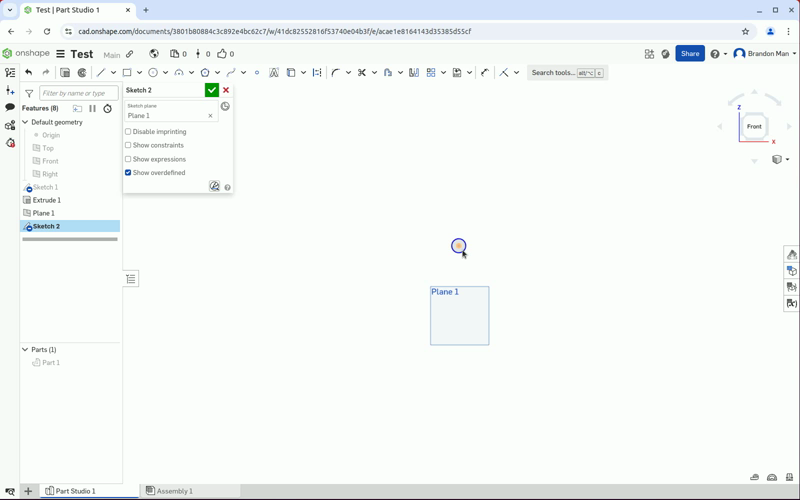
scroll(6)
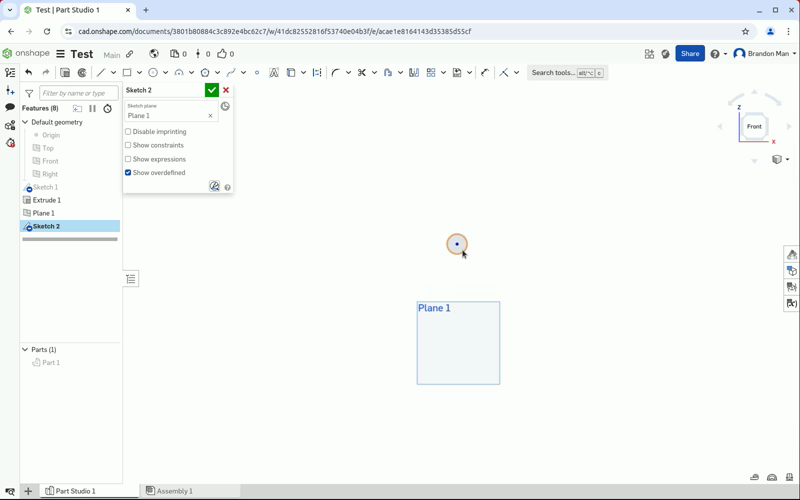
scroll(6)
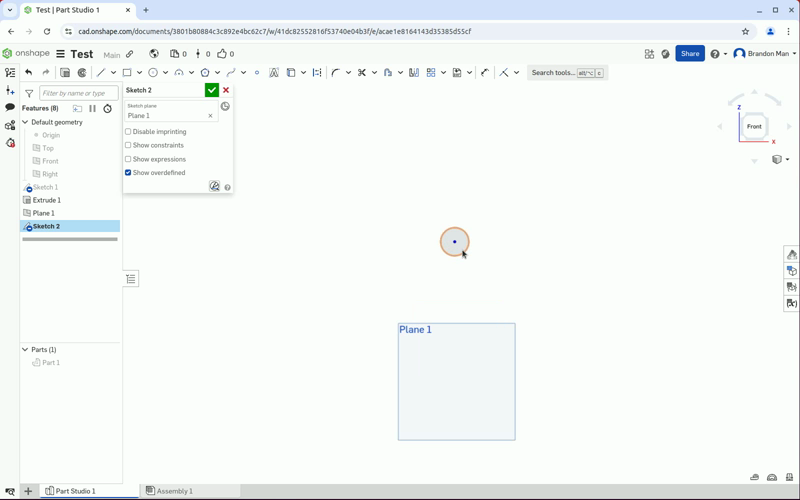
scroll(6)
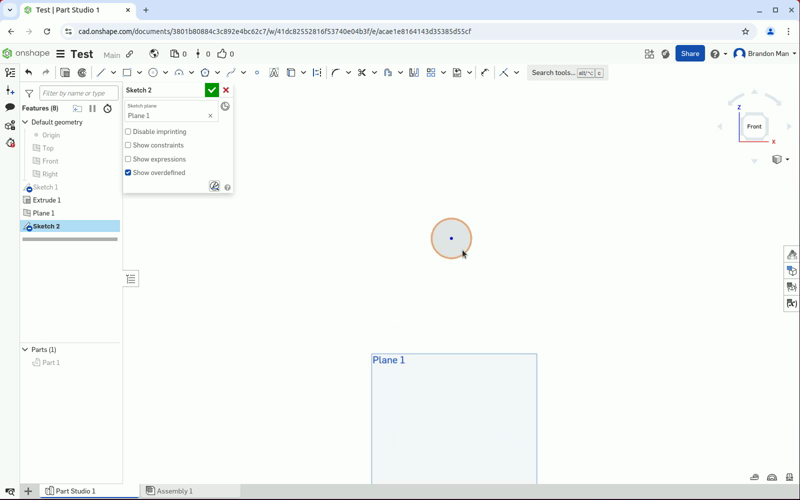
scroll(6)
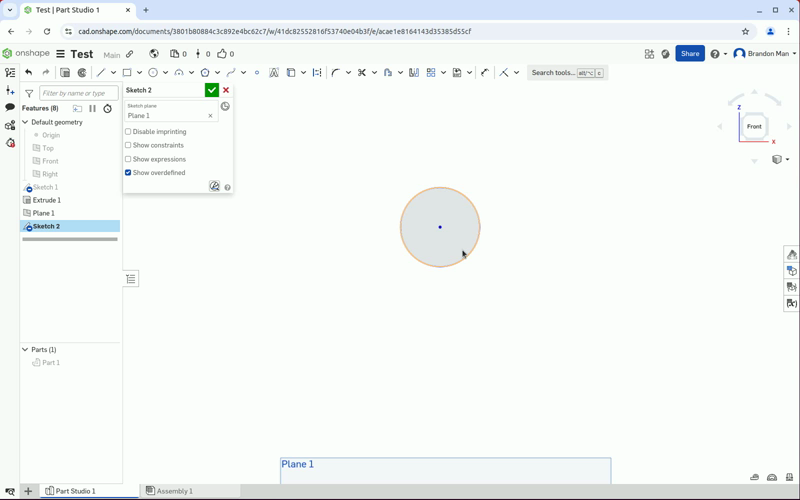
click(462, 249)
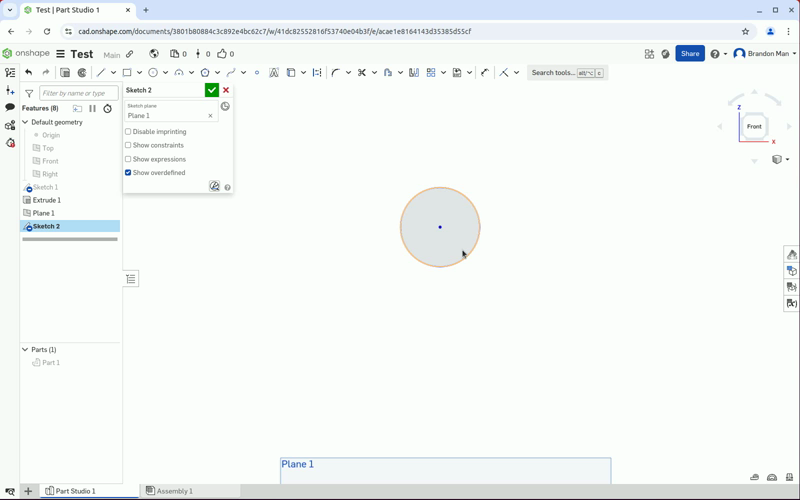
scroll(-6)
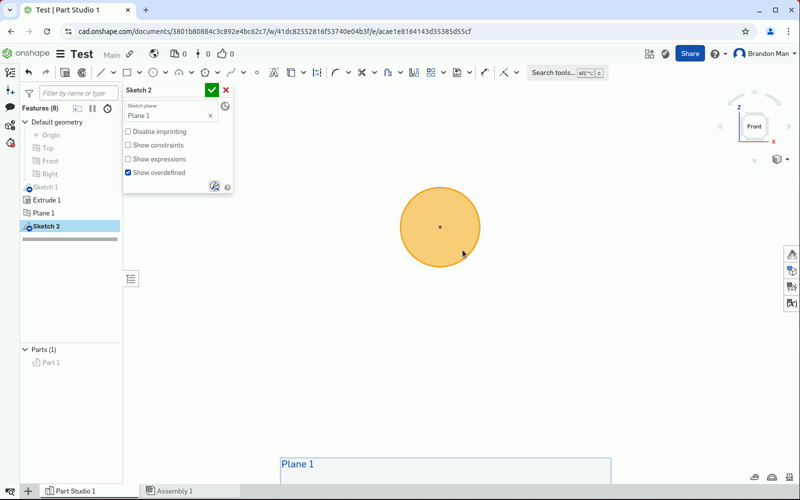
scroll(-6)
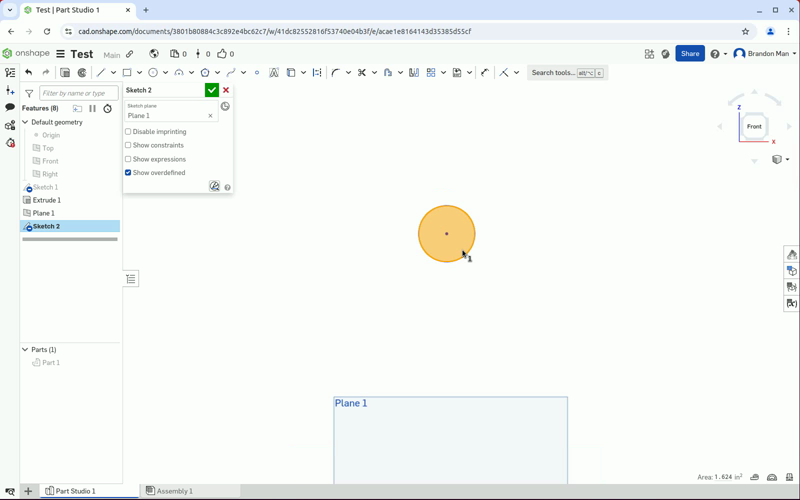
scroll(-6)
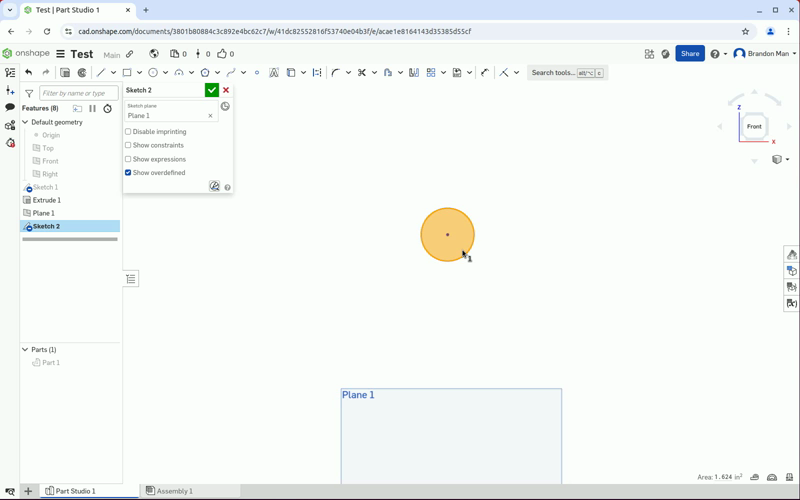
scroll(-6)
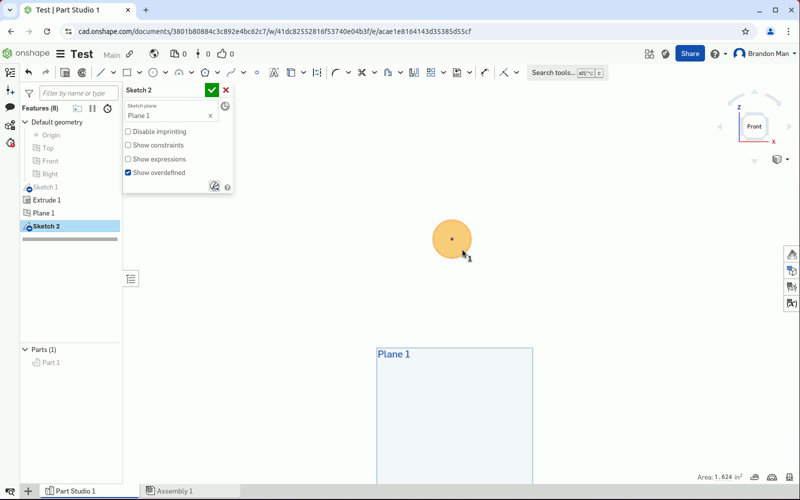
scroll(-6)
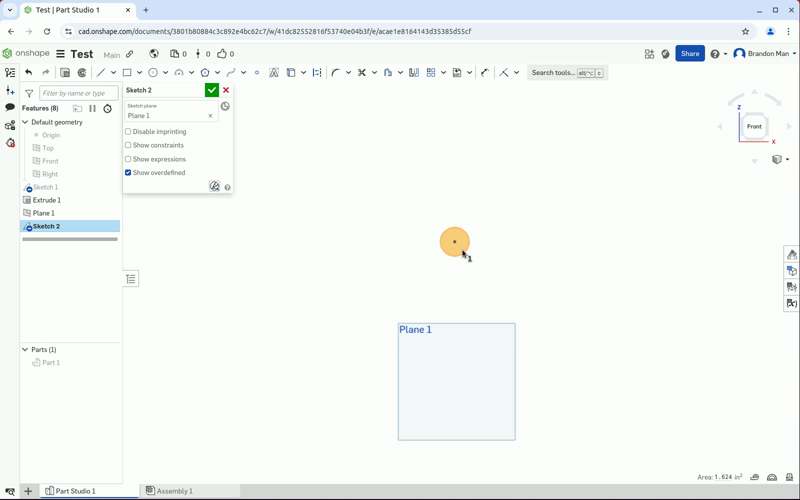
scroll(-6)
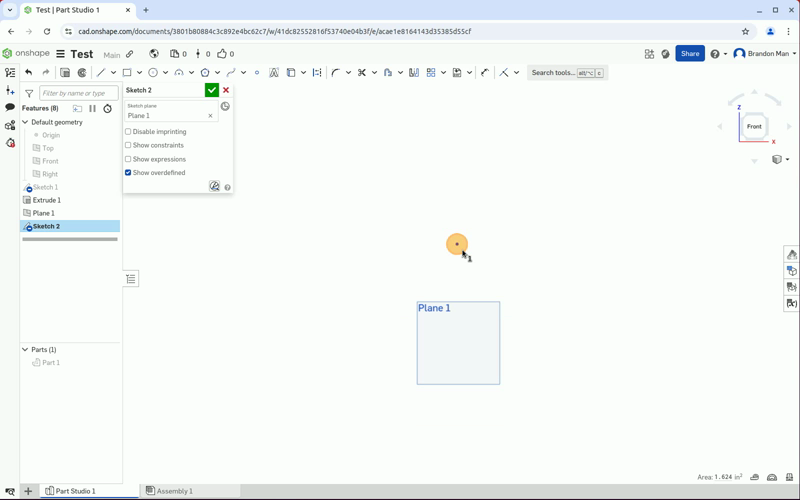
scroll(-6)
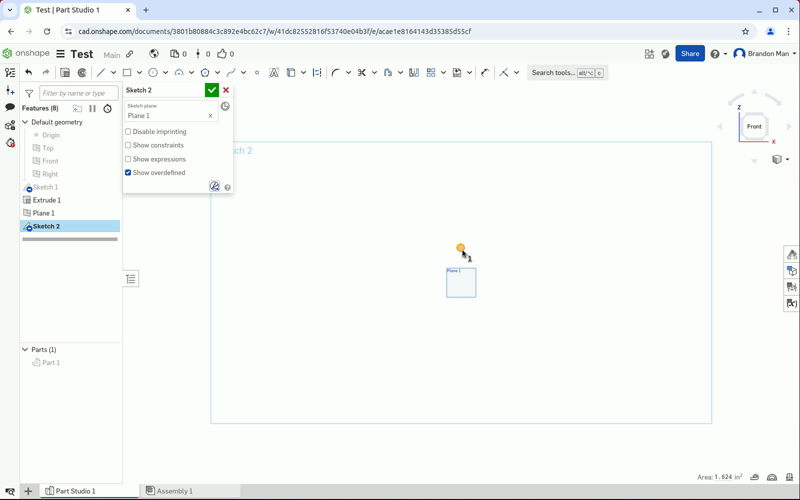
mouse_move(73, 352)
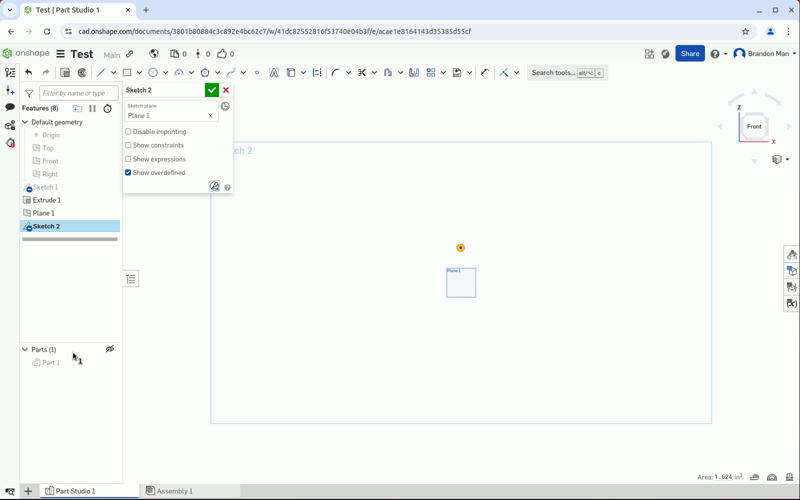
key(shift+y)
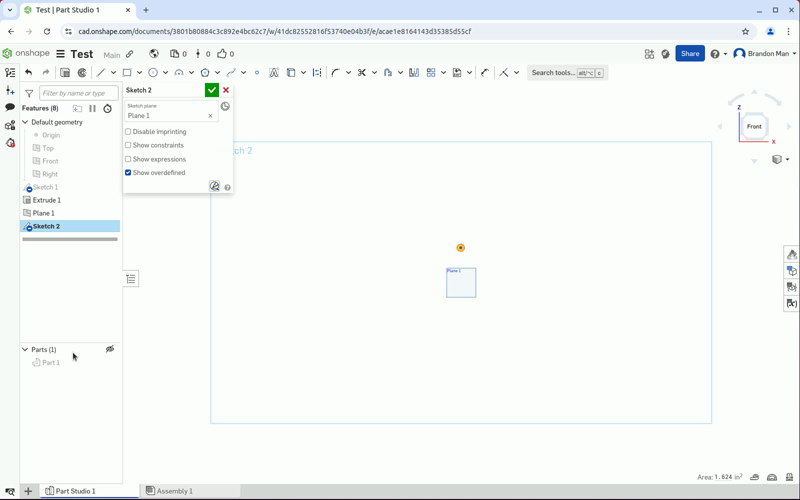
key(shift+e)
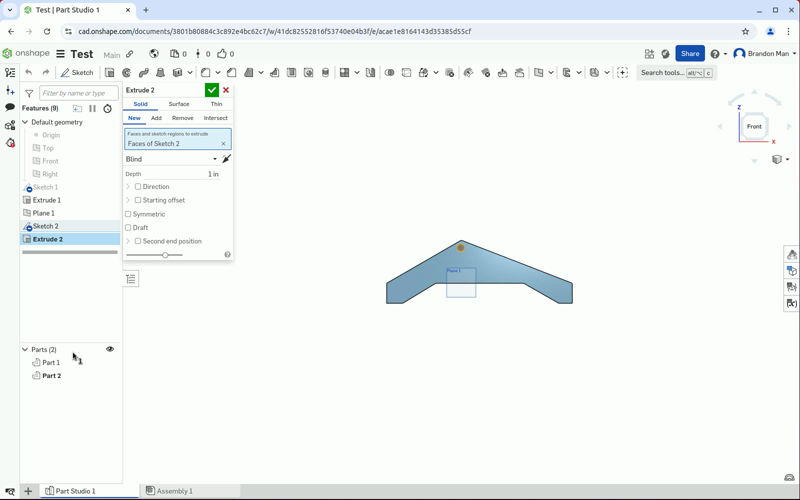
mouse_move(143, 106)
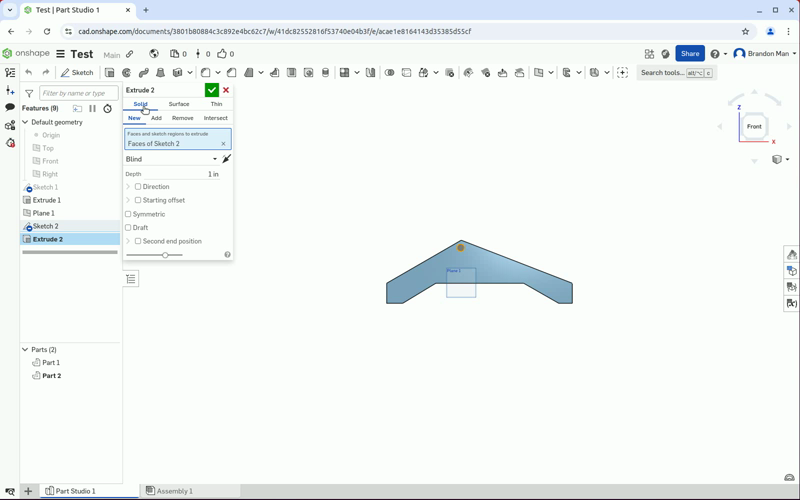
click(143, 106)
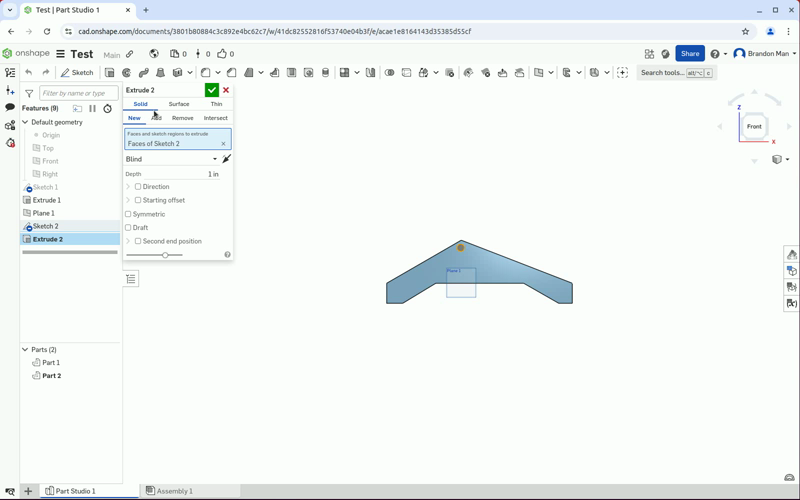
mouse_move(186, 120)
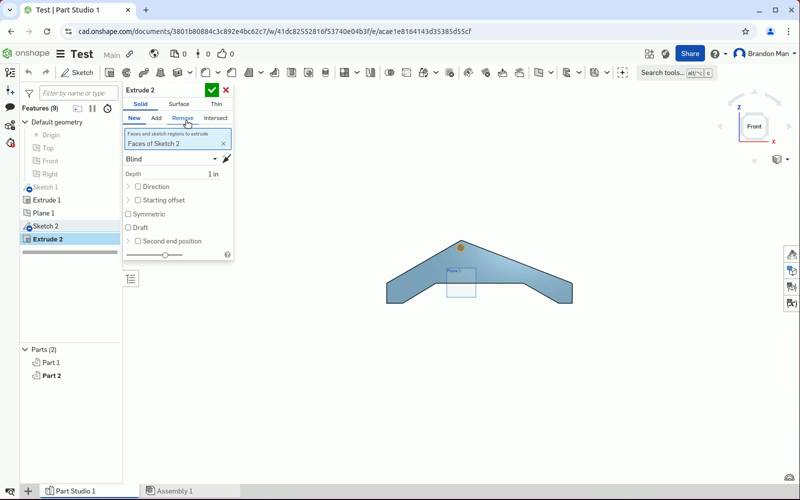
click(186, 120)
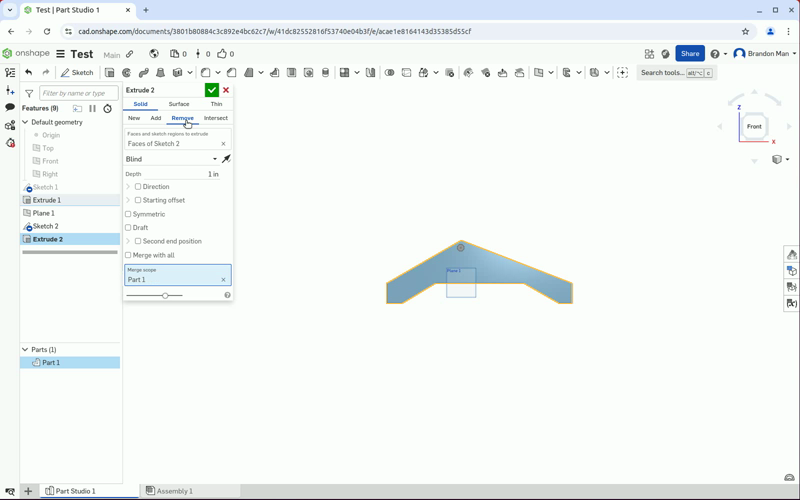
key(tab, 4)
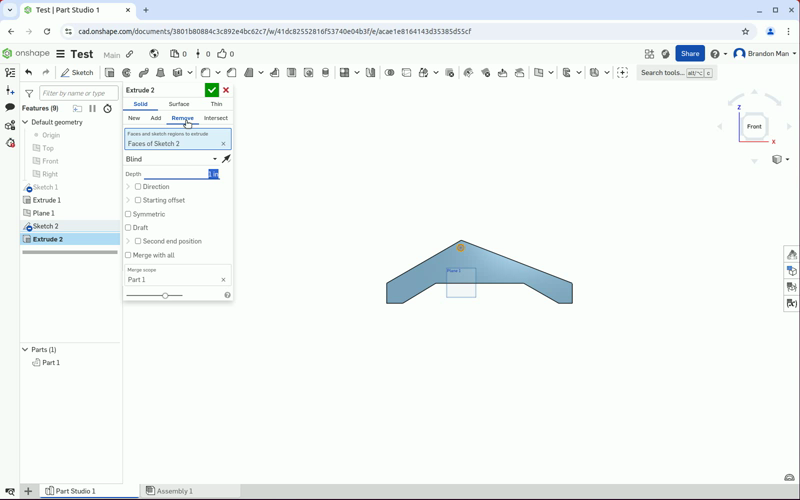
text(0.963)
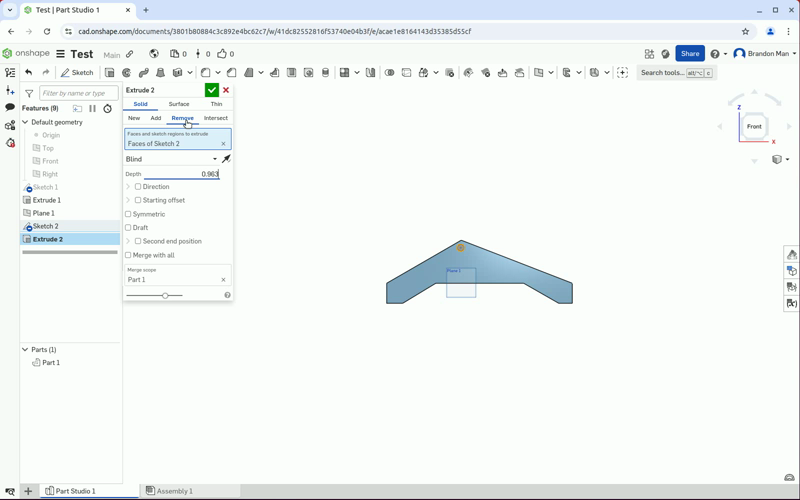
key(tab, 6)
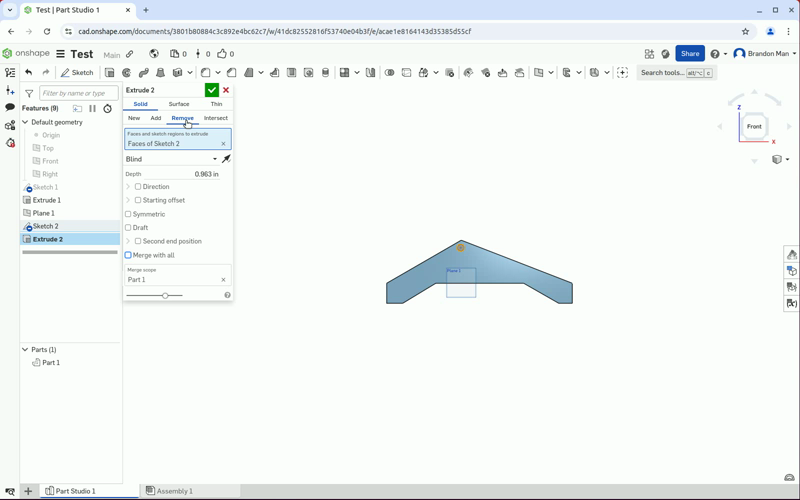
key(space)
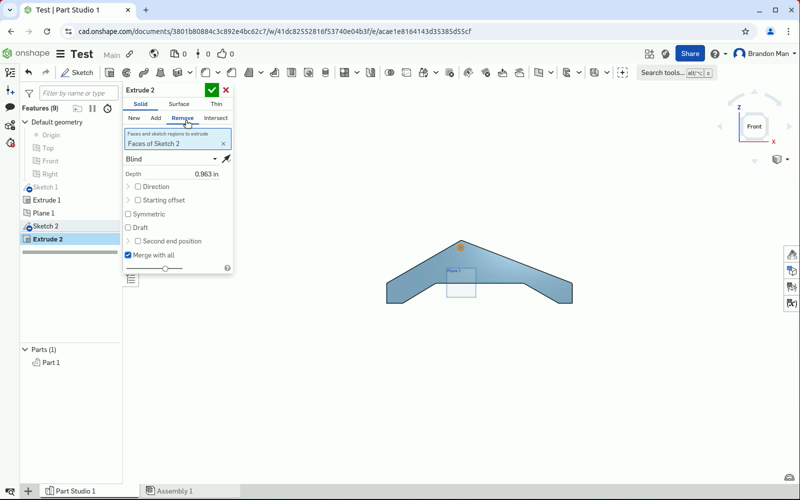
key(enter)
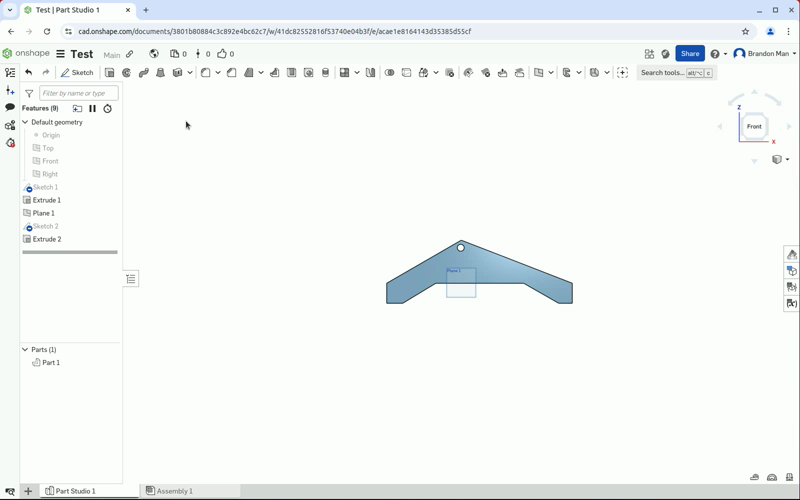
key(shift+h)
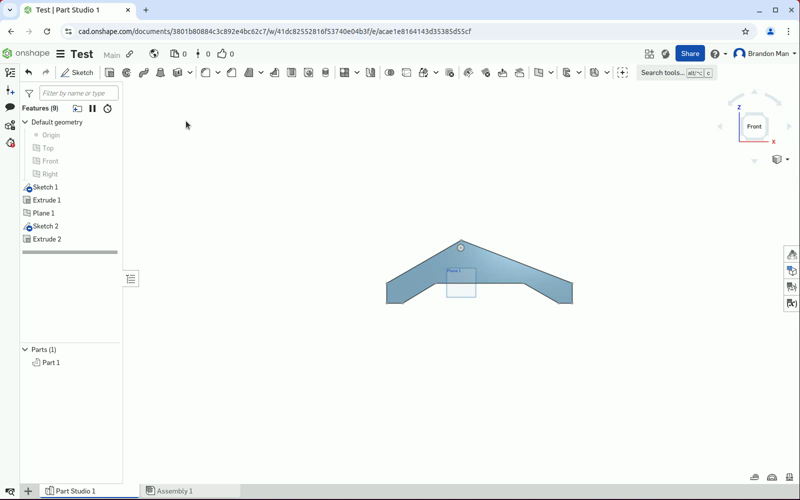
key(shift+h)
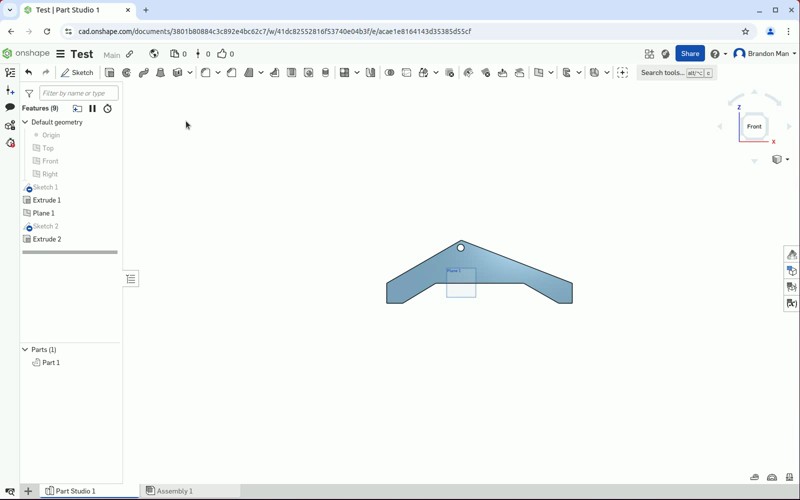
mouse_move(73, 189)
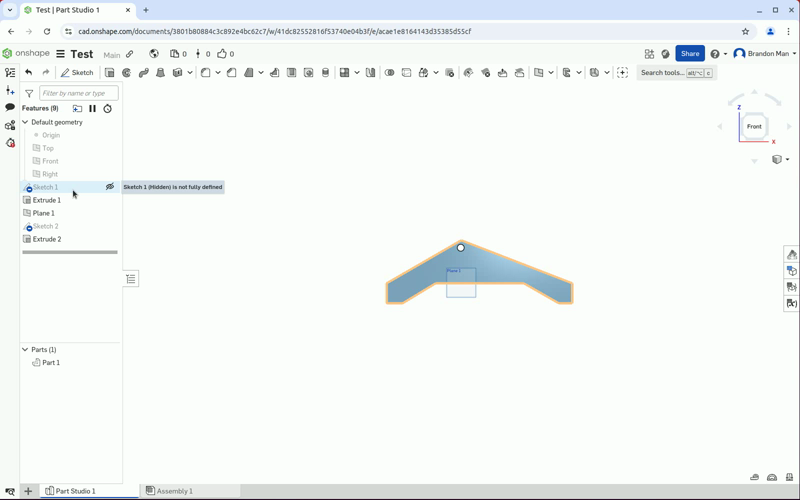
click(73, 189)
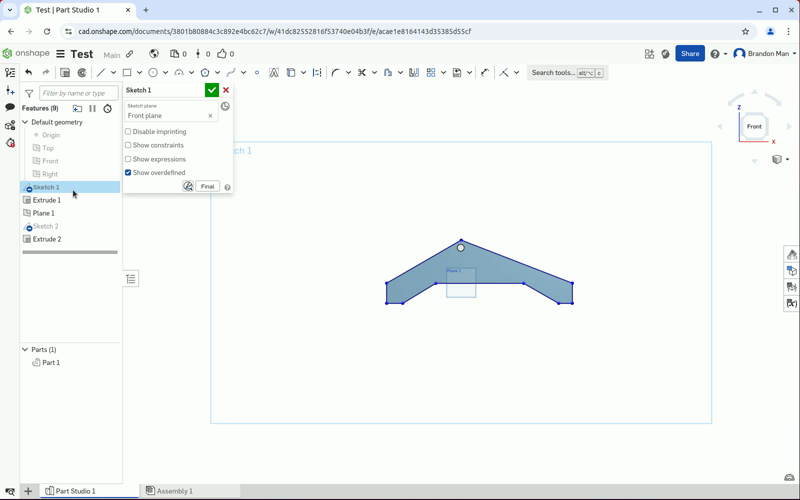
mouse_move(229, 92)
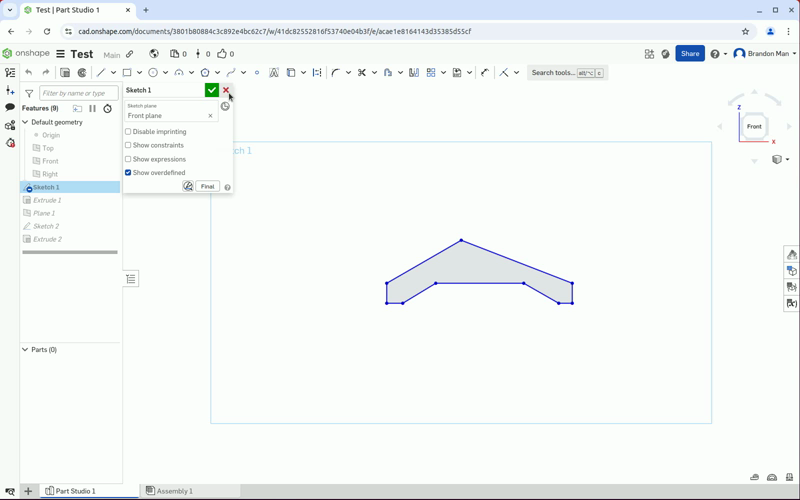
click(229, 92)
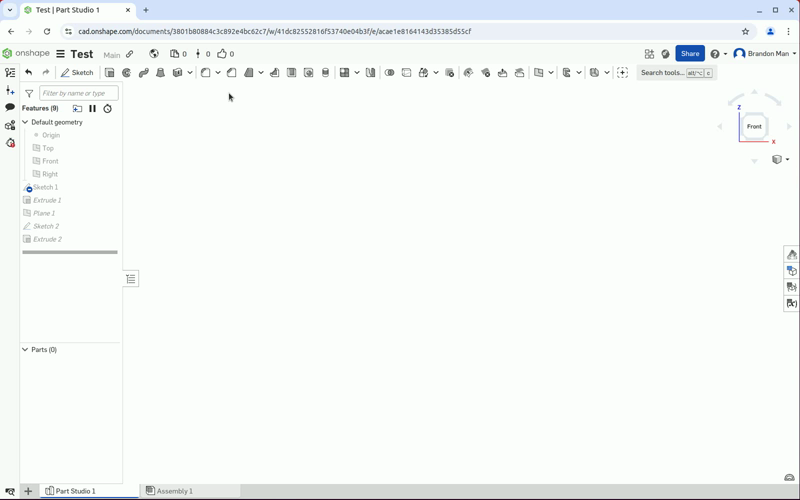
key(shift+s)
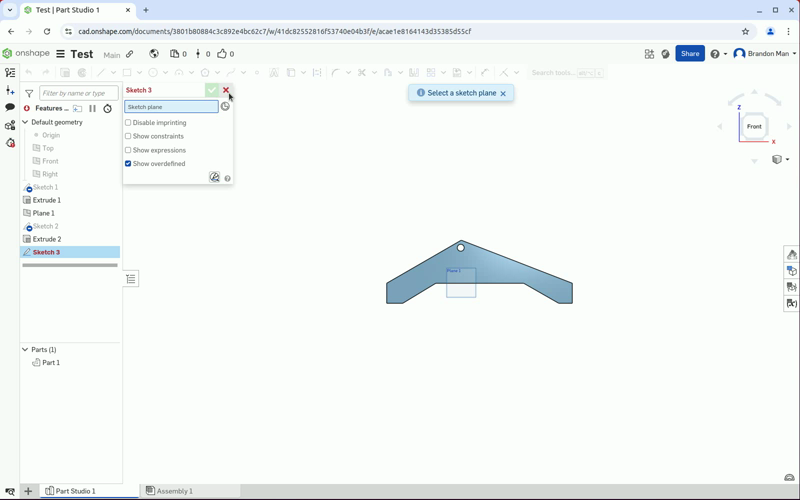
mouse_move(73, 215)
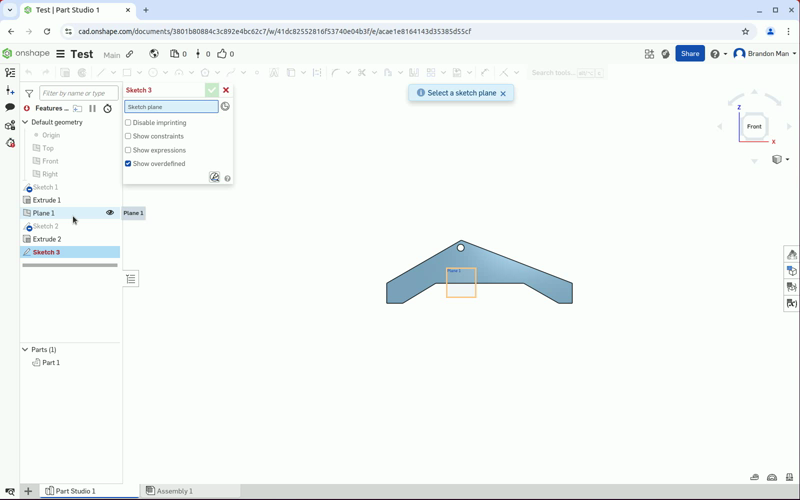
click(73, 215)
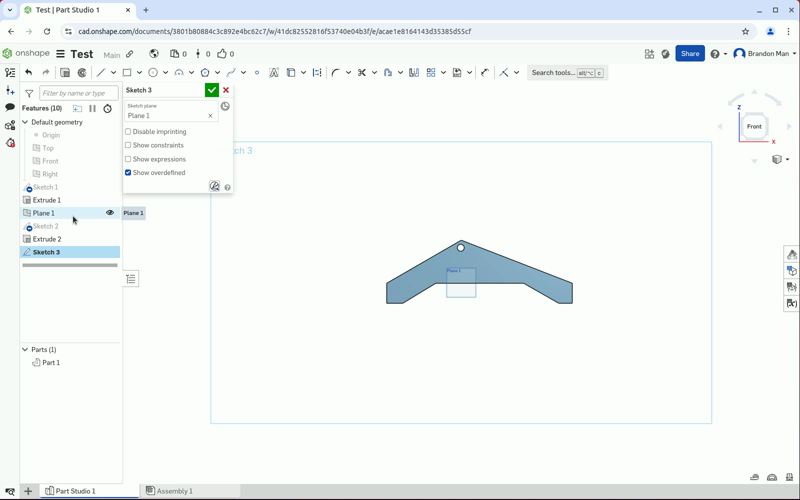
mouse_move(73, 352)
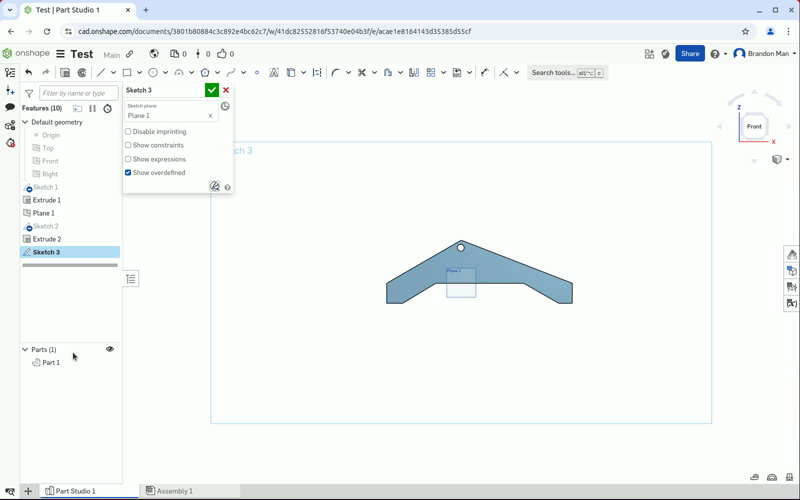
key(y)
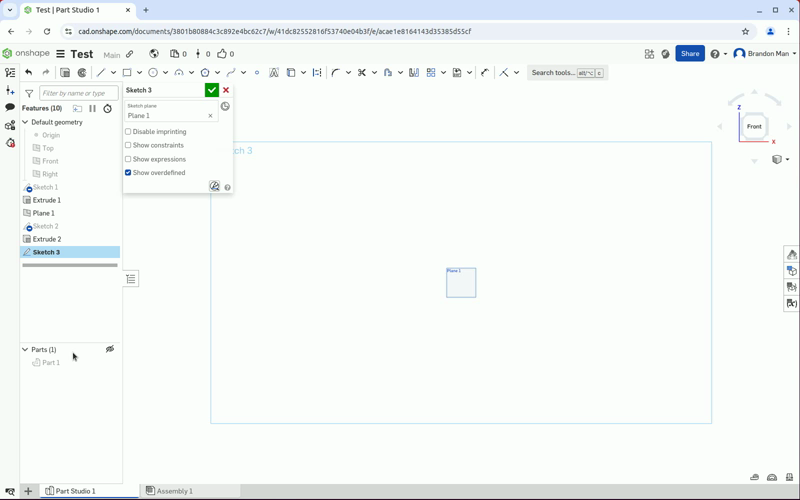
key(c)
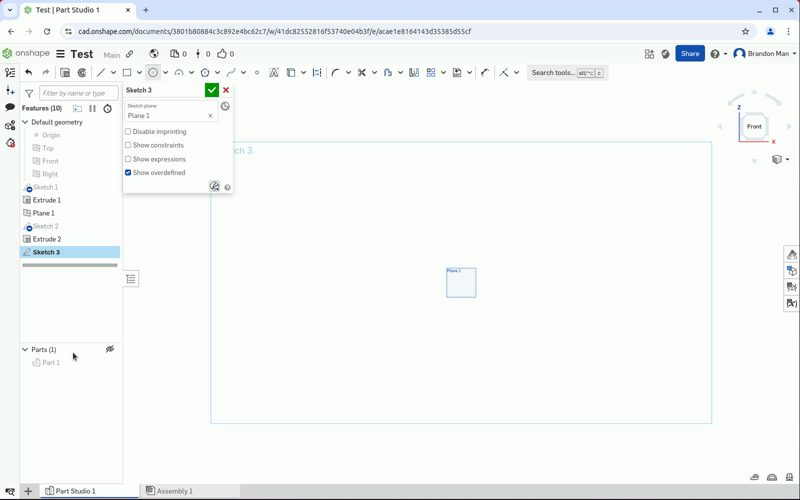
key_down(shift)
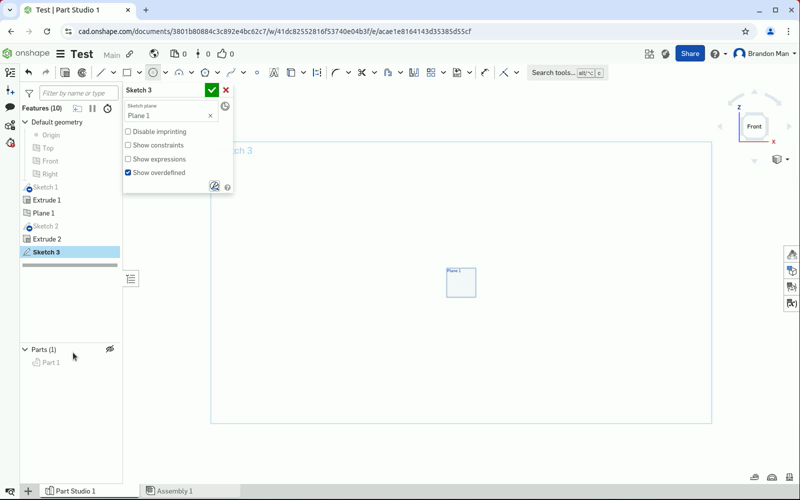
mouse_move(395, 294)
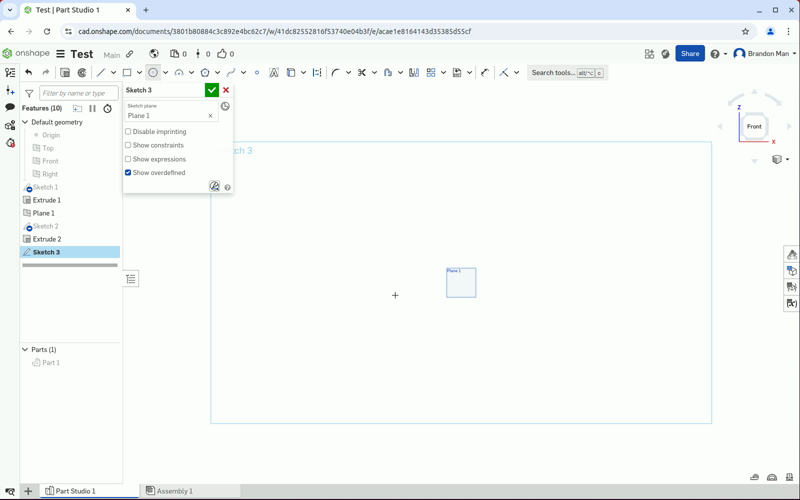
click(395, 294)
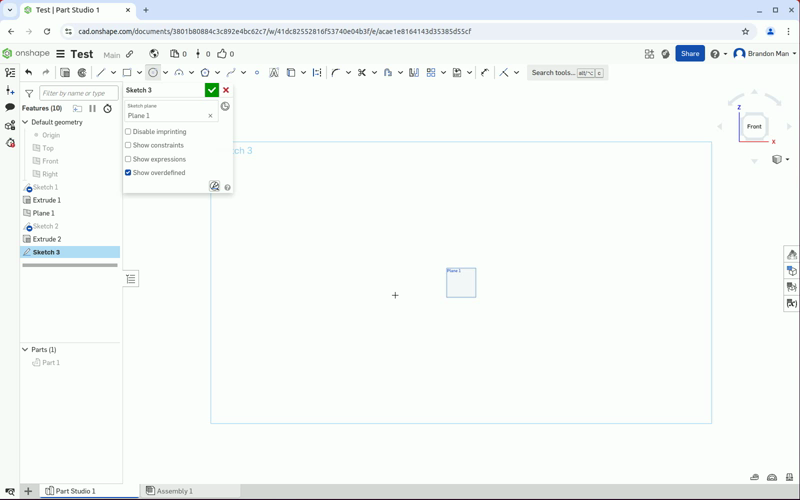
key_up(shift)
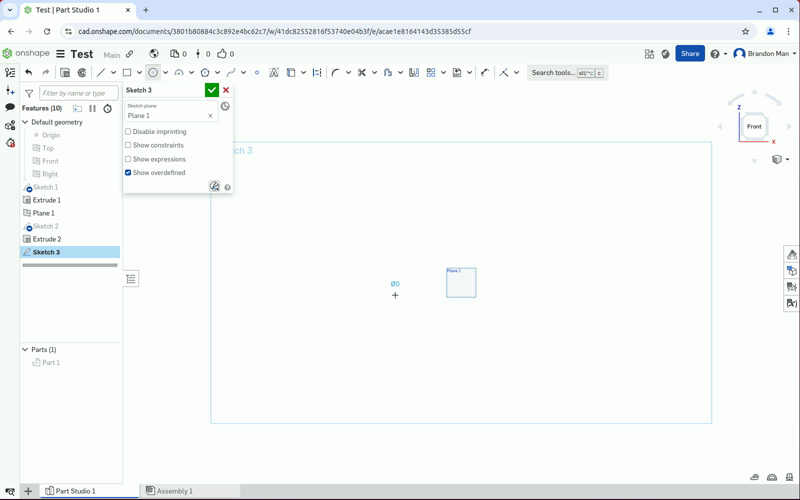
mouse_move(398, 294)
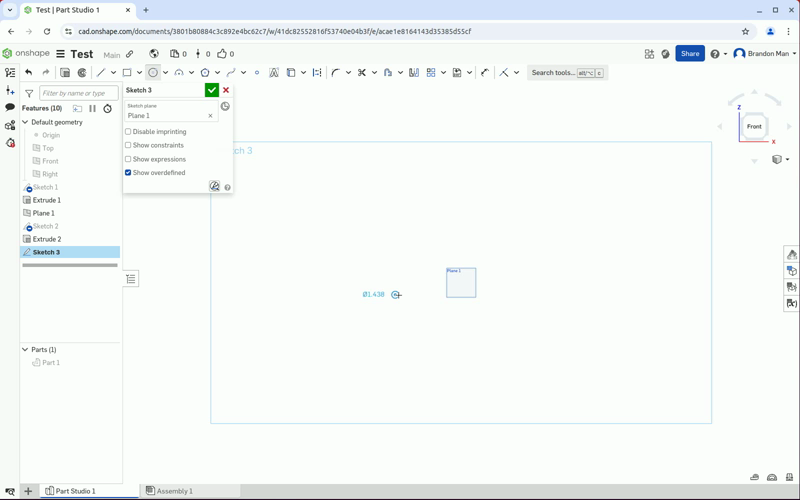
click(398, 294)
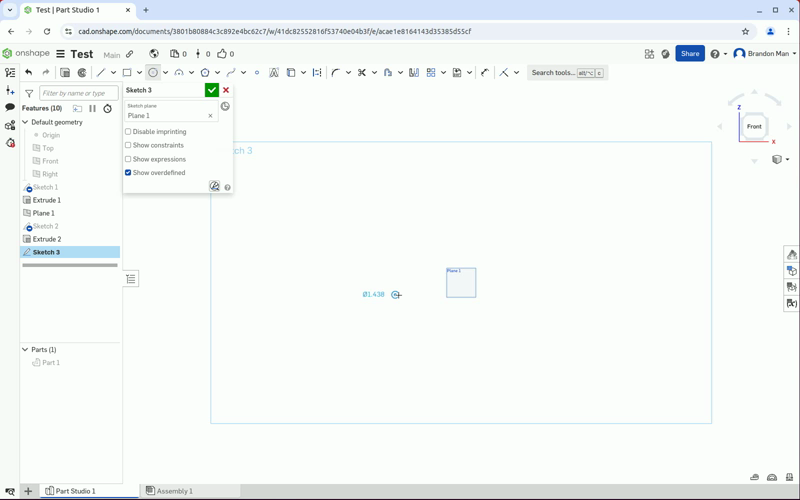
key(esc)
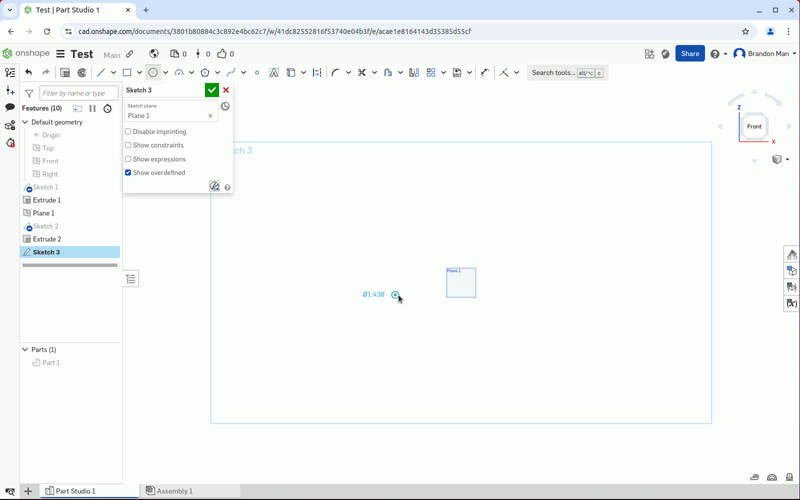
mouse_move(394, 291)
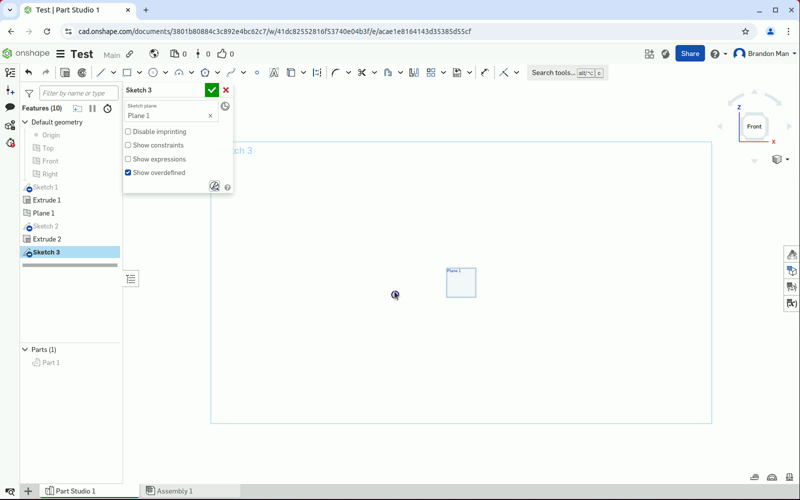
scroll(6)
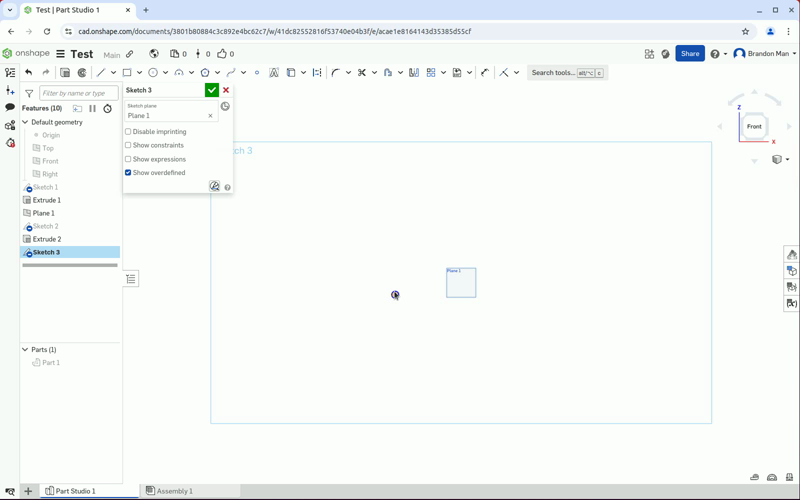
scroll(6)
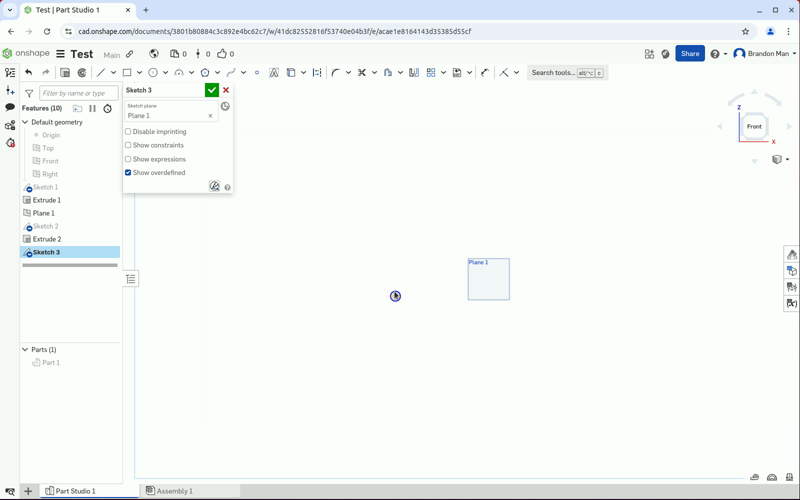
scroll(6)
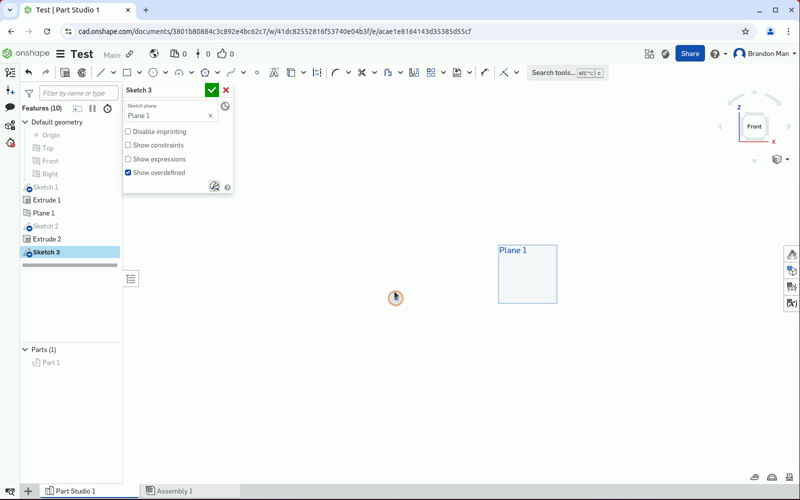
scroll(6)
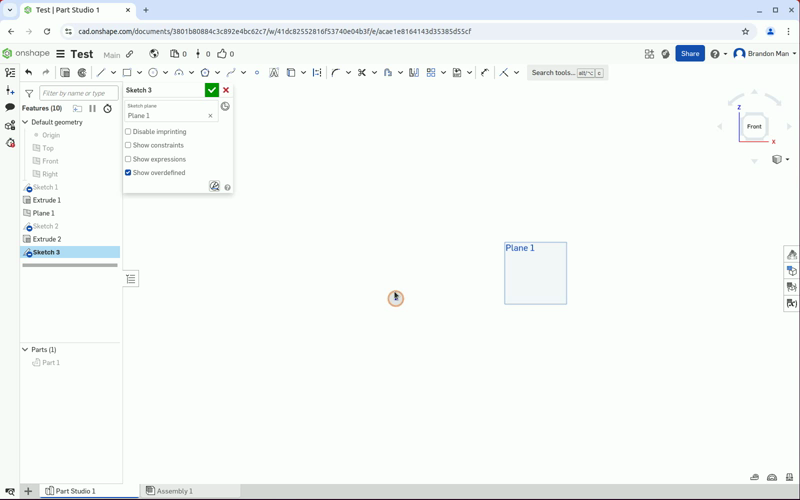
scroll(6)
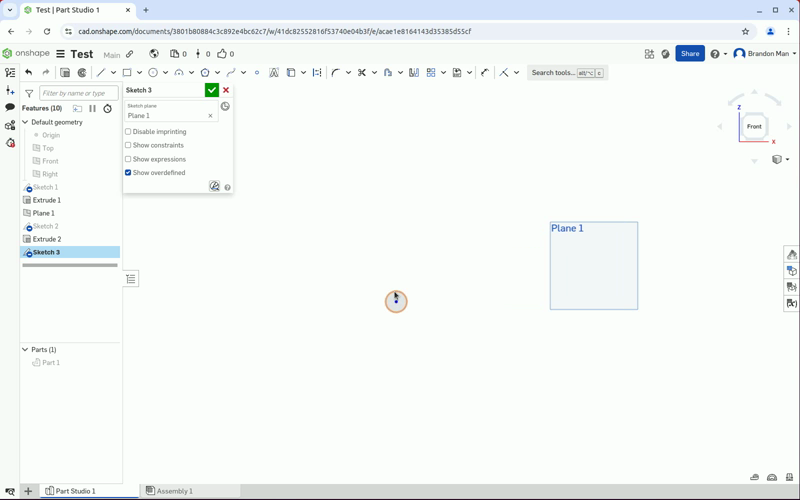
scroll(6)
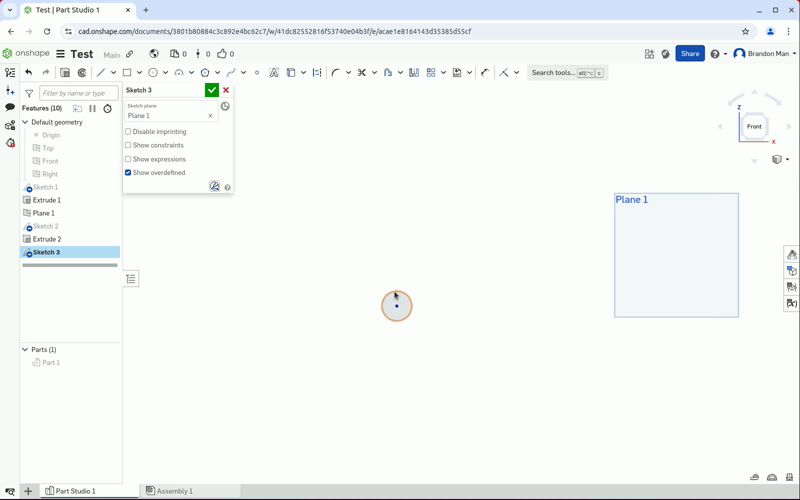
scroll(6)
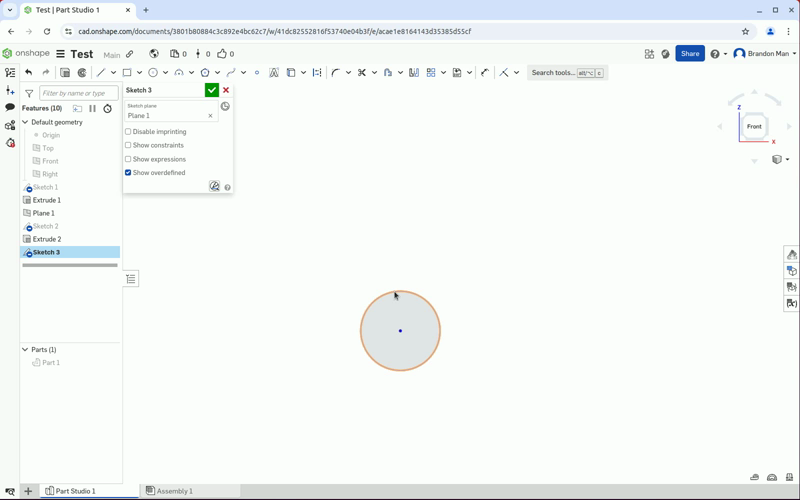
click(394, 291)
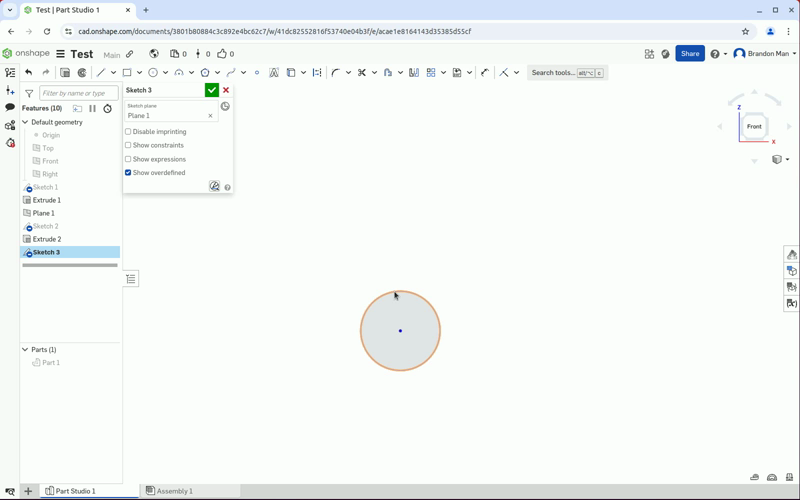
scroll(-6)
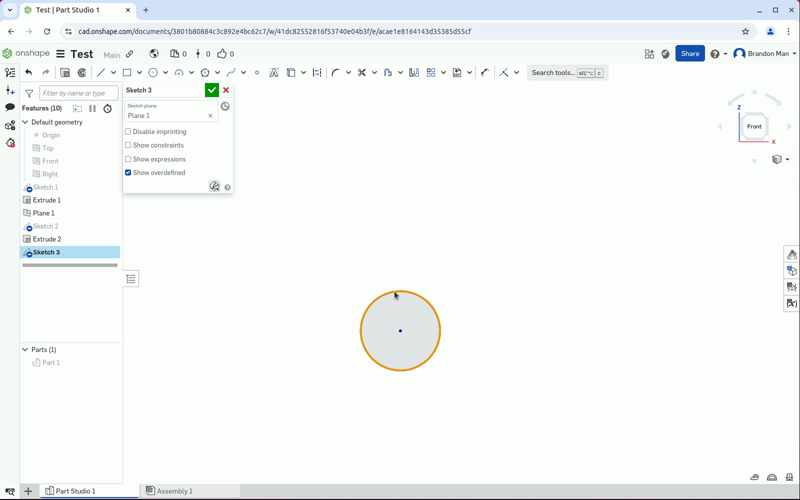
scroll(-6)
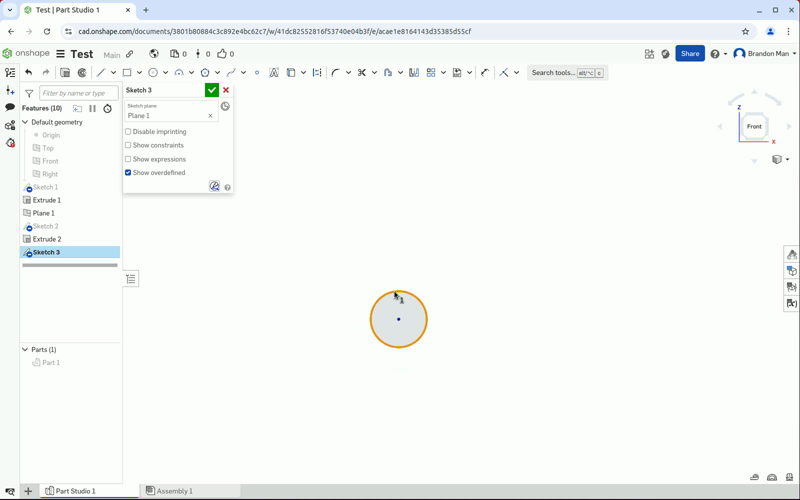
scroll(-6)
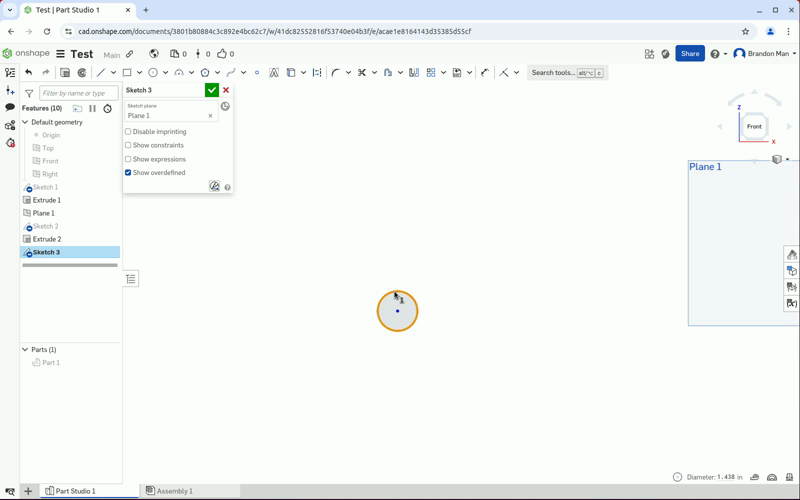
scroll(-6)
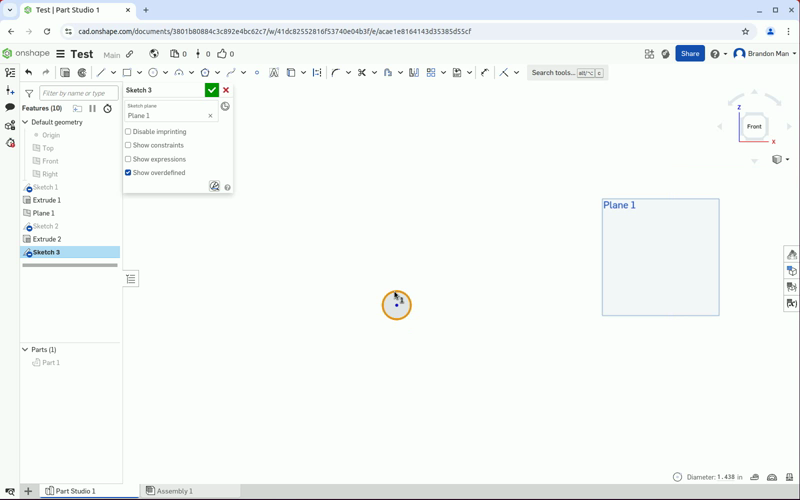
scroll(-6)
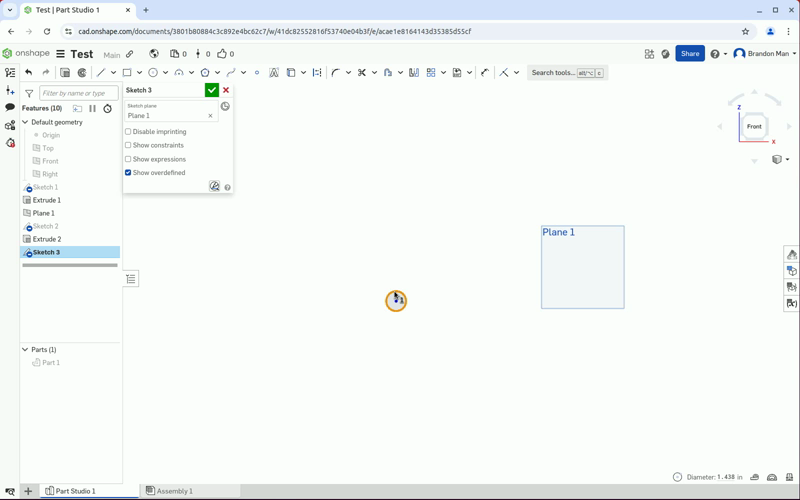
scroll(-6)
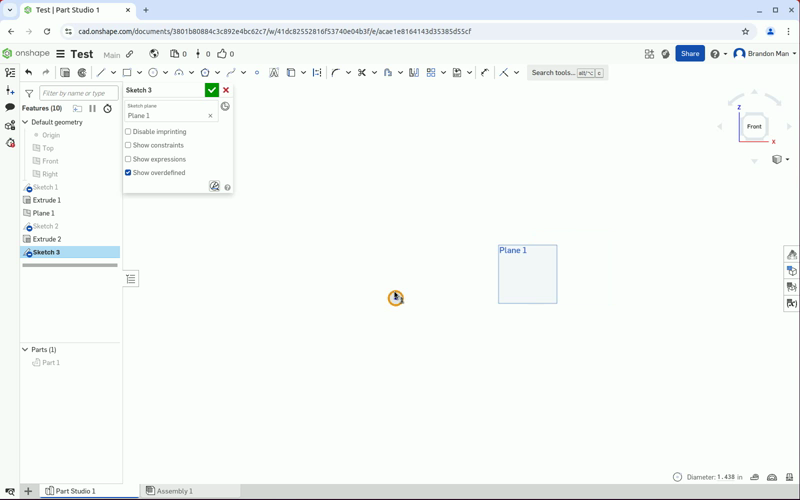
scroll(-6)
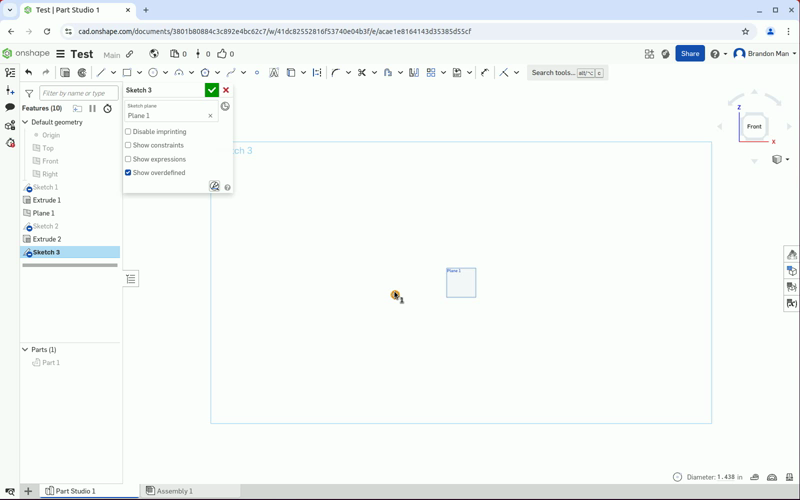
mouse_move(73, 352)
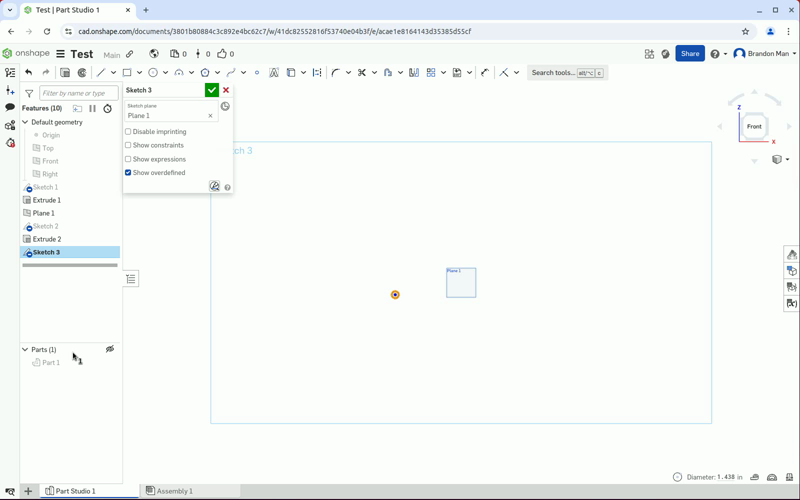
key(shift+y)
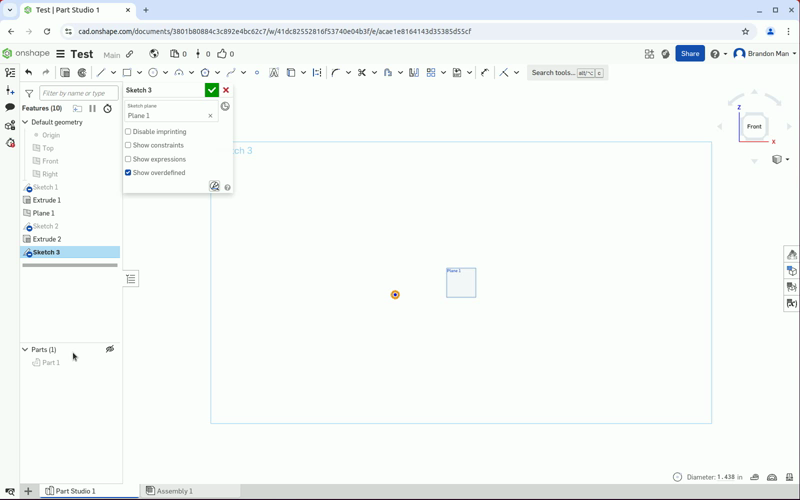
key(shift+e)
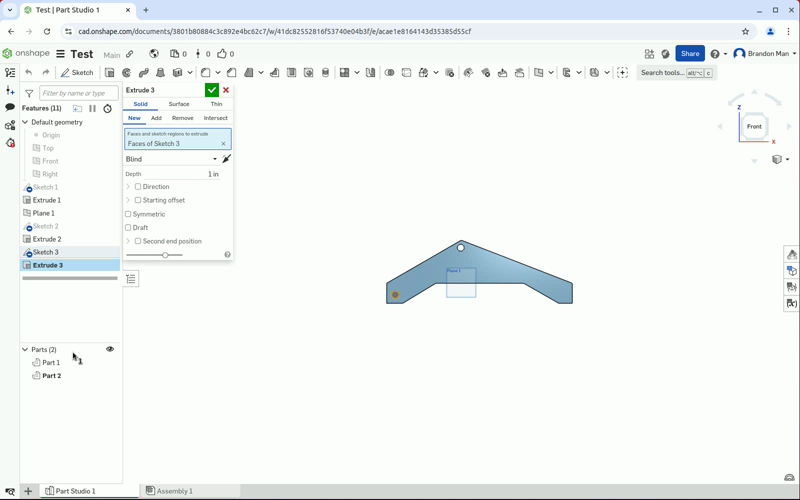
mouse_move(143, 106)
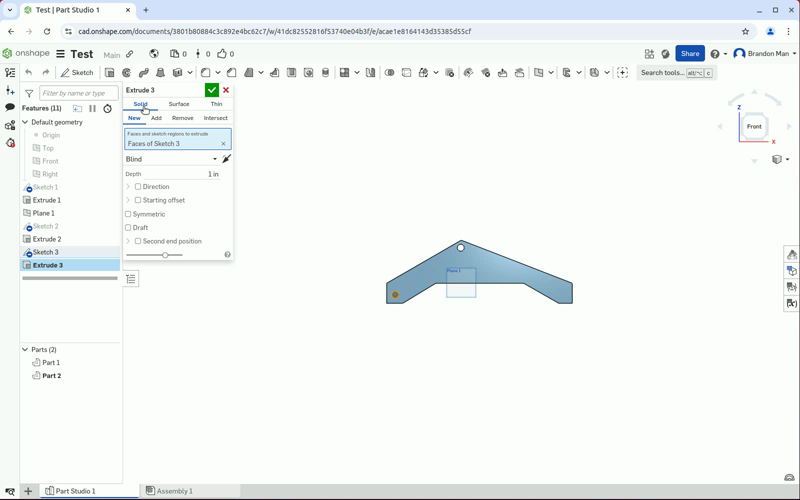
click(143, 106)
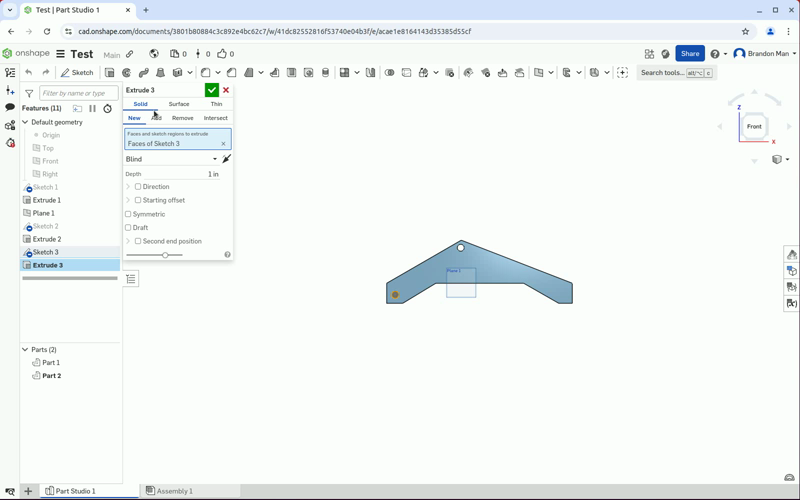
mouse_move(186, 120)
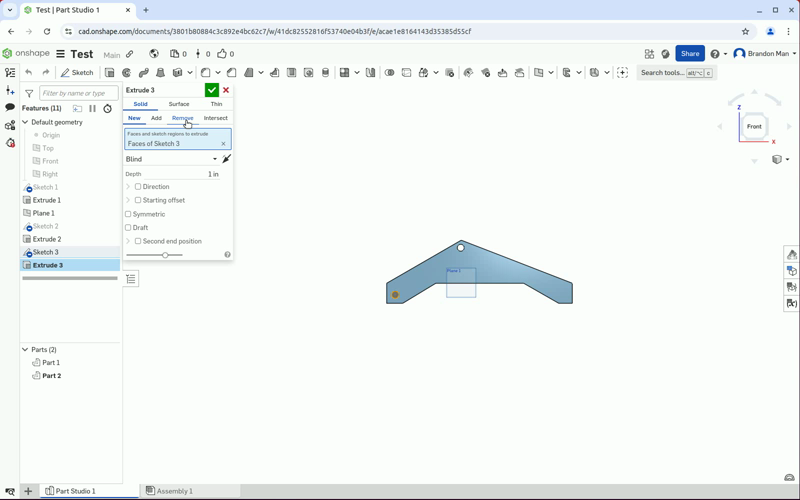
click(186, 120)
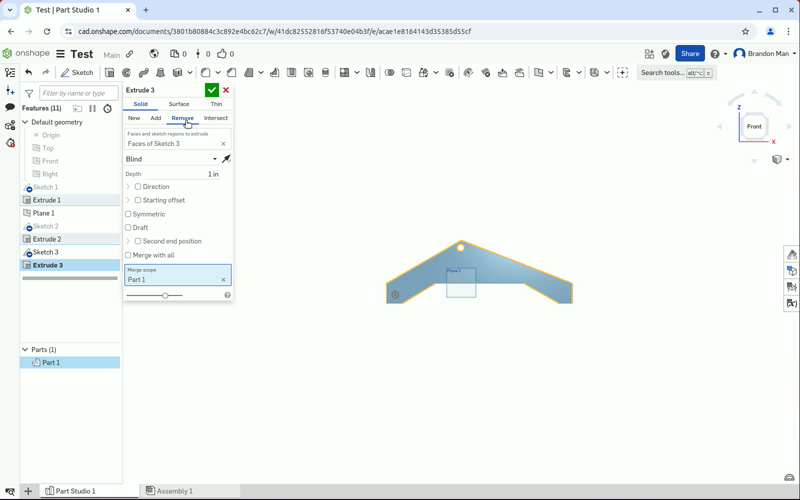
key(tab, 4)
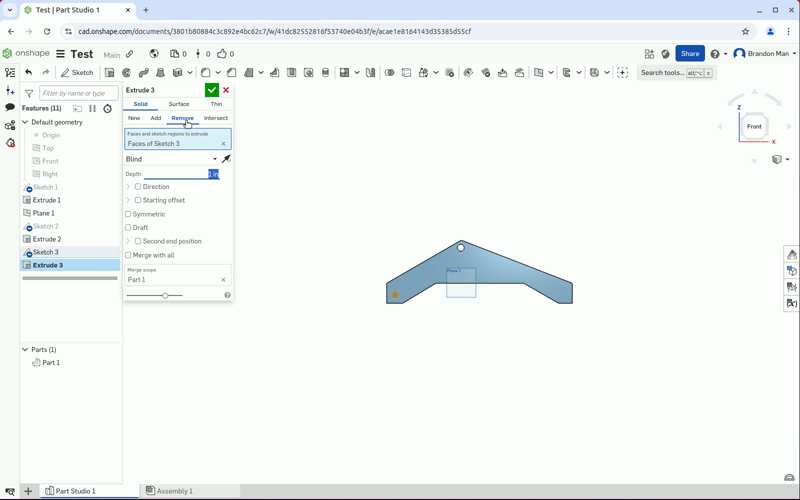
text(0.963)
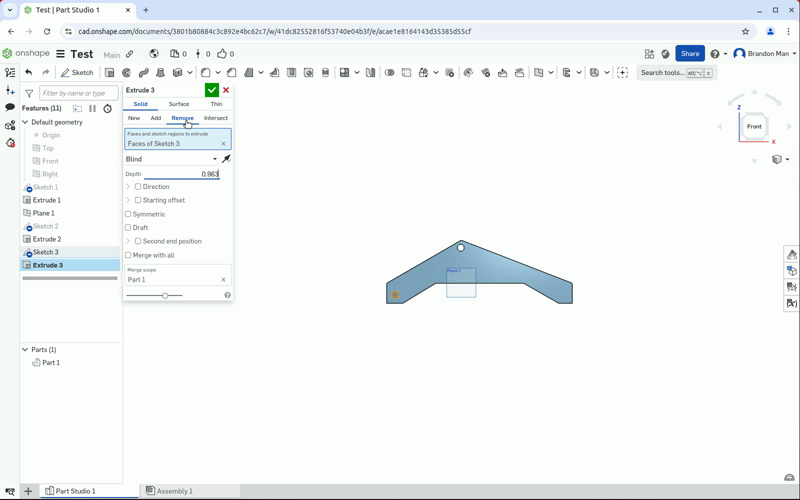
key(tab, 6)
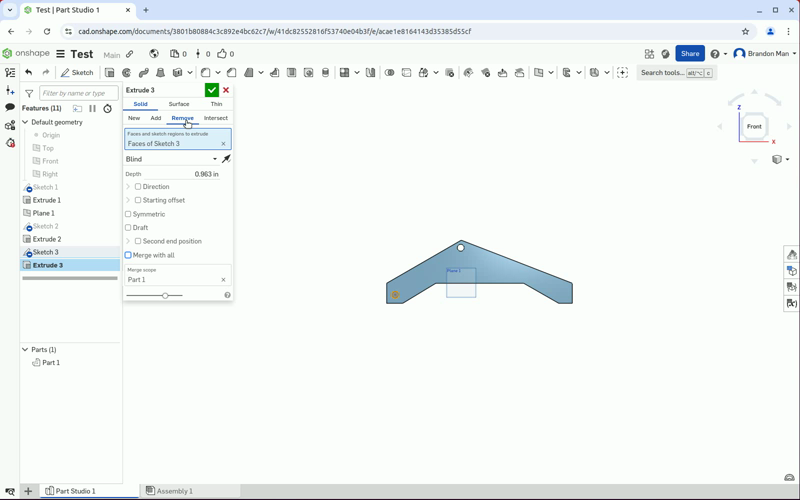
key(space)
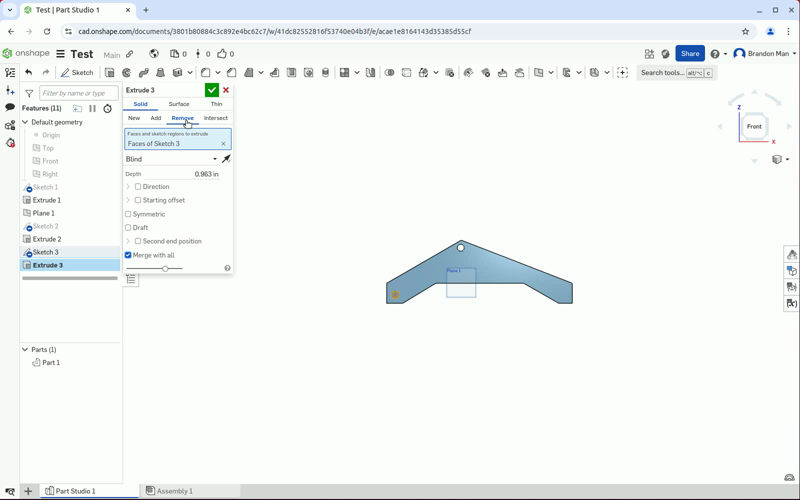
key(enter)
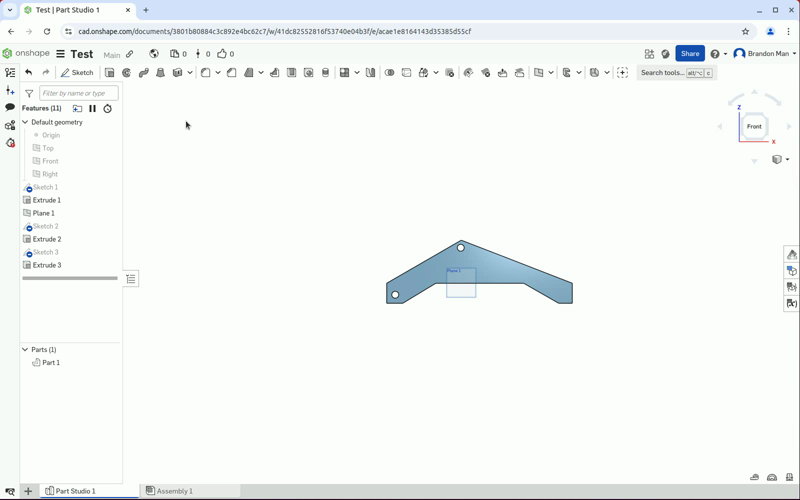
key(shift+h)
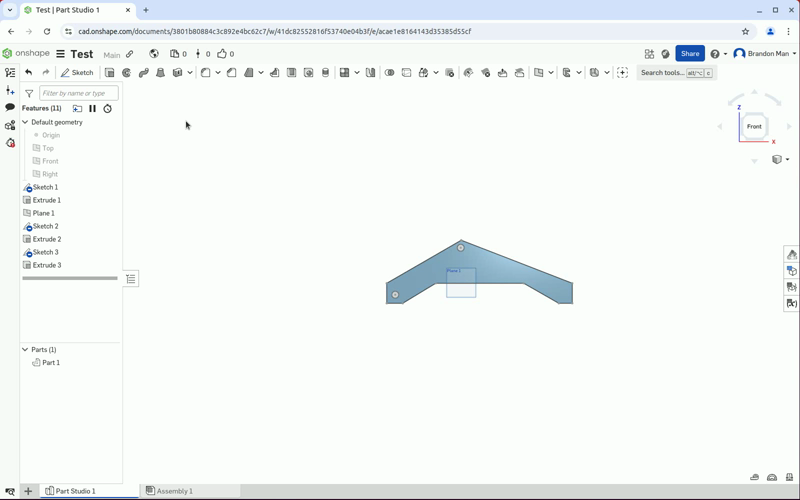
key(shift+h)
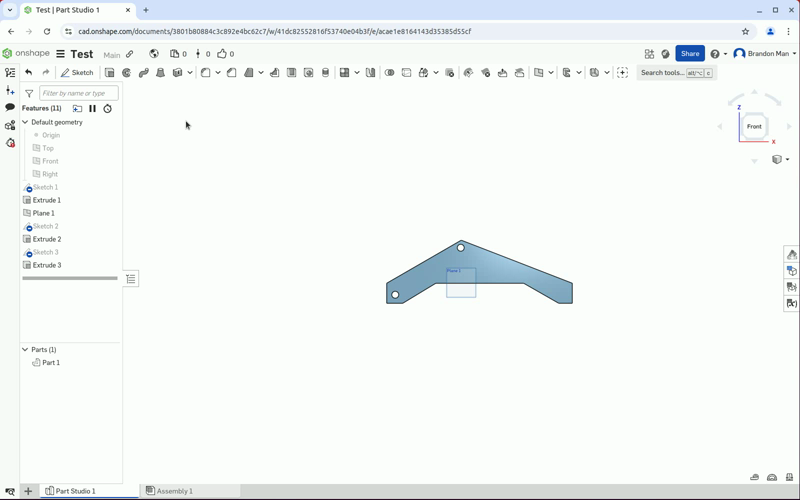
mouse_move(73, 189)
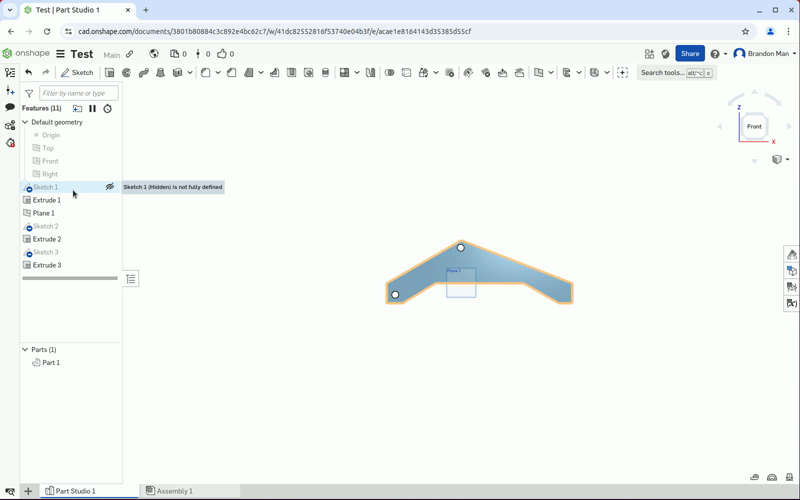
click(73, 189)
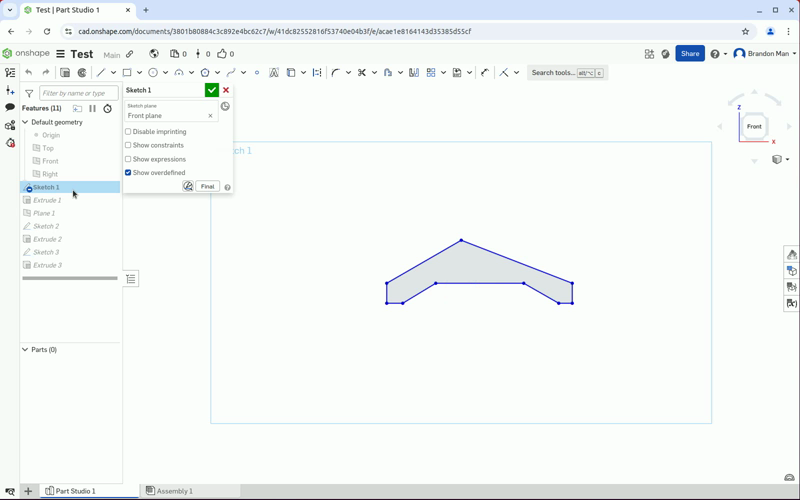
mouse_move(229, 92)
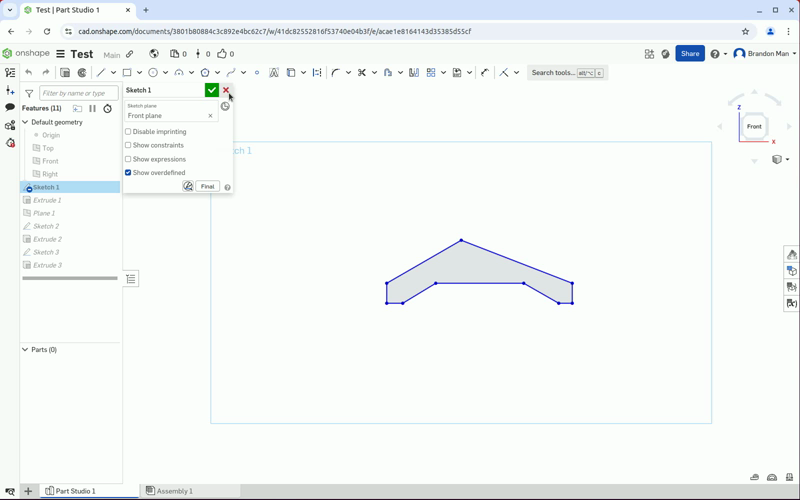
click(229, 92)
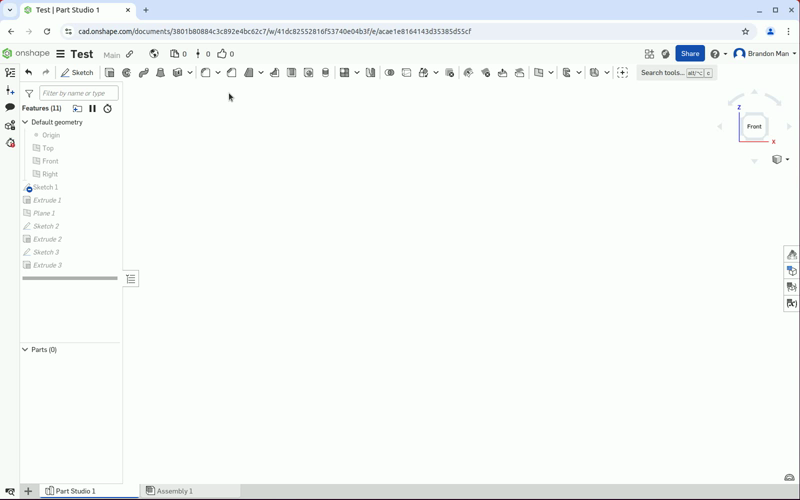
key(shift+s)
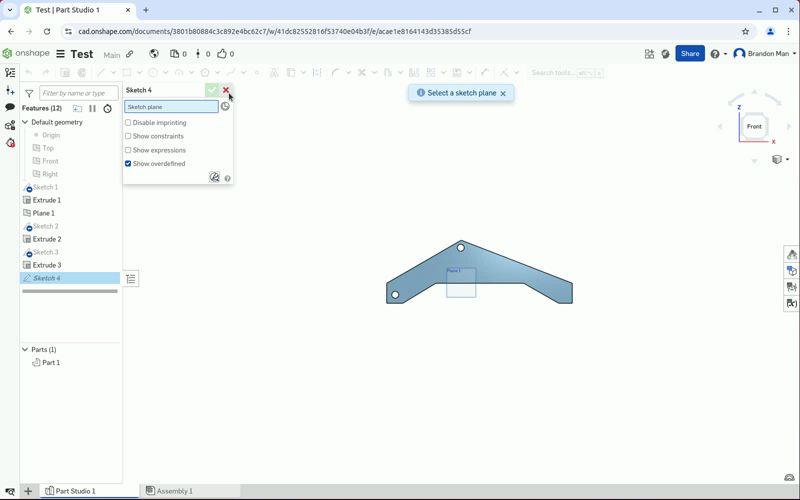
mouse_move(73, 215)
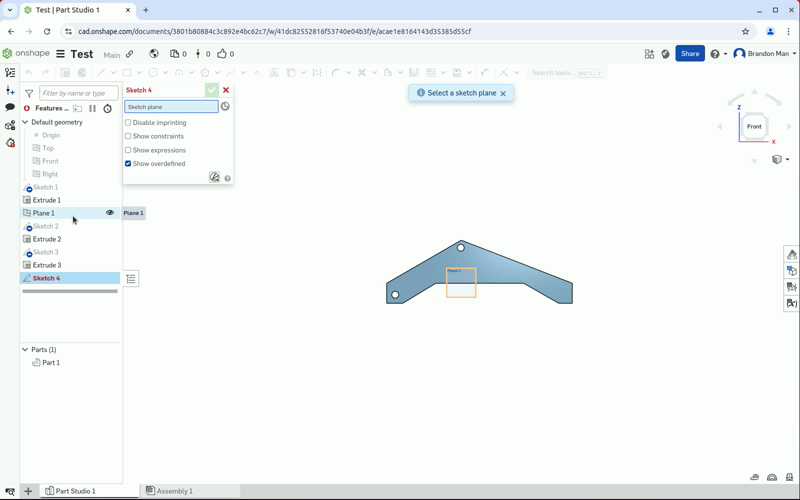
click(73, 215)
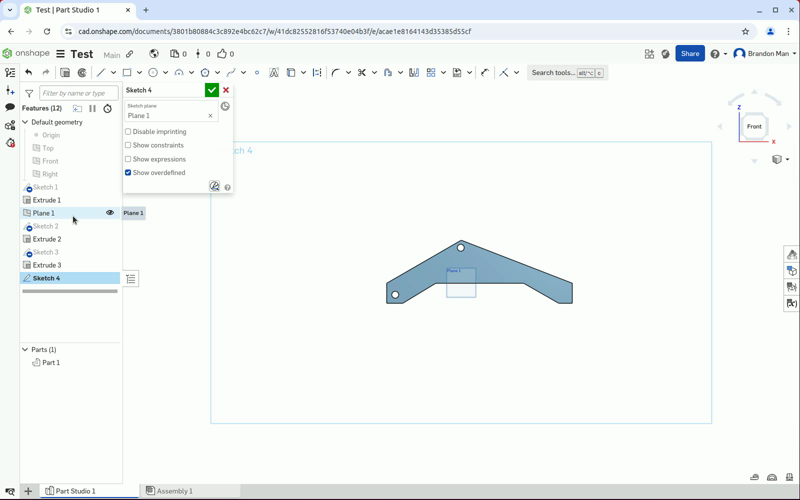
mouse_move(73, 352)
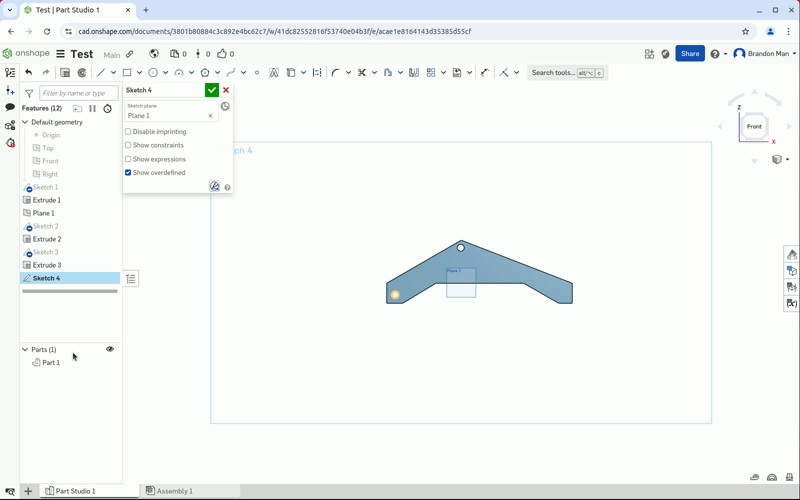
key(y)
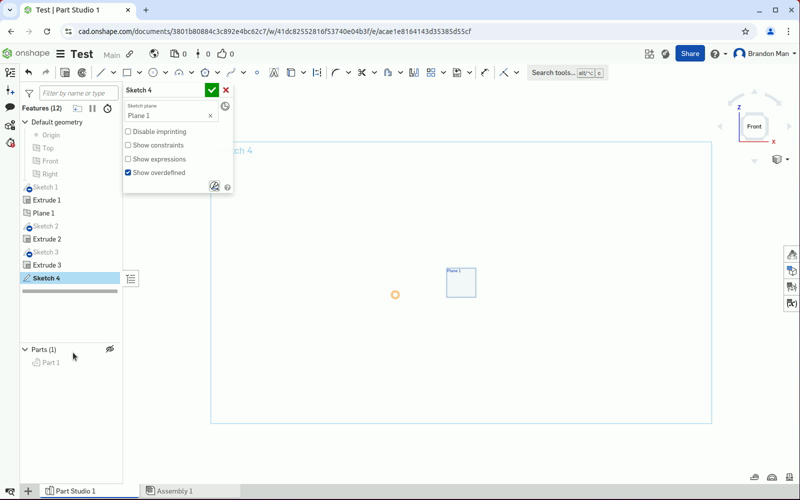
key(c)
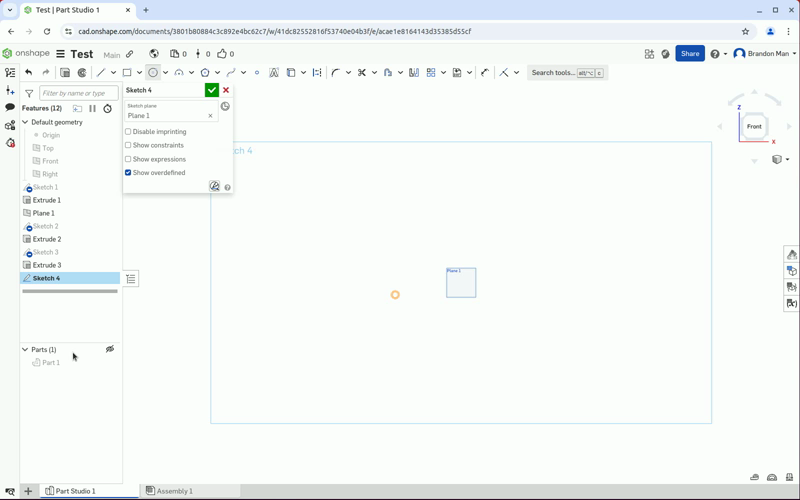
key_down(shift)
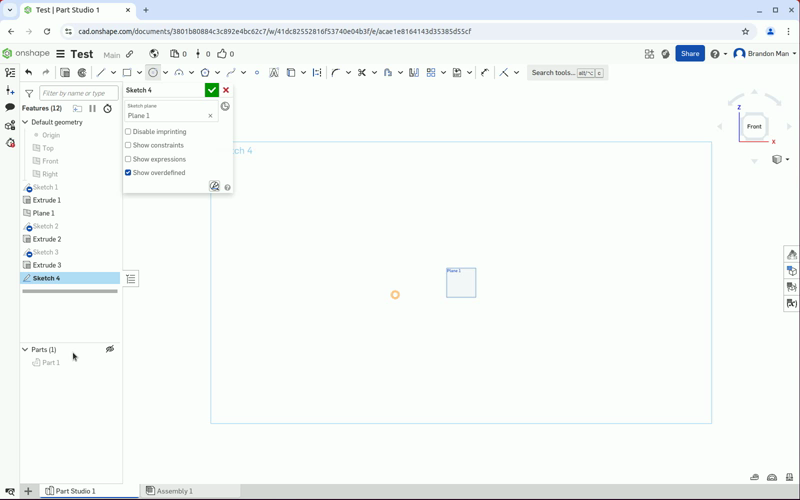
mouse_move(566, 294)
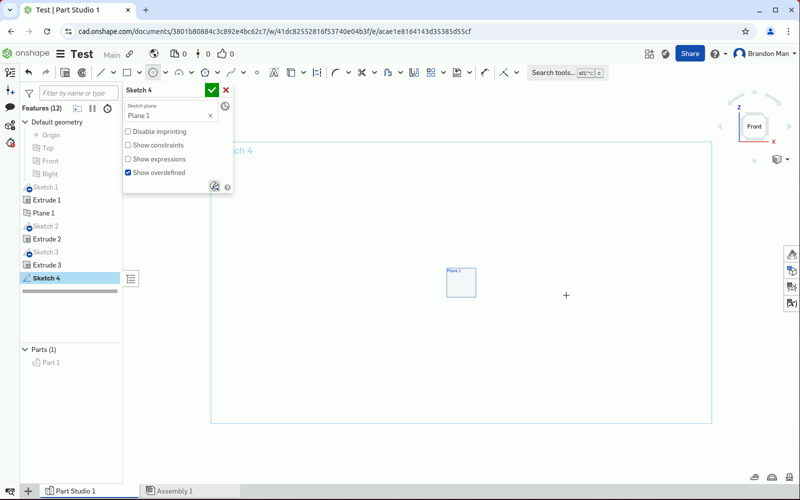
click(566, 294)
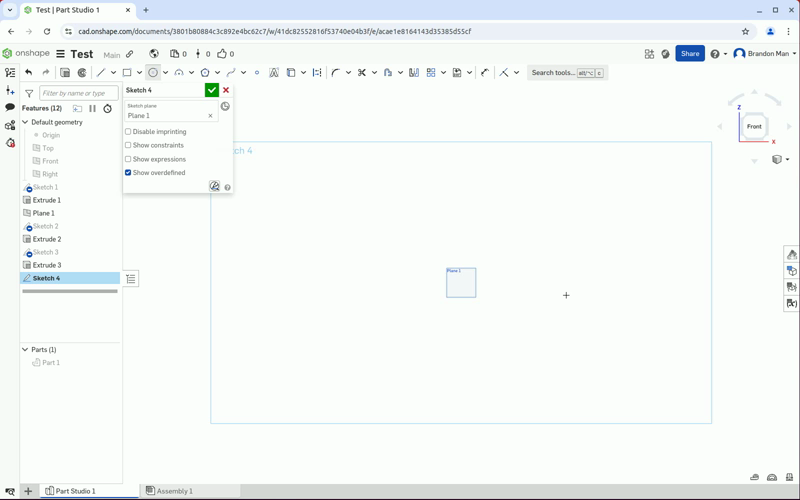
key_up(shift)
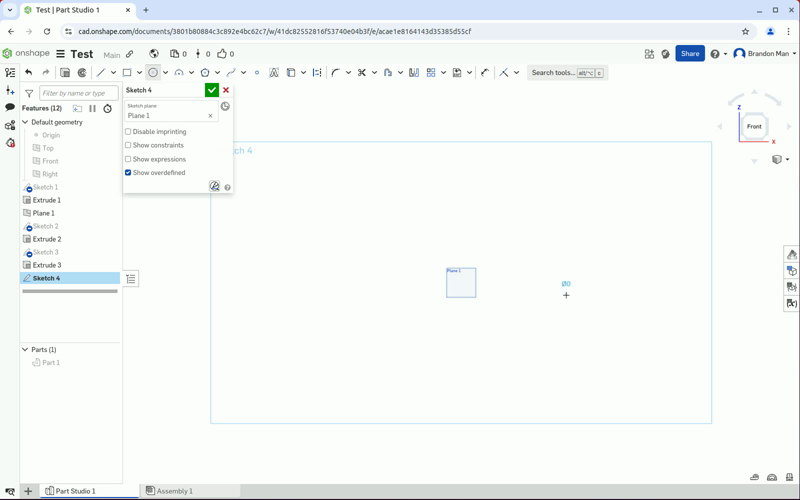
mouse_move(570, 294)
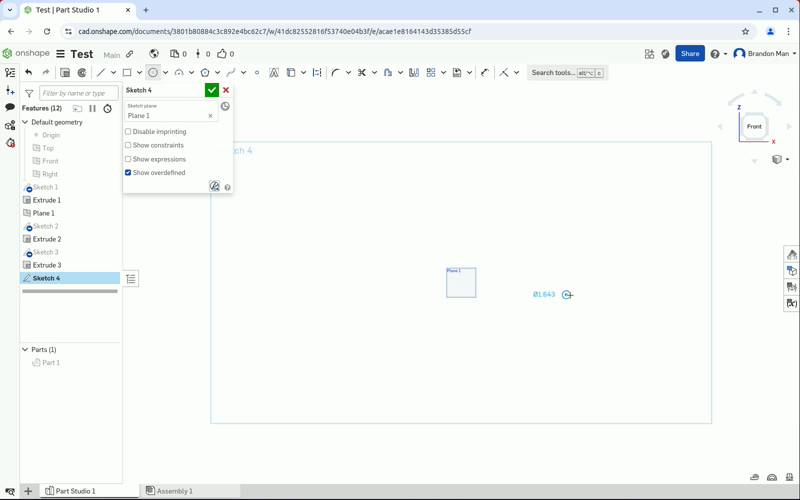
click(570, 294)
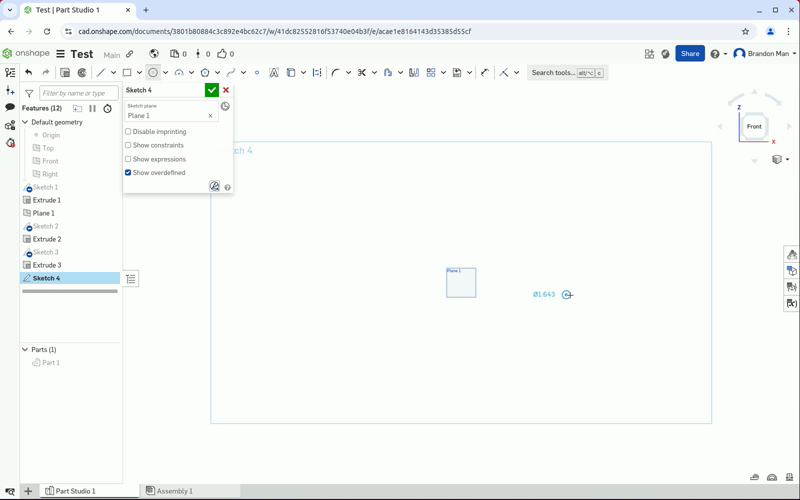
key(esc)
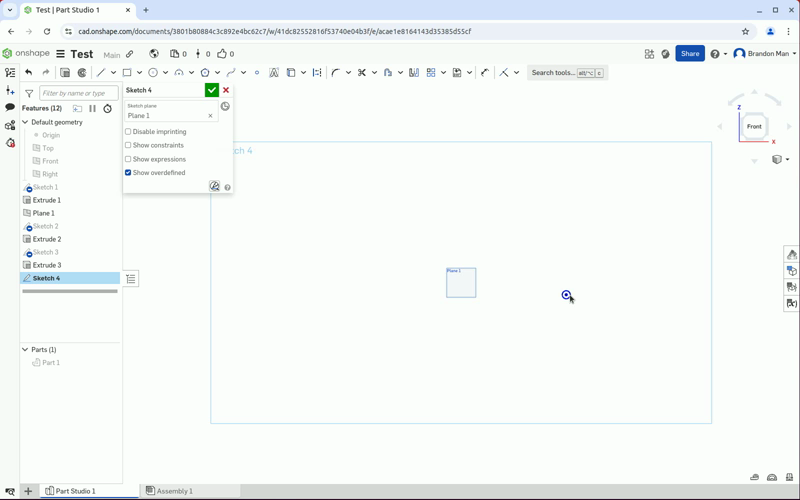
mouse_move(567, 291)
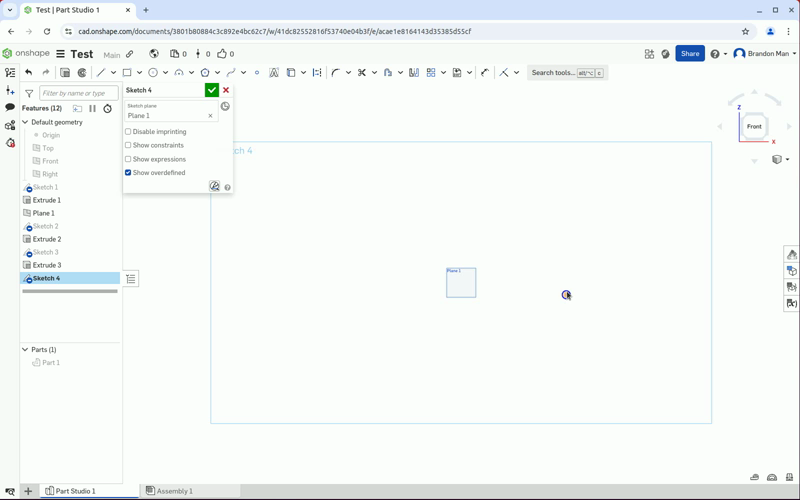
scroll(6)
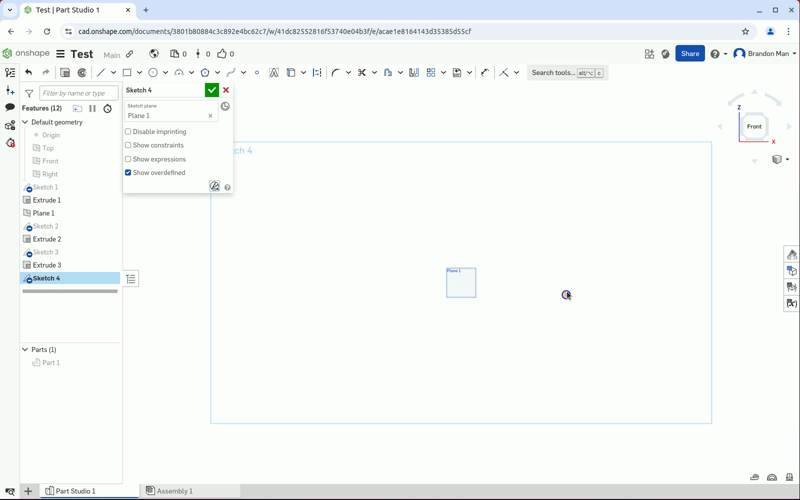
scroll(6)
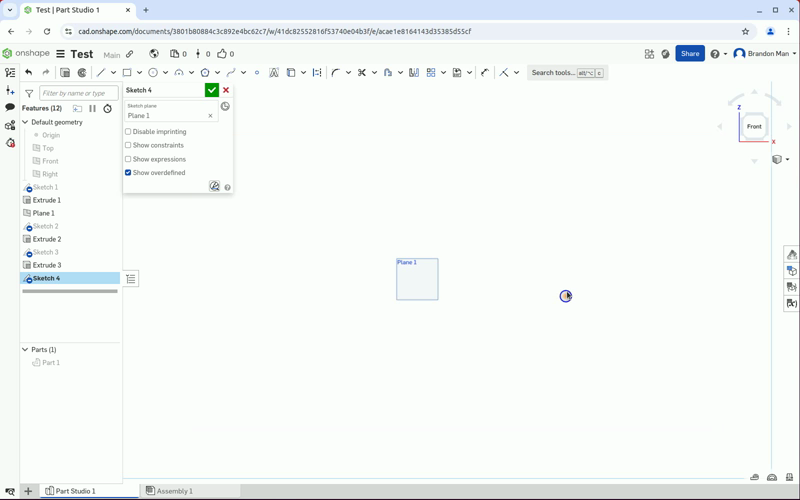
scroll(6)
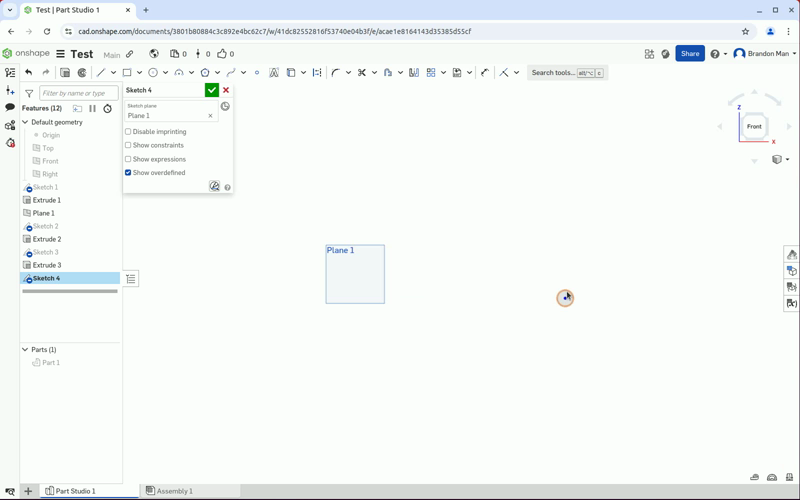
scroll(6)
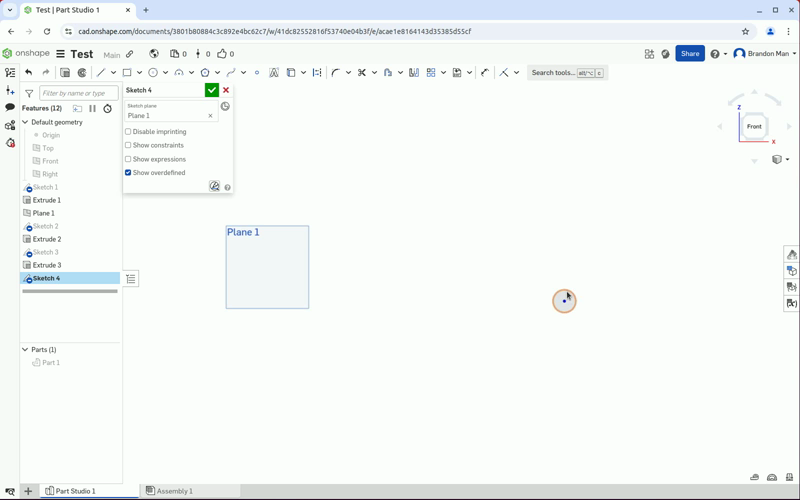
scroll(6)
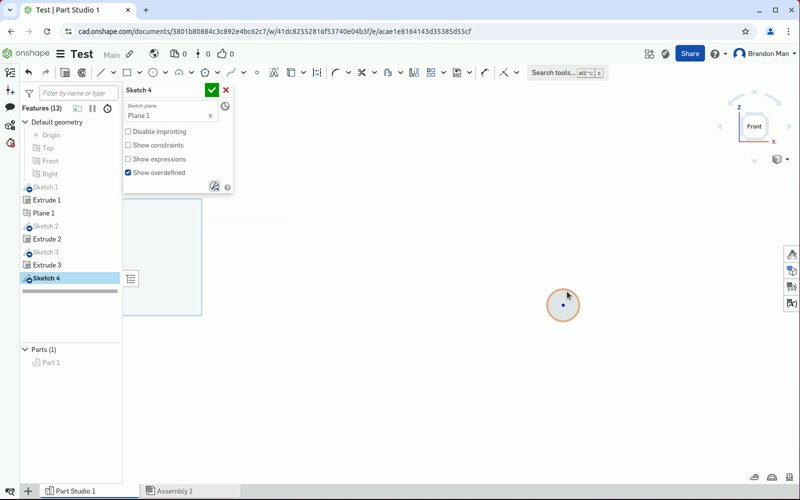
scroll(6)
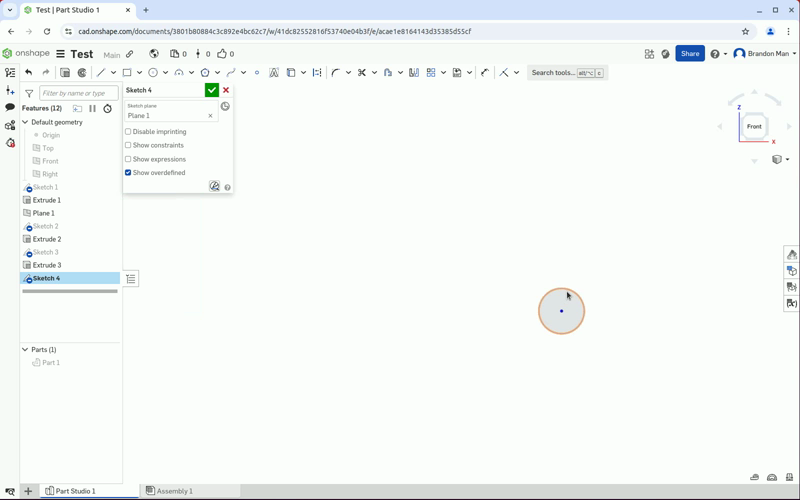
scroll(6)
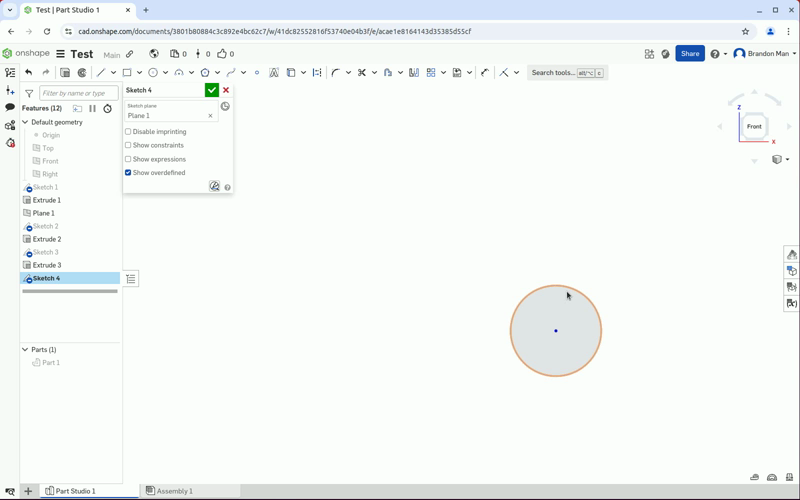
click(567, 291)
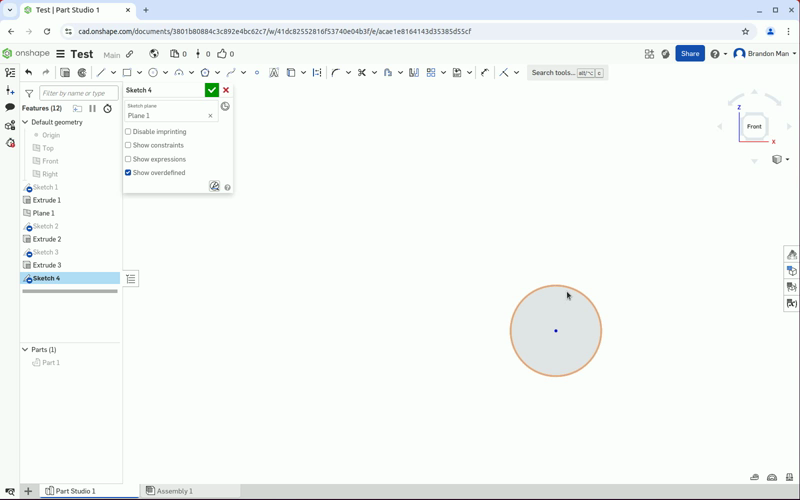
scroll(-6)
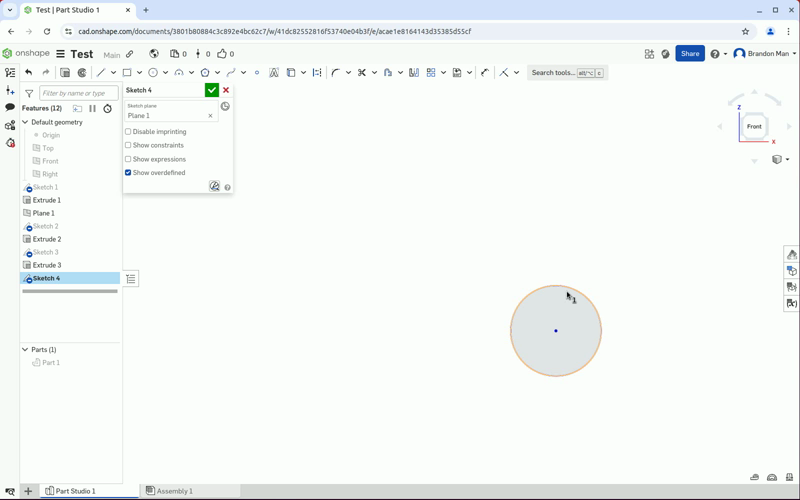
scroll(-6)
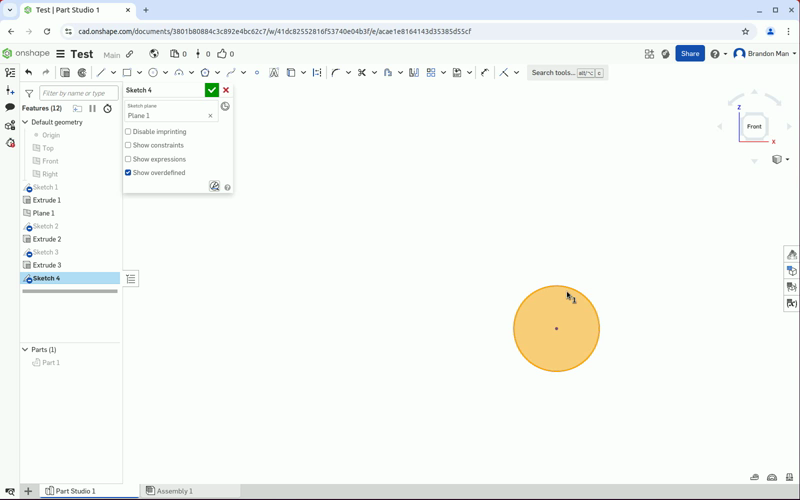
scroll(-6)
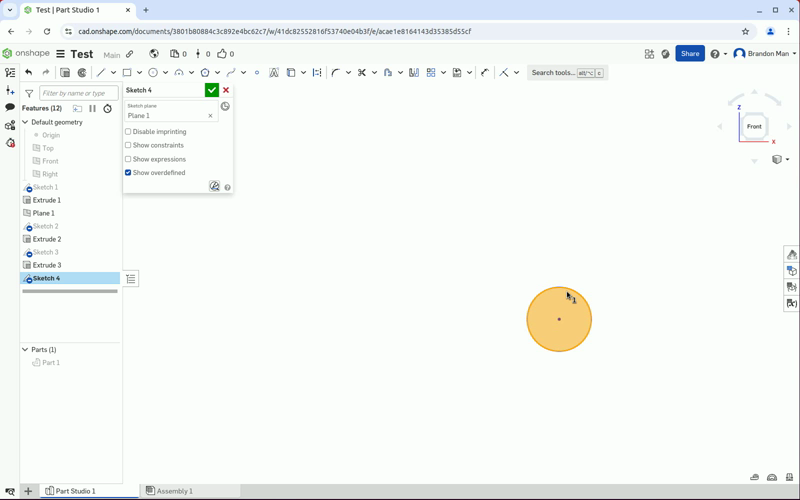
scroll(-6)
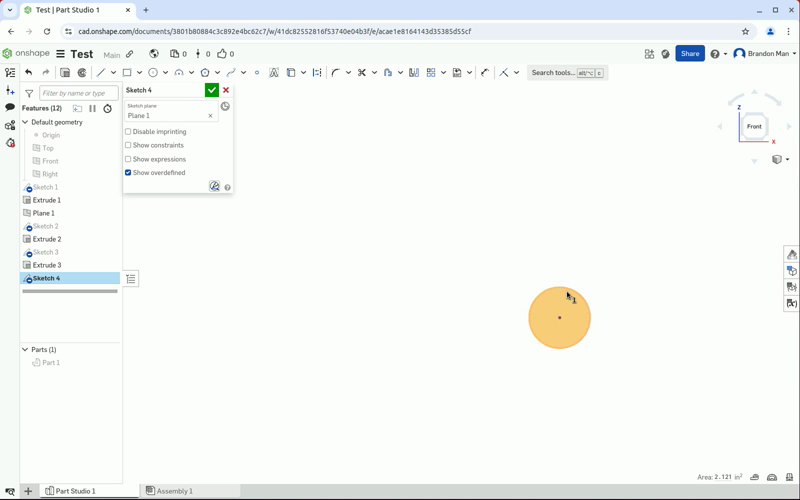
scroll(-6)
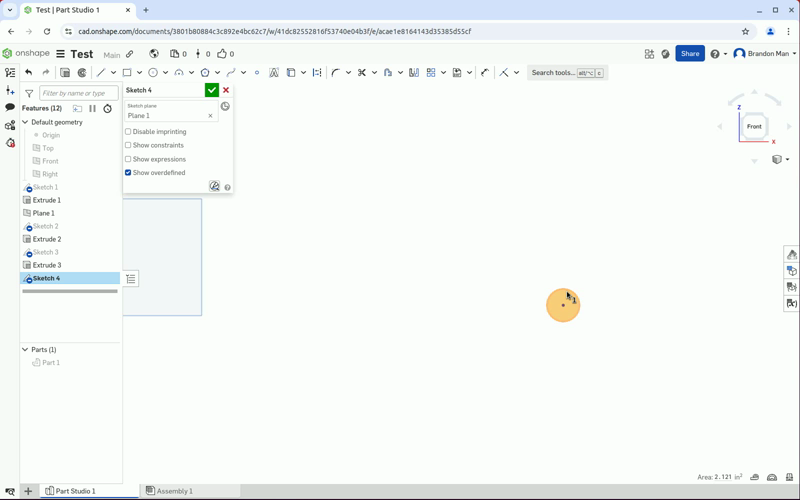
scroll(-6)
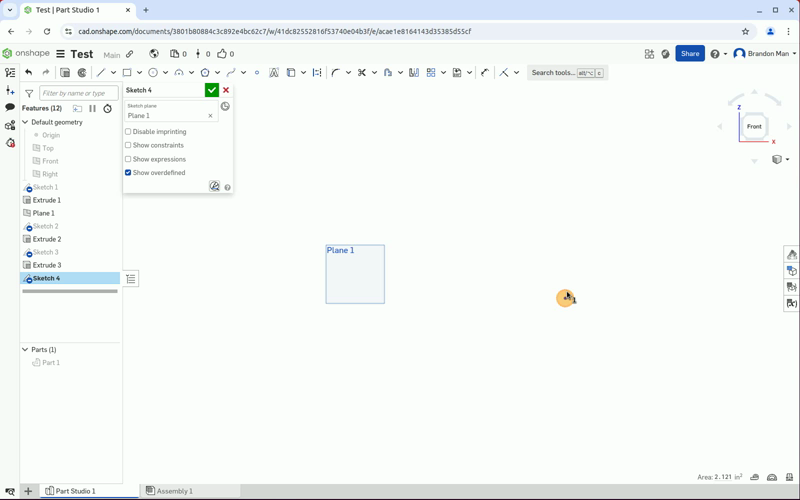
scroll(-6)
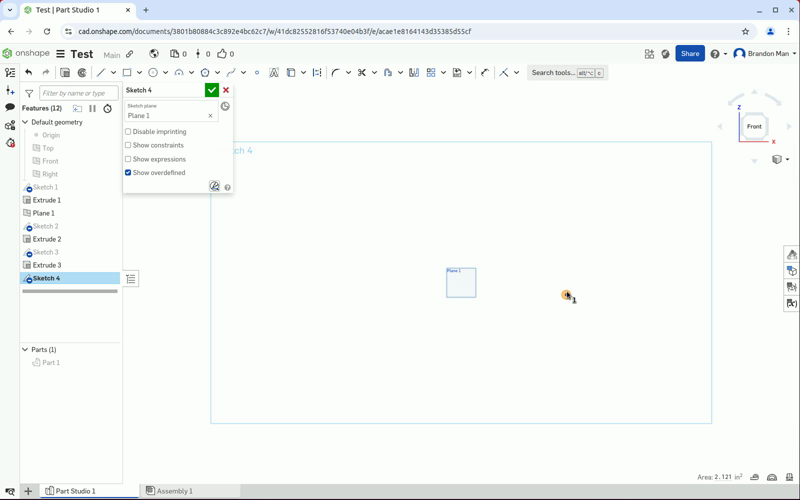
mouse_move(73, 352)
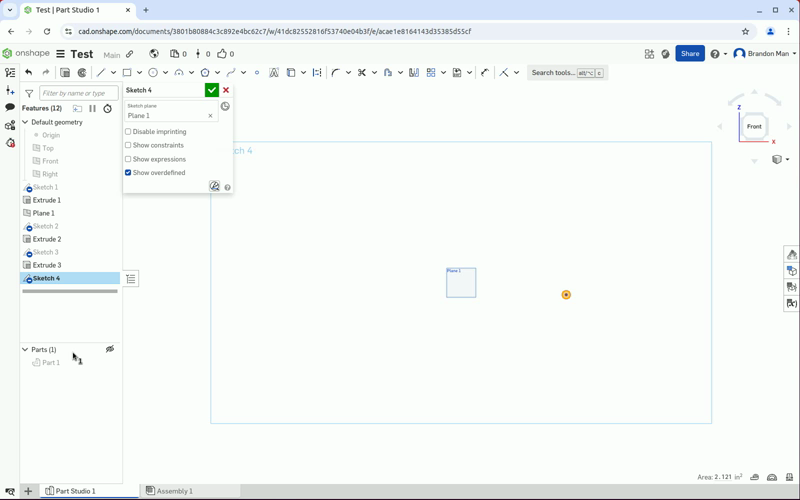
key(shift+y)
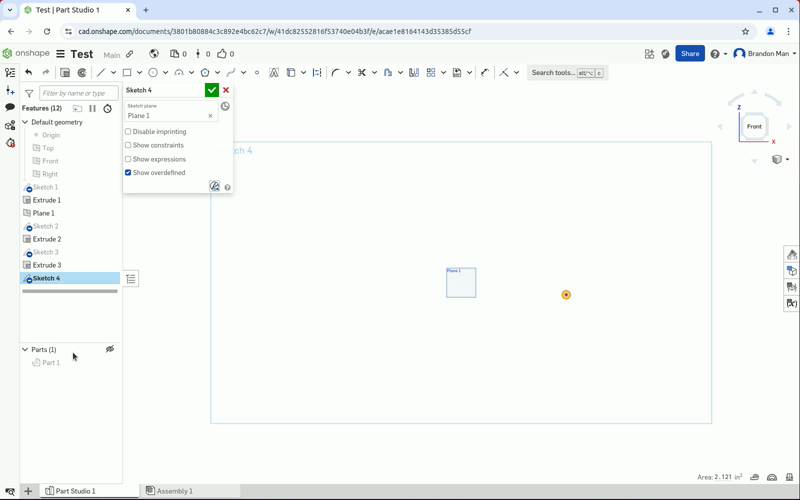
key(shift+e)
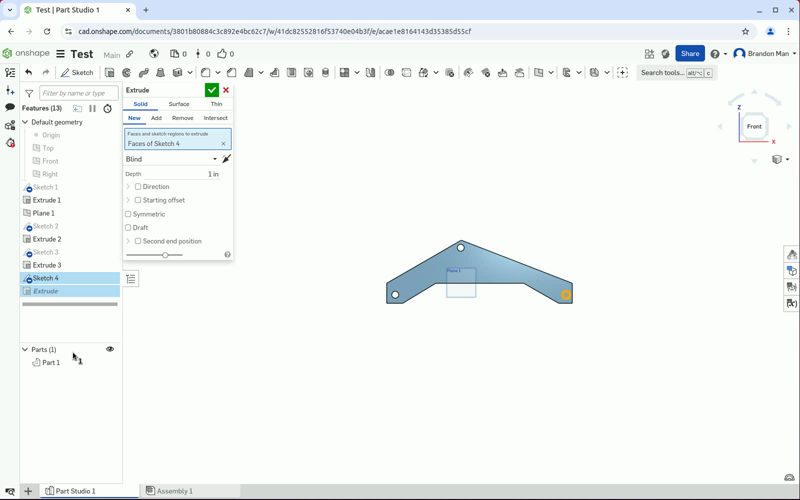
mouse_move(143, 106)
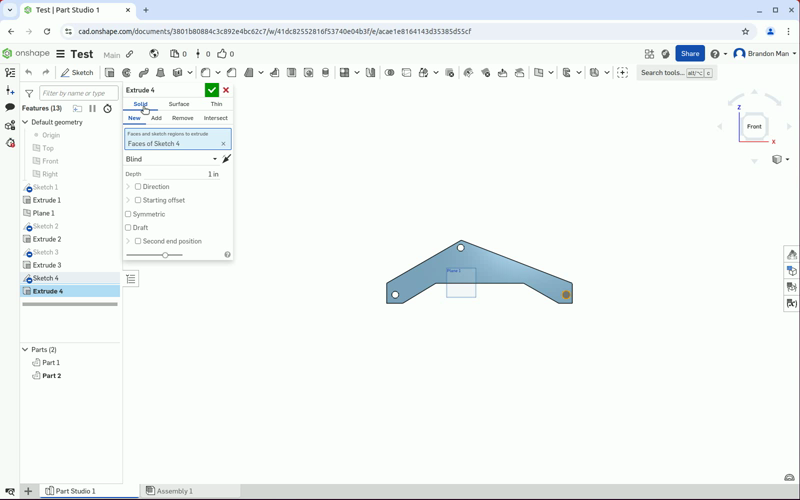
click(143, 106)
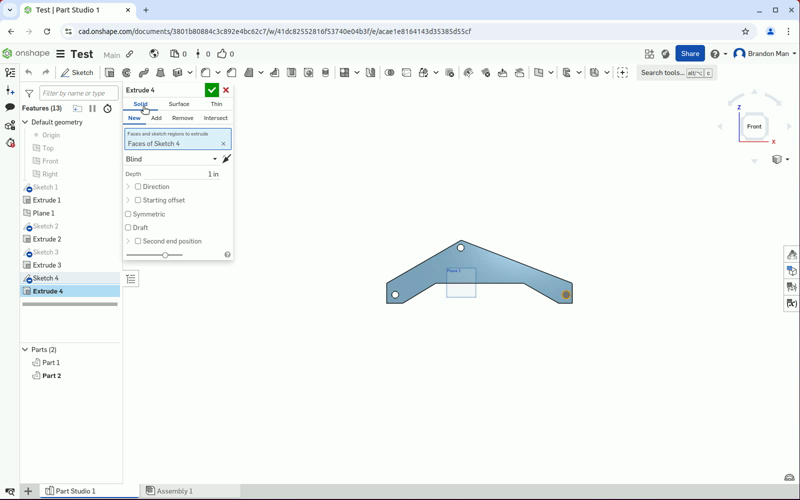
mouse_move(186, 120)
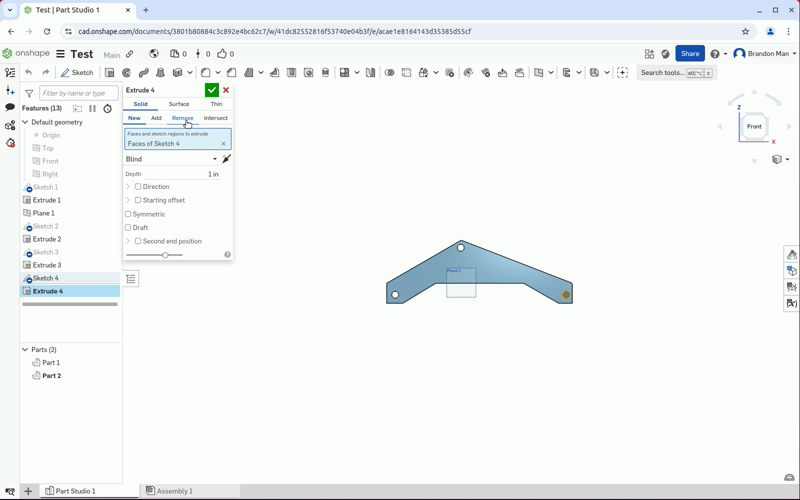
click(186, 120)
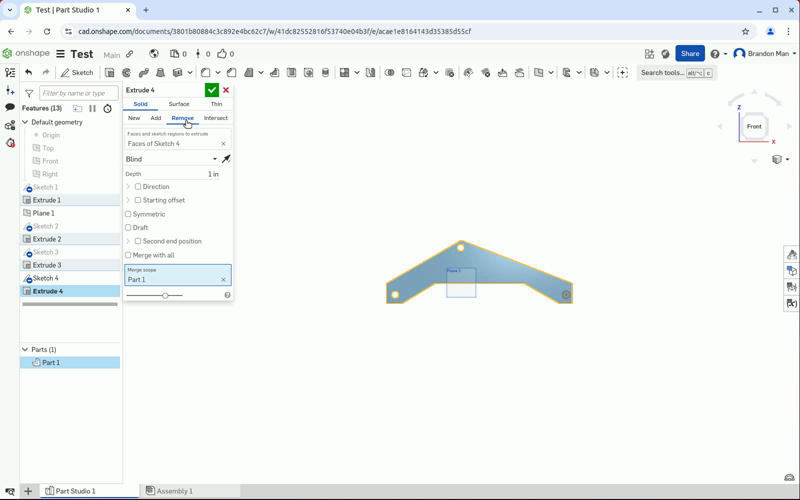
key(tab, 4)
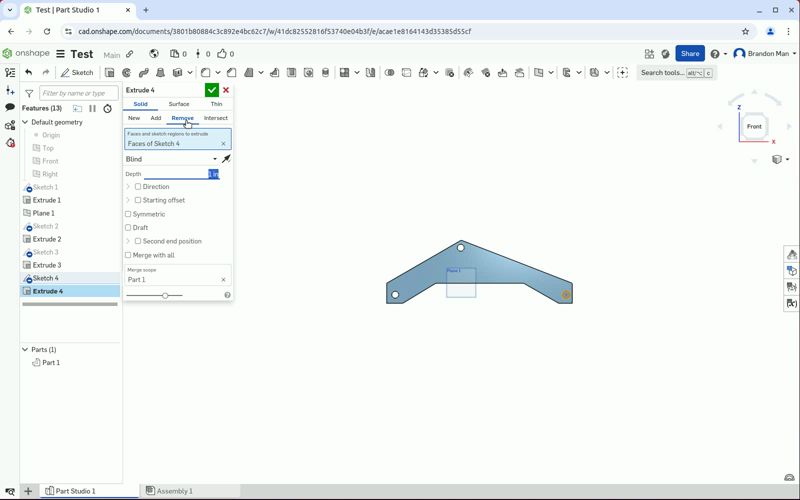
text(0.963)
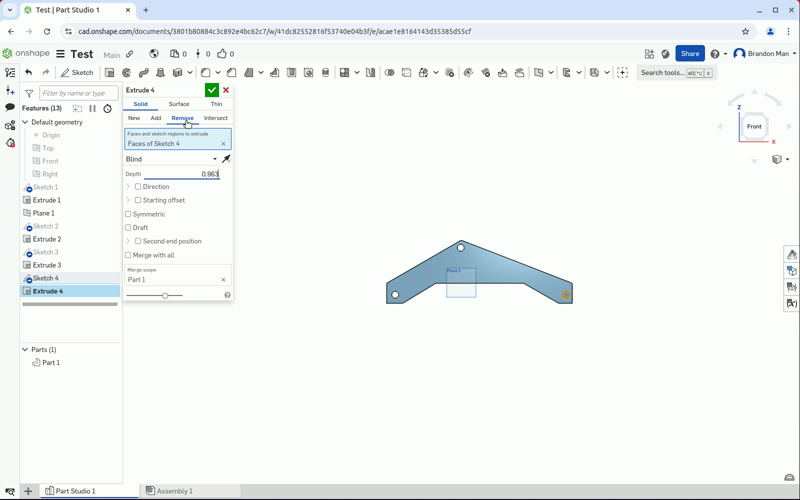
key(tab, 6)
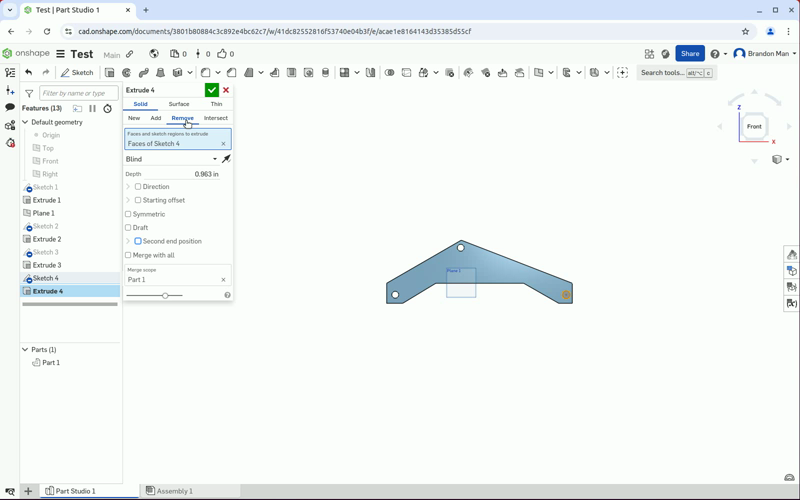
key(space)
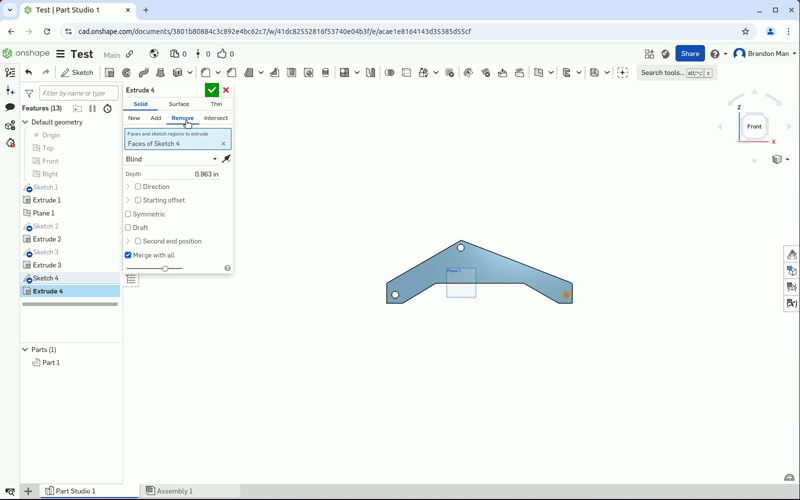
key(enter)
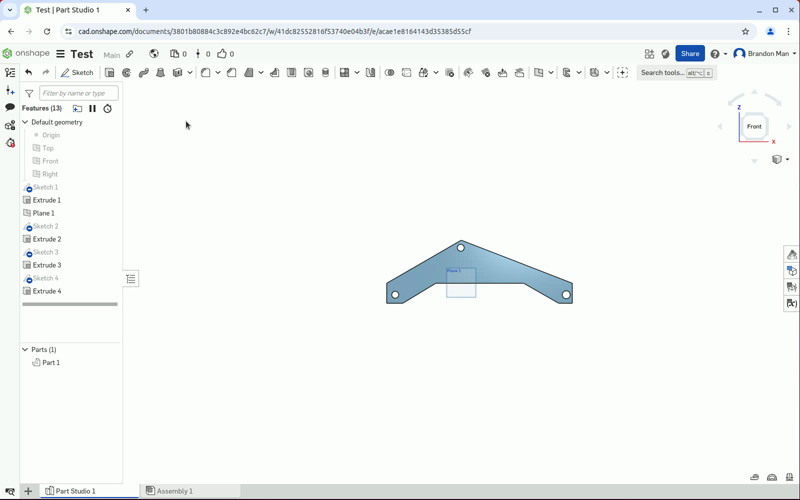
key(shift+h)
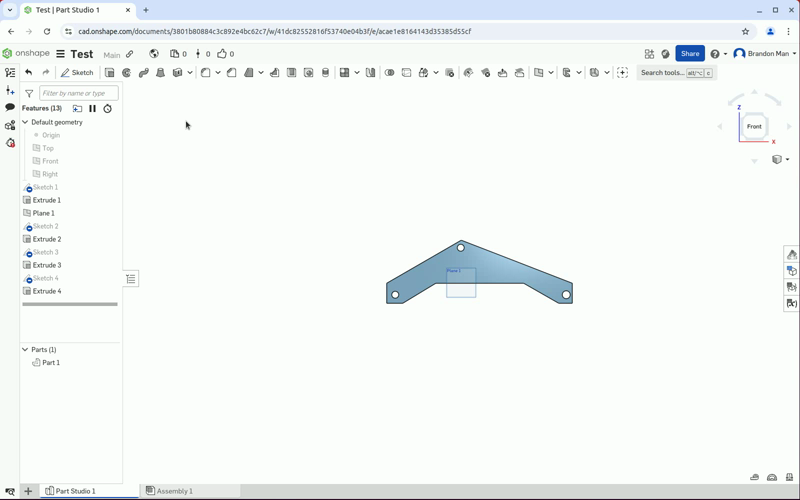
key(shift+h)
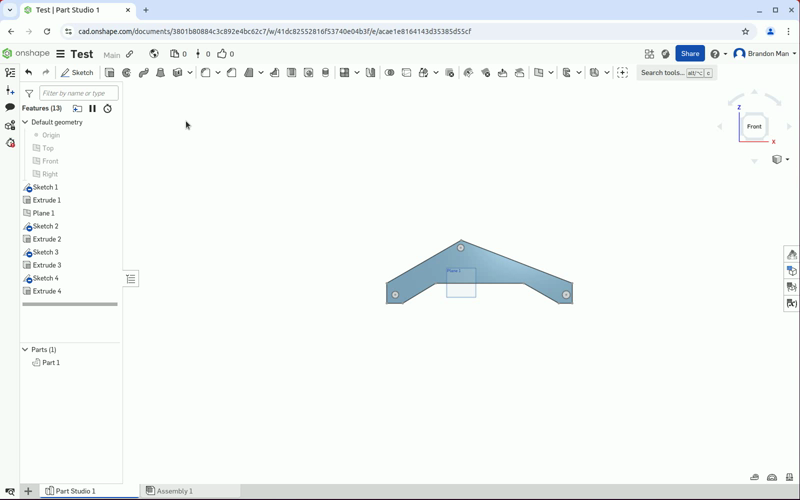
key(shift+7)
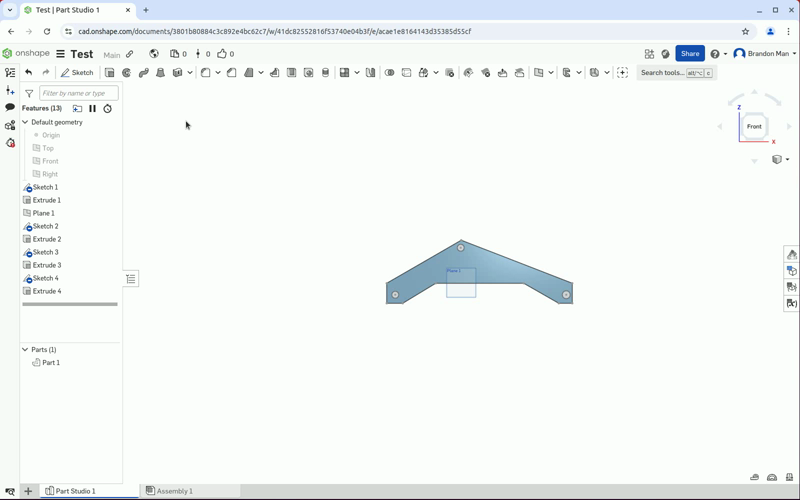
key(left, 2)
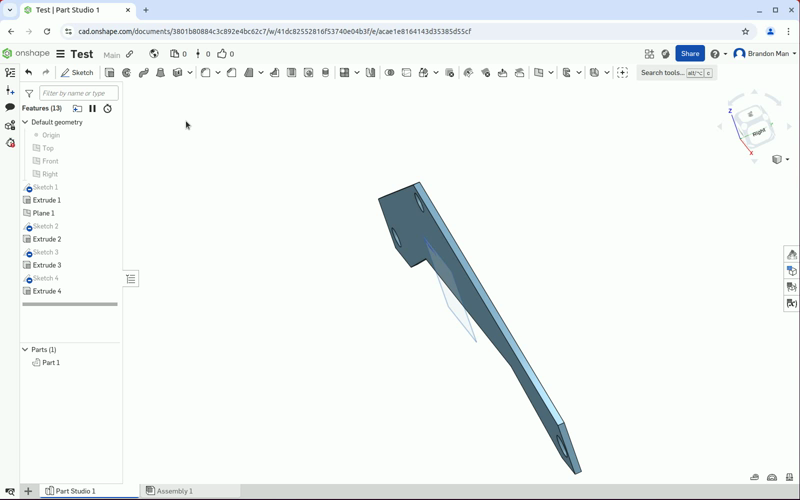
key(down, 2)
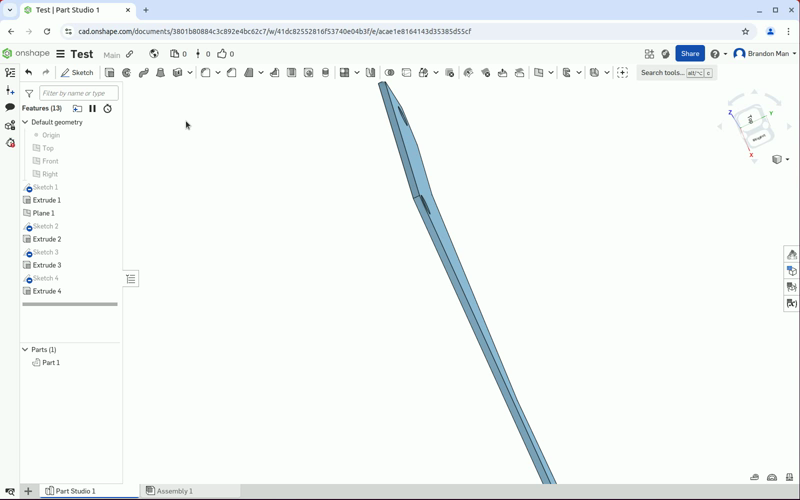
key(up, 2)
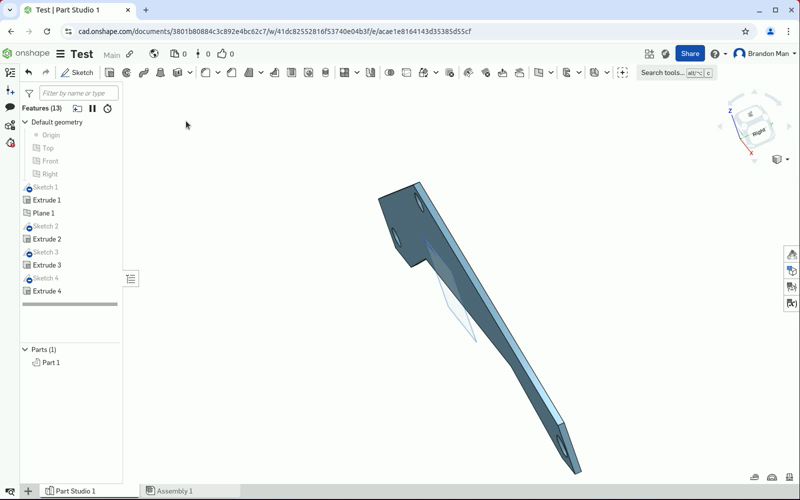
key(right, 2)
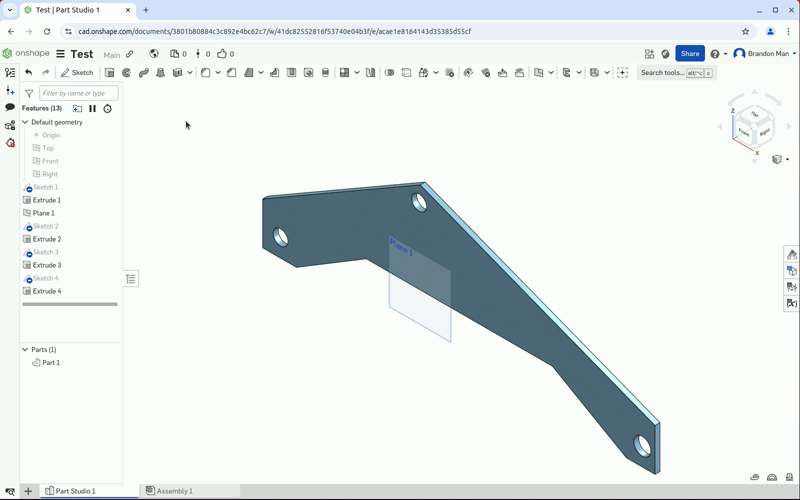
mouse_move(73, 189)
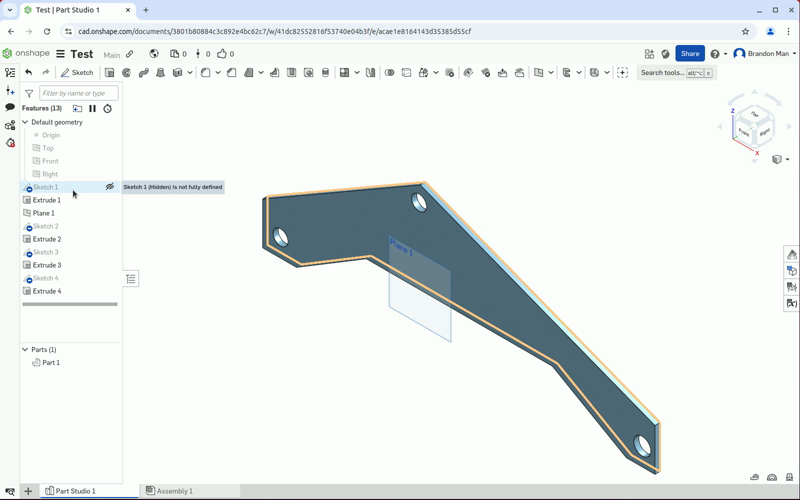
click(73, 189)